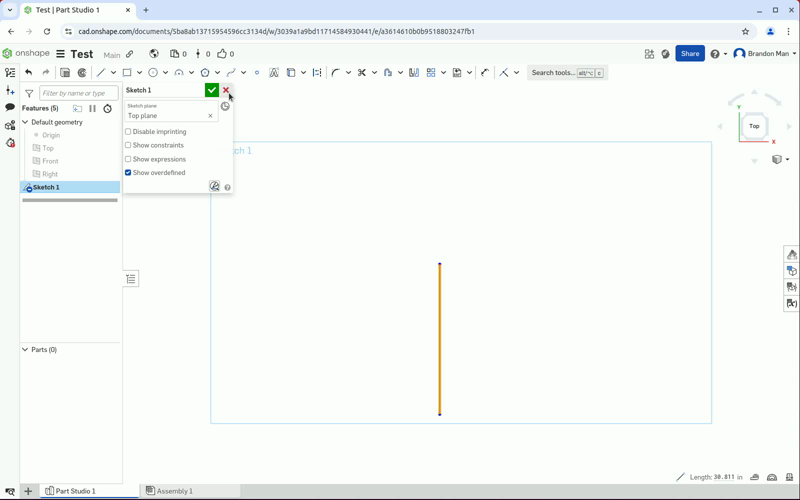
key(shift+h)
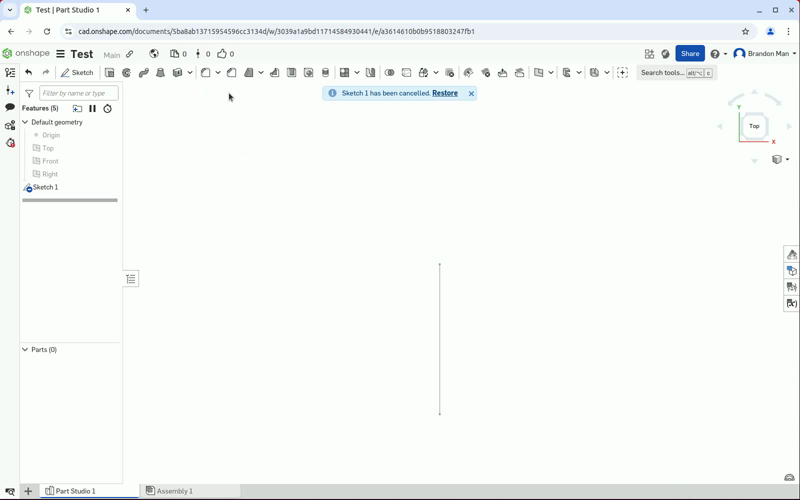
key(shift+s)
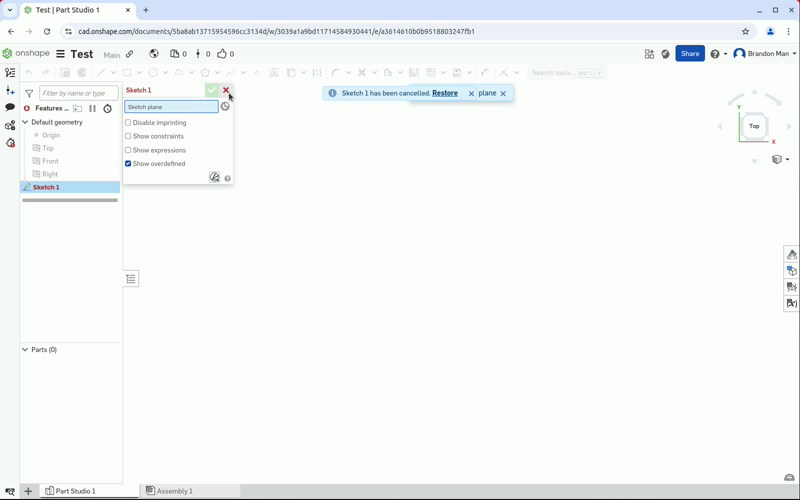
mouse_move(73, 150)
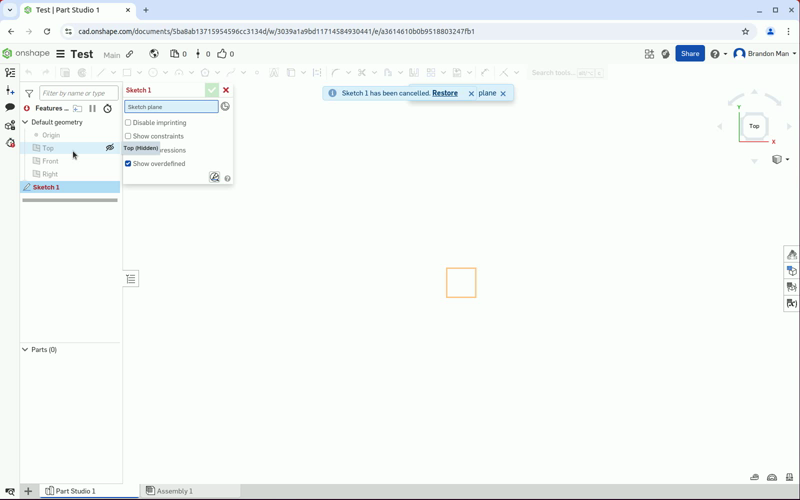
click(73, 150)
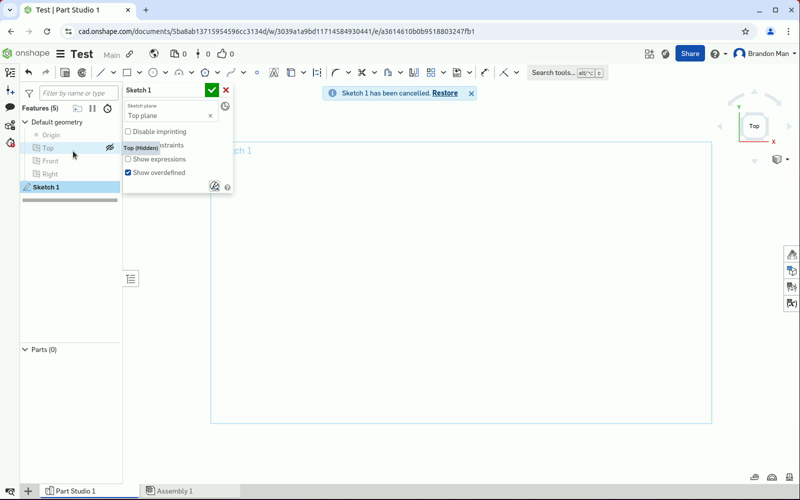
mouse_move(73, 352)
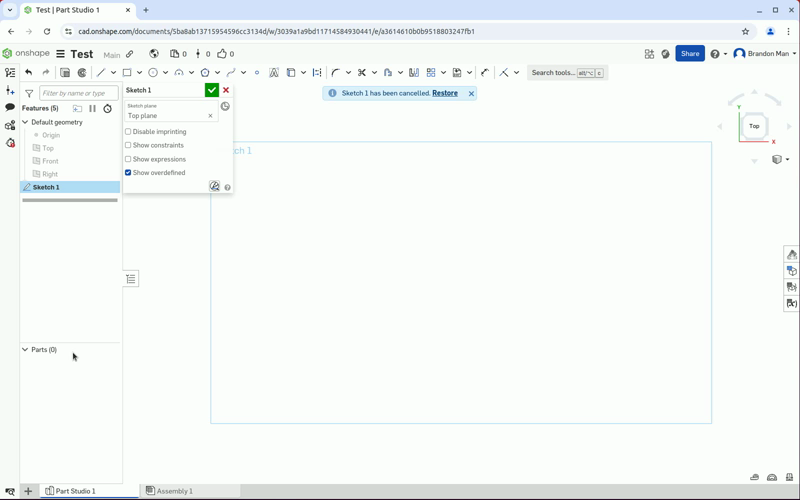
key(y)
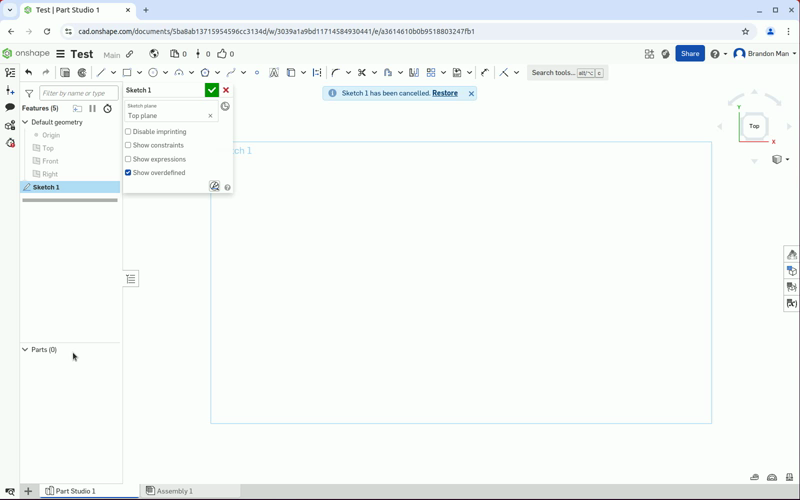
key(c)
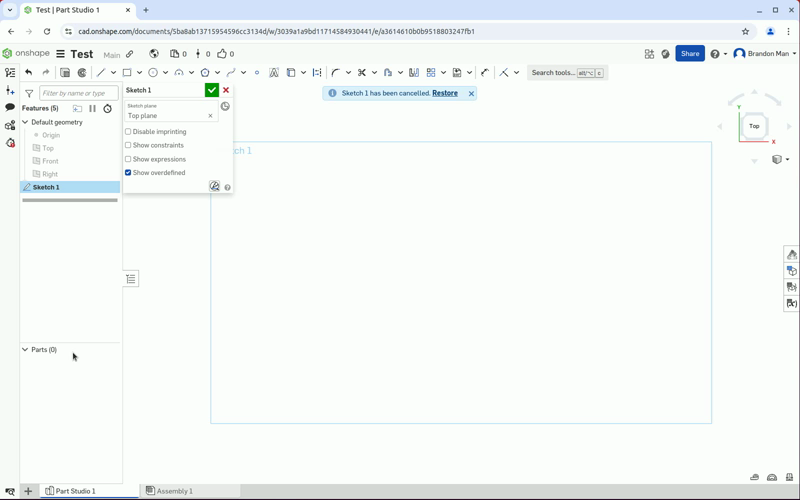
key_down(shift)
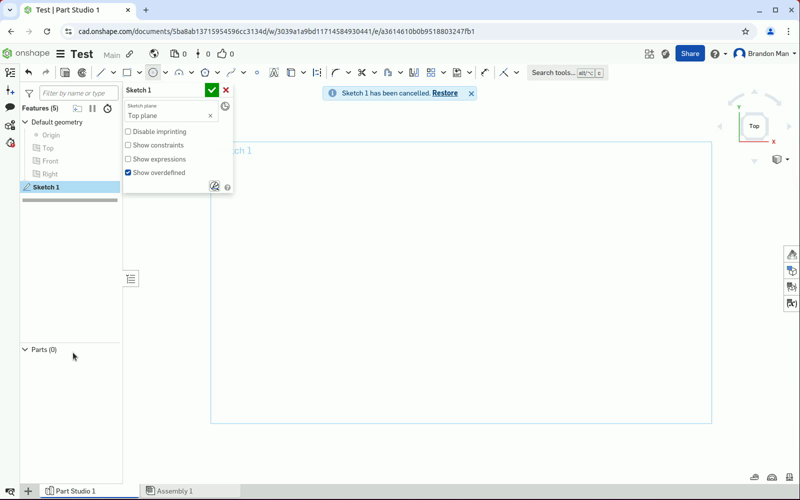
mouse_move(461, 204)
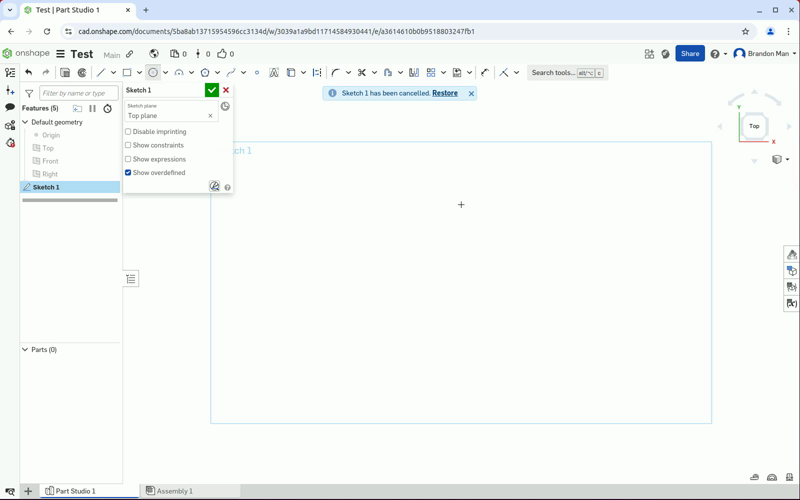
click(461, 204)
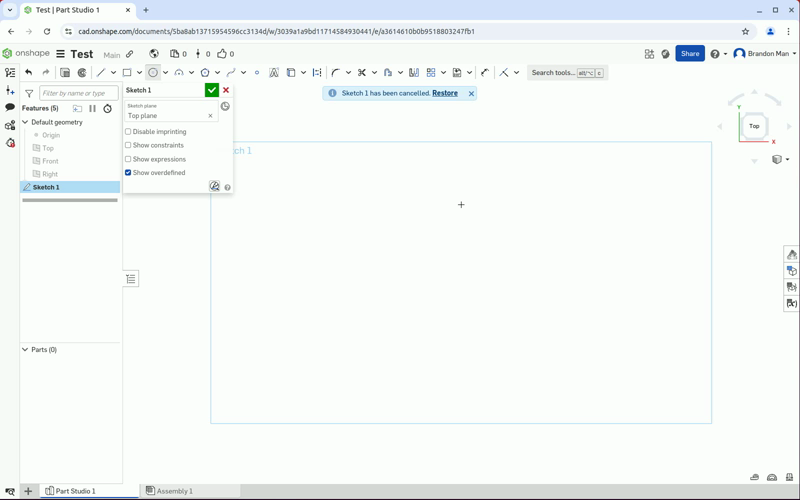
key_up(shift)
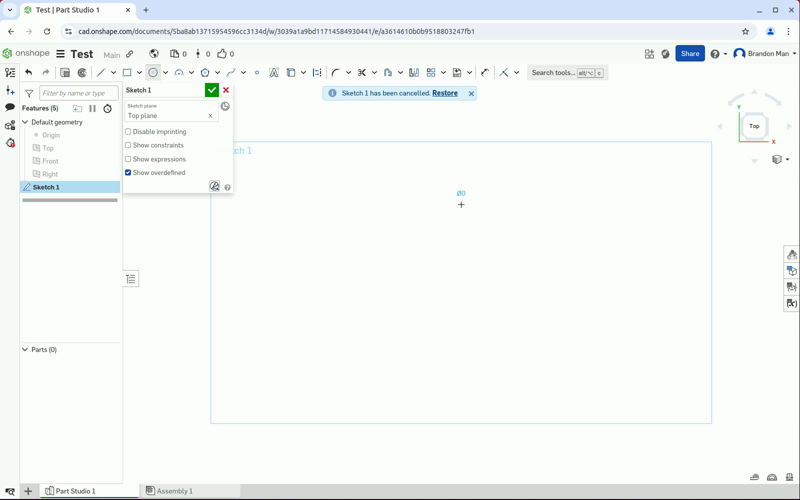
mouse_move(493, 204)
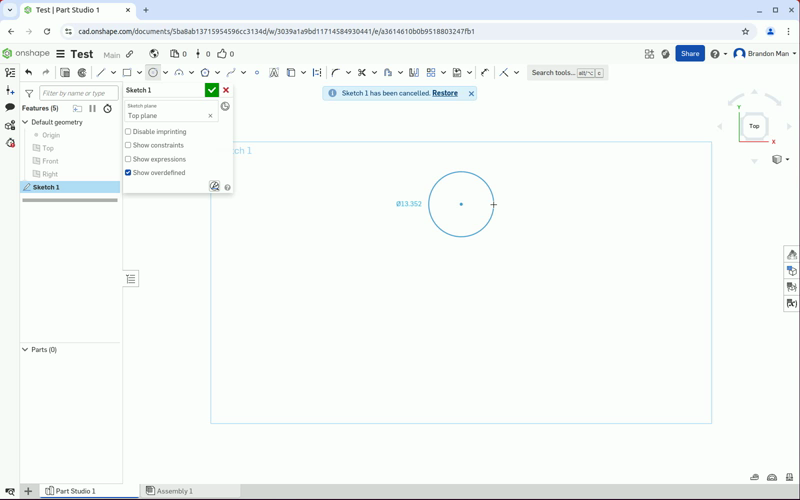
click(493, 204)
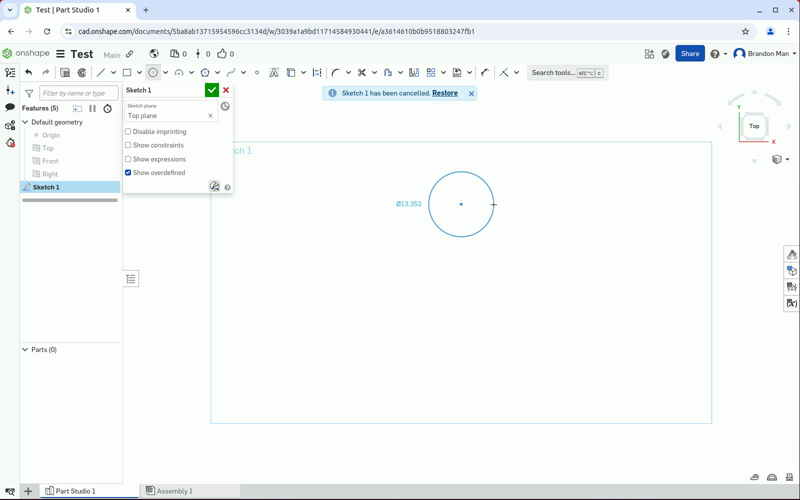
key(esc)
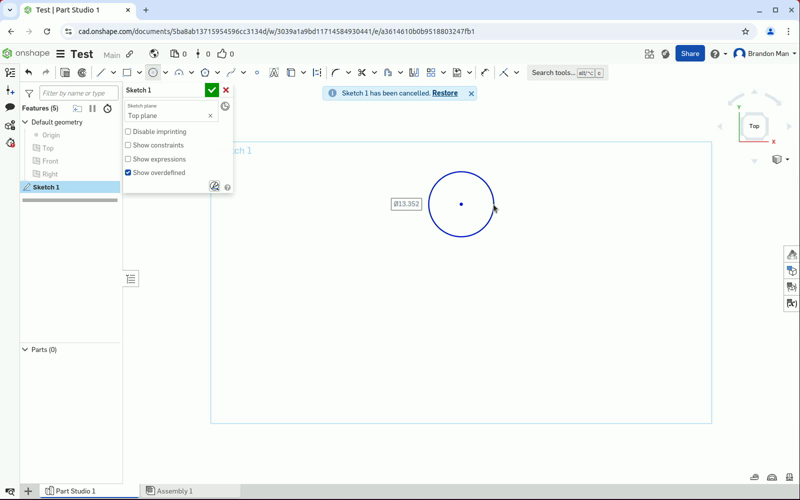
key(c)
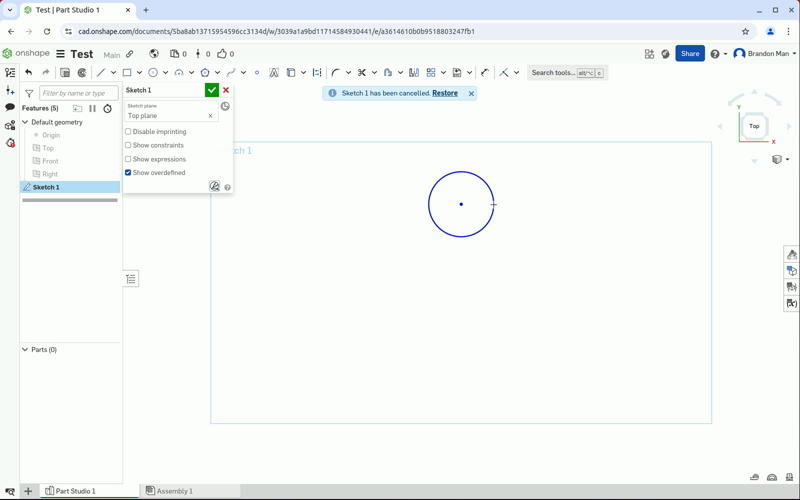
key_down(shift)
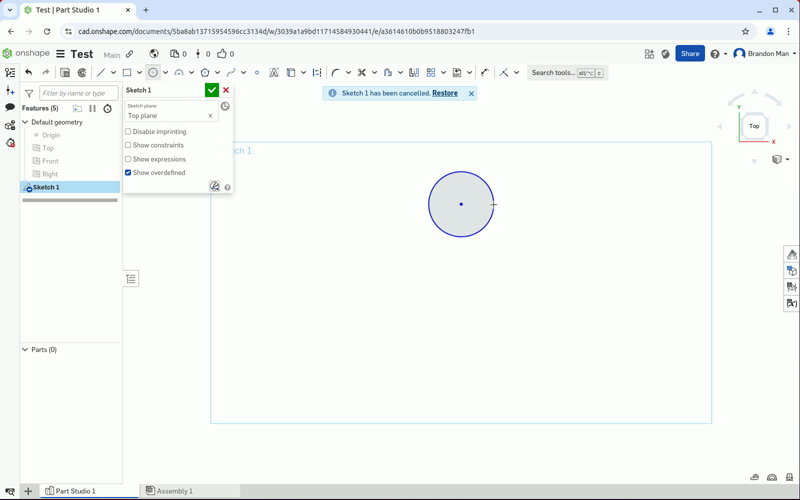
mouse_move(461, 204)
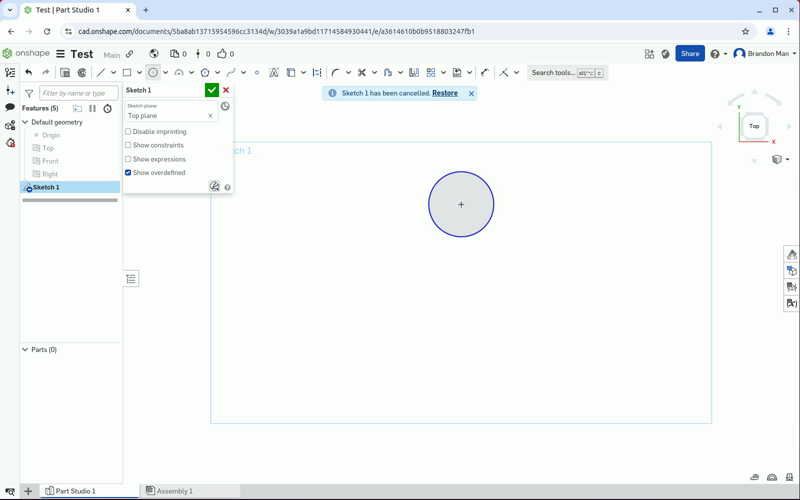
click(461, 204)
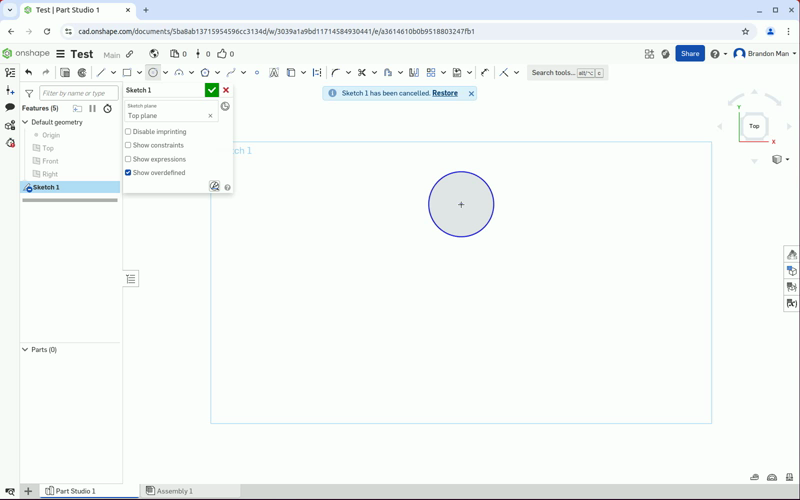
key_up(shift)
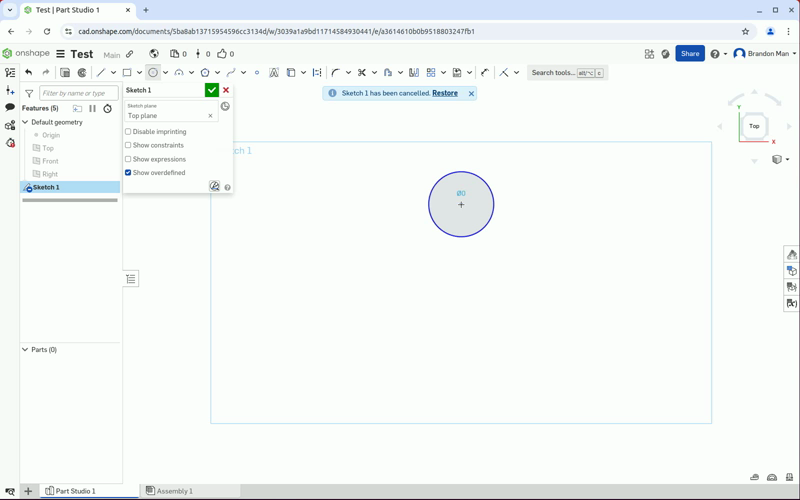
mouse_move(484, 204)
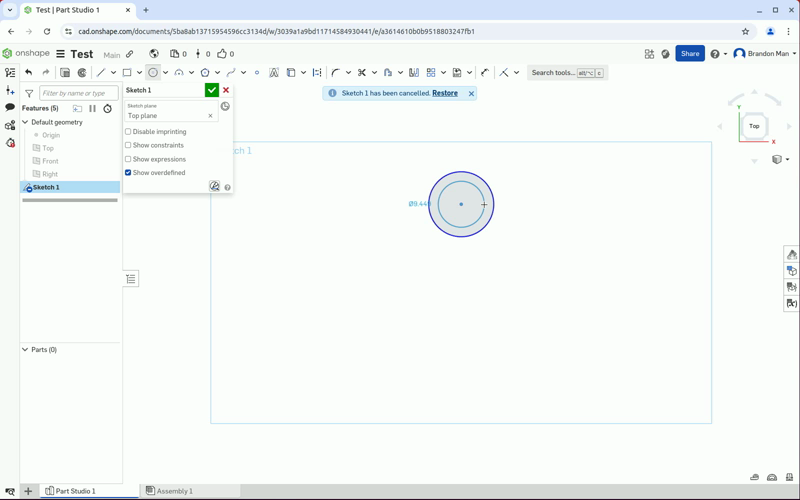
click(484, 204)
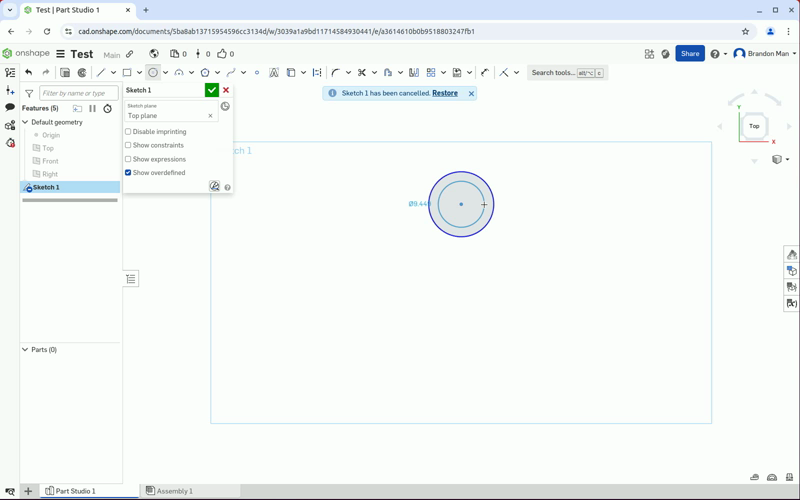
key(esc)
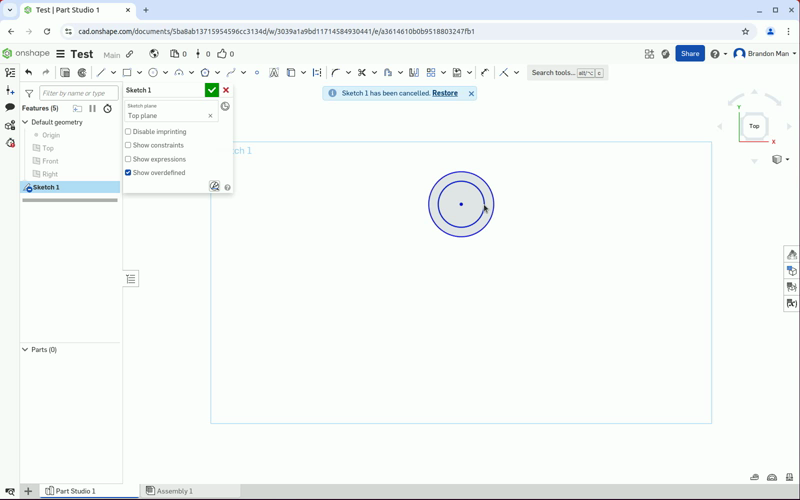
mouse_move(437, 210)
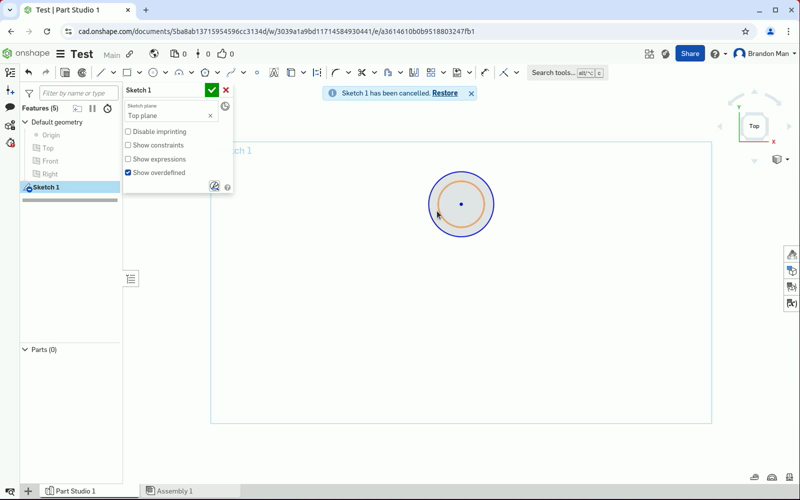
scroll(6)
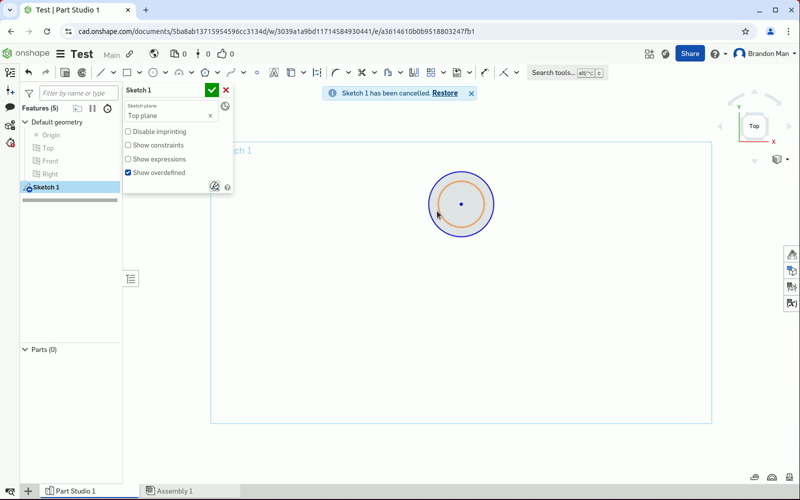
scroll(6)
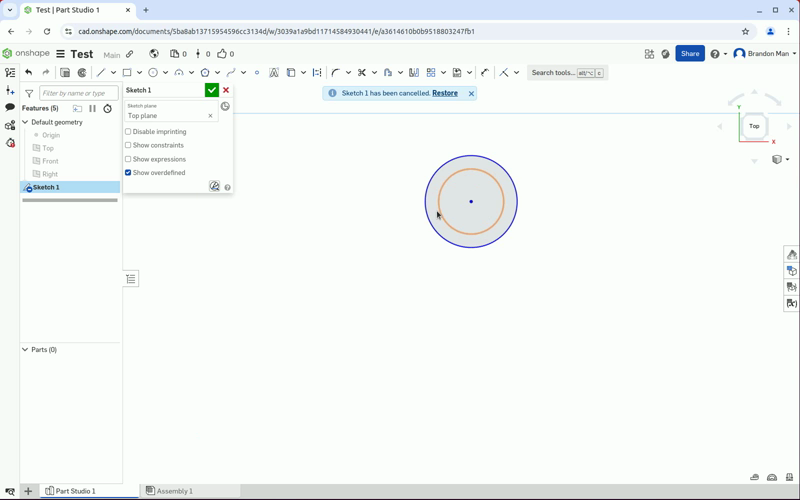
scroll(6)
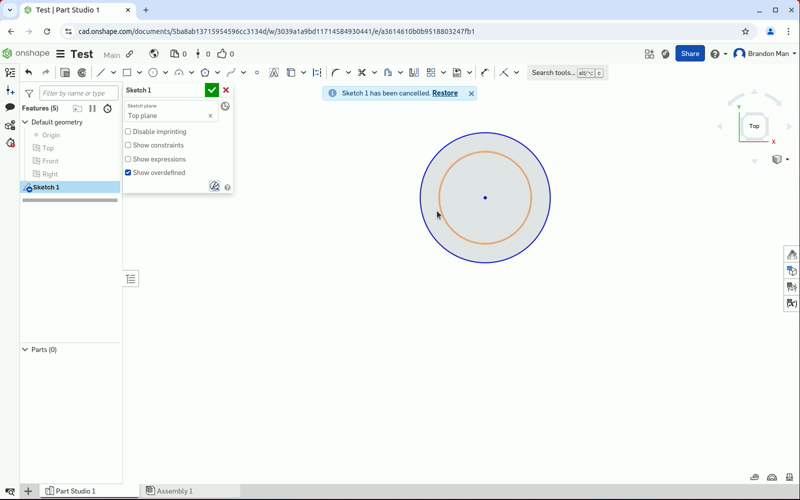
scroll(6)
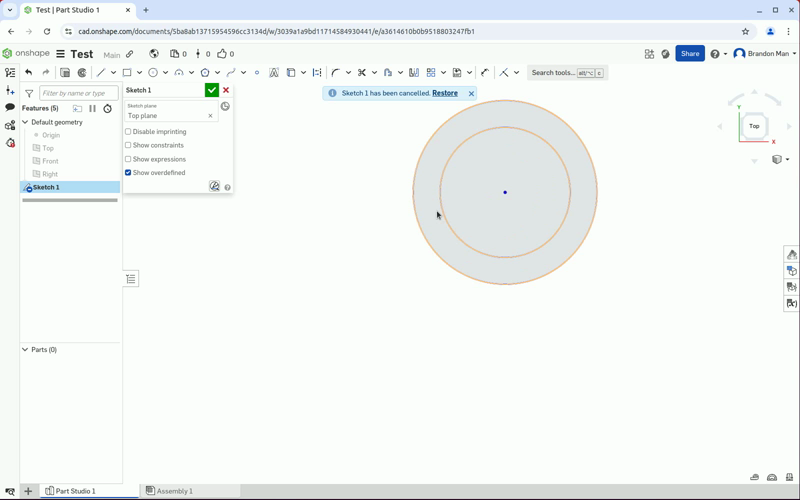
scroll(6)
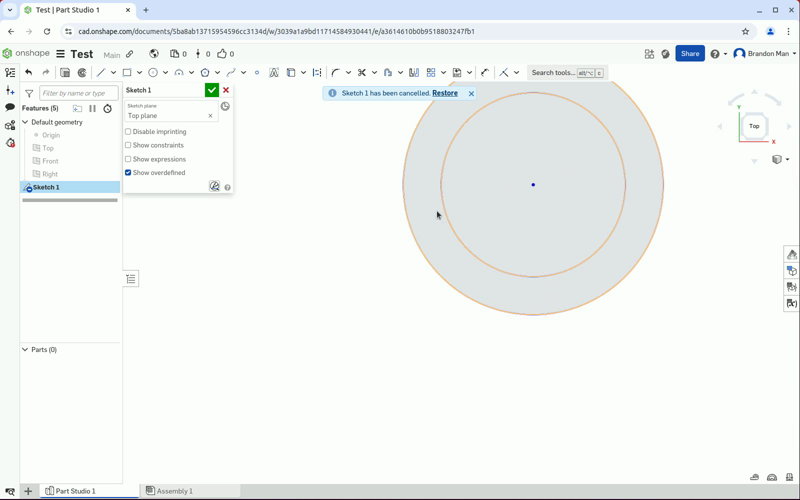
scroll(6)
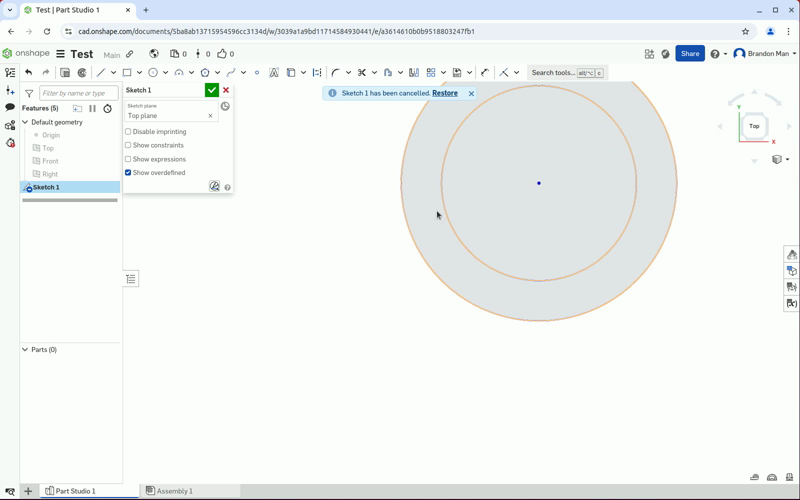
scroll(6)
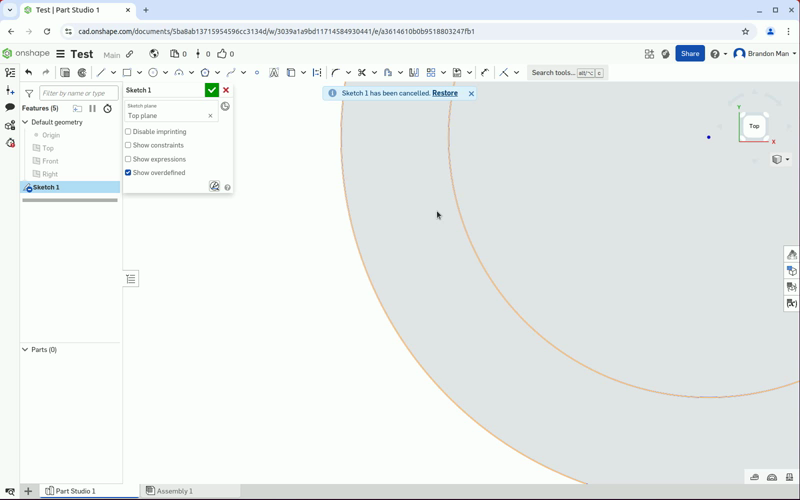
click(437, 210)
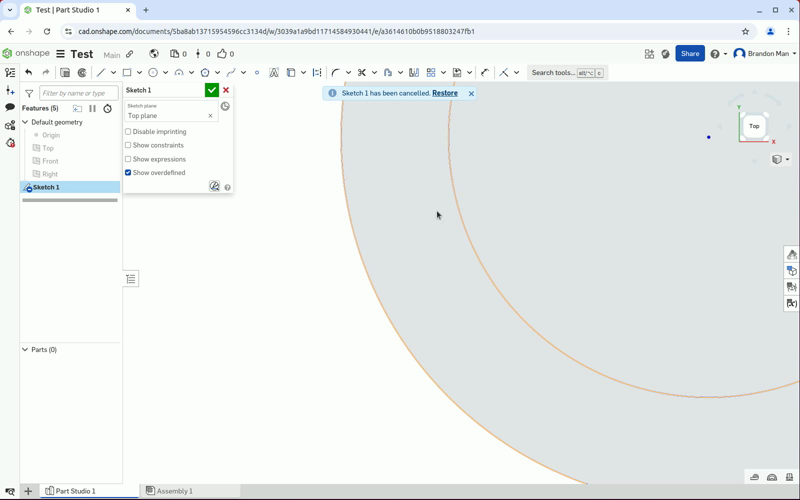
scroll(-6)
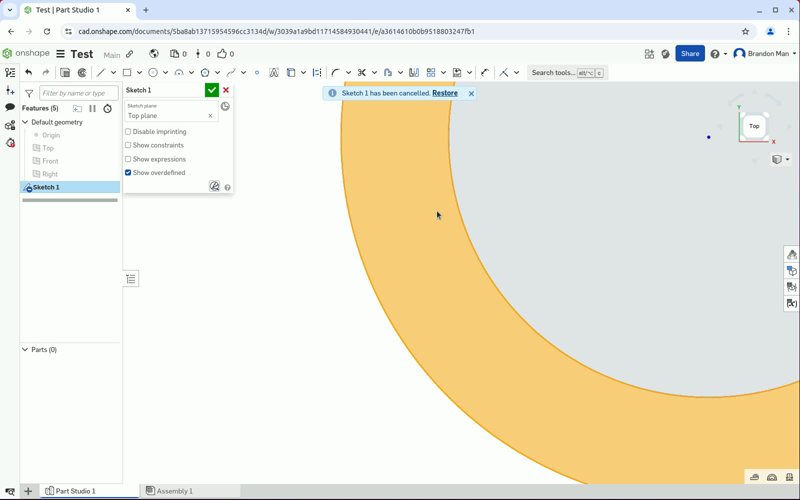
scroll(-6)
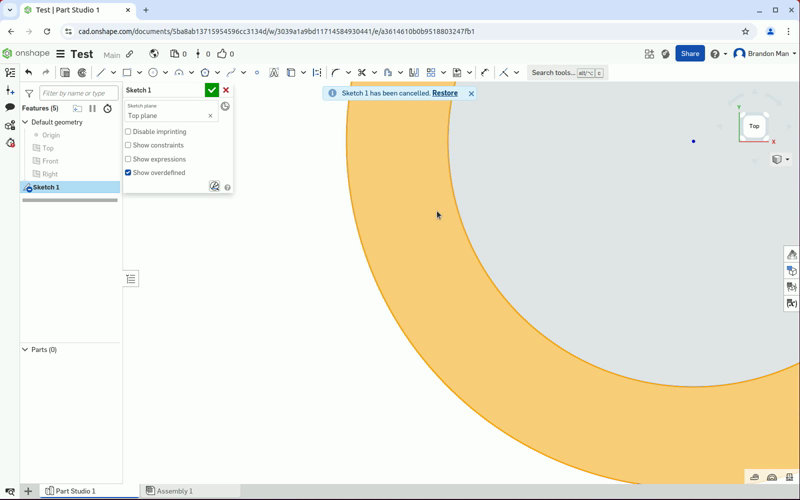
scroll(-6)
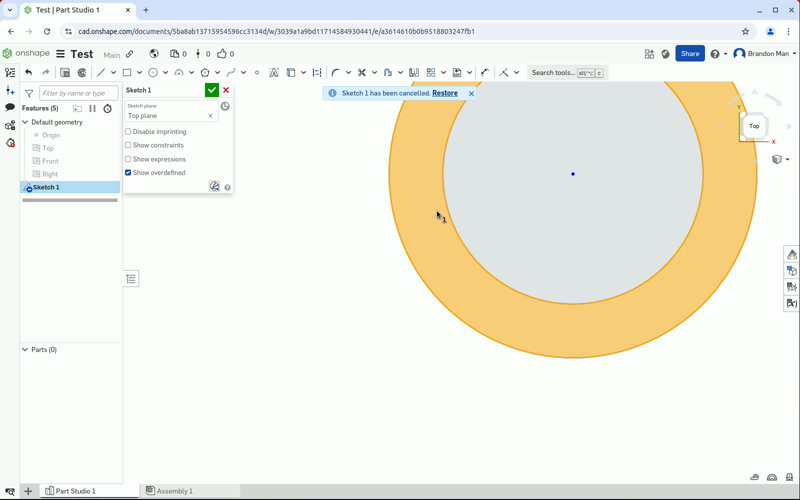
scroll(-6)
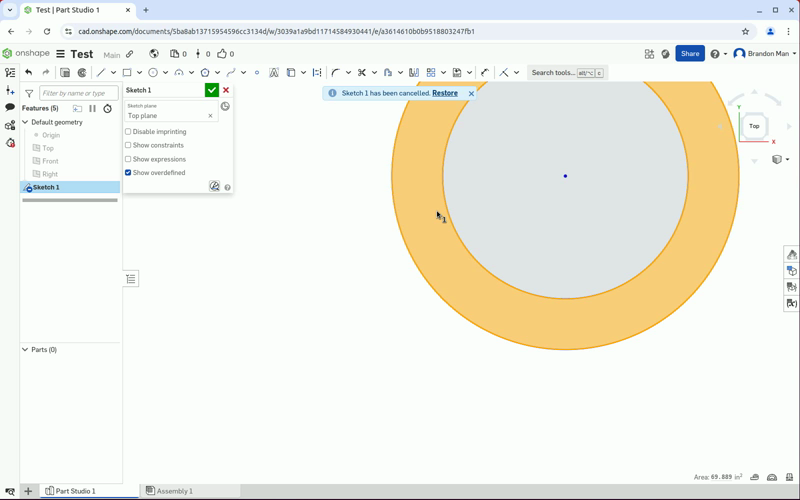
scroll(-6)
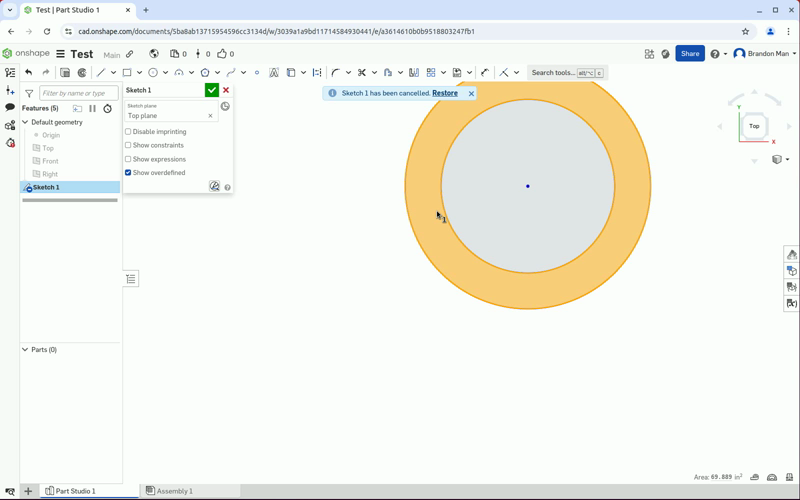
scroll(-6)
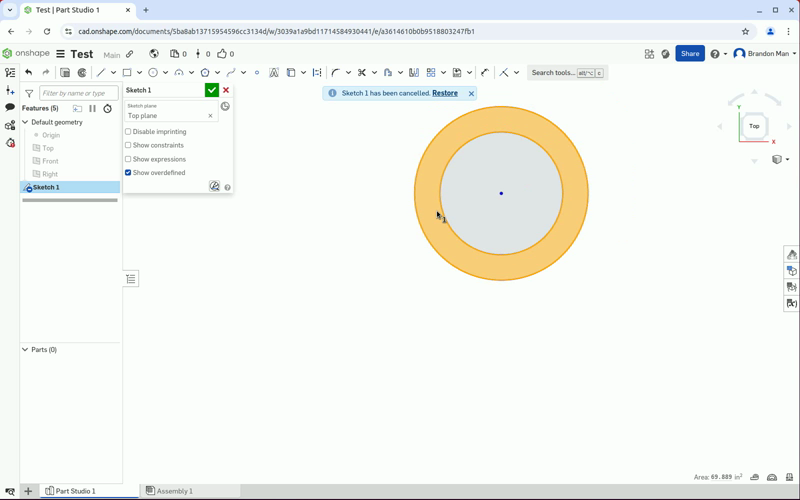
scroll(-6)
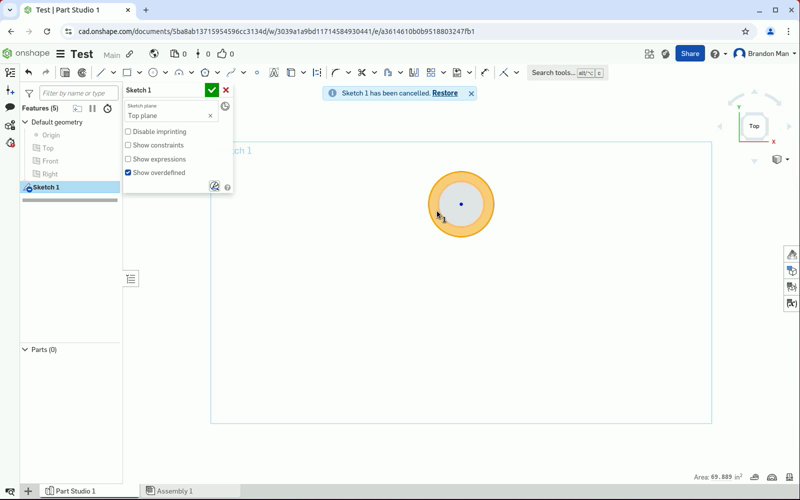
mouse_move(73, 352)
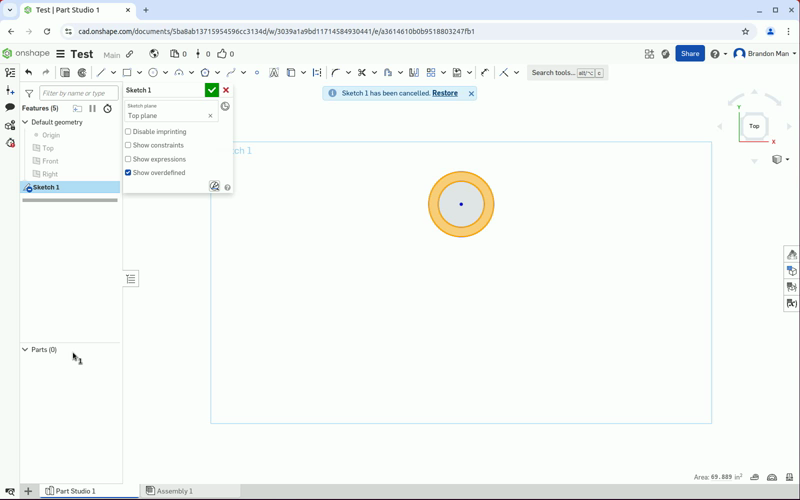
key(shift+y)
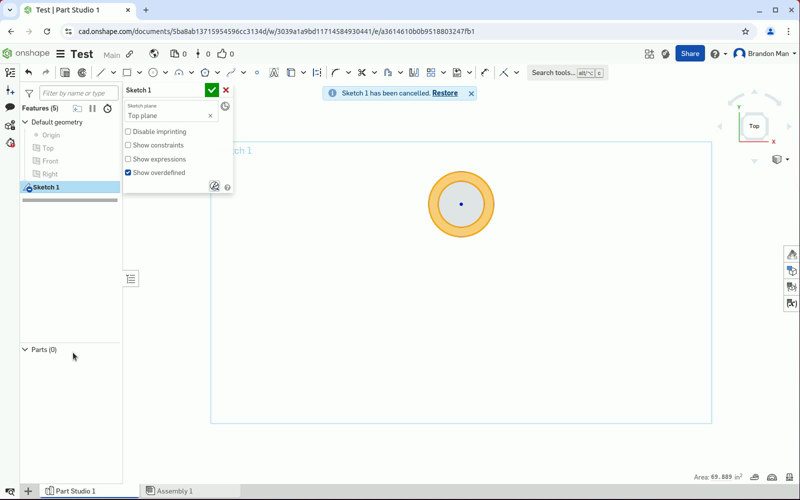
key(shift+e)
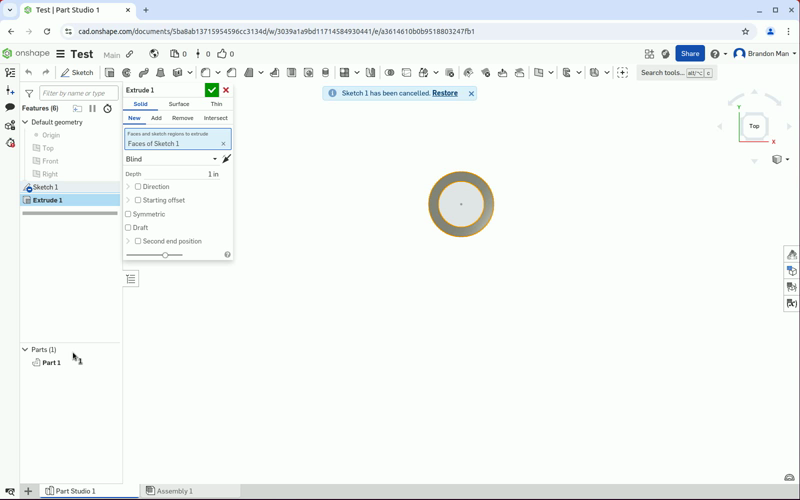
mouse_move(143, 106)
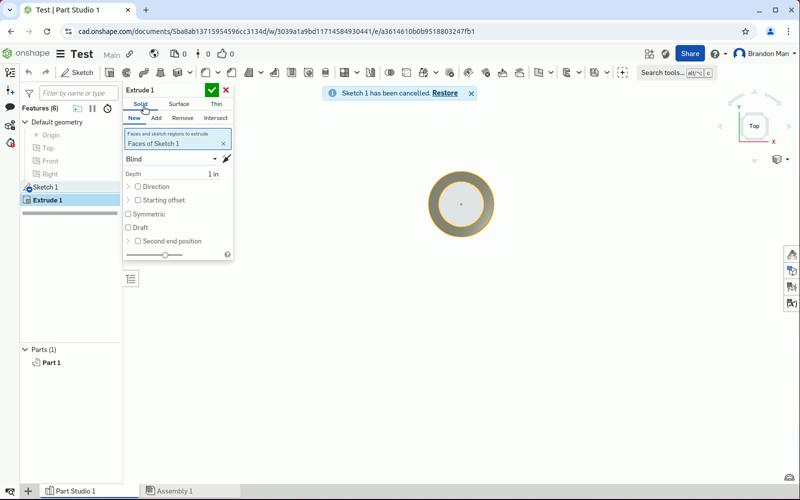
click(143, 106)
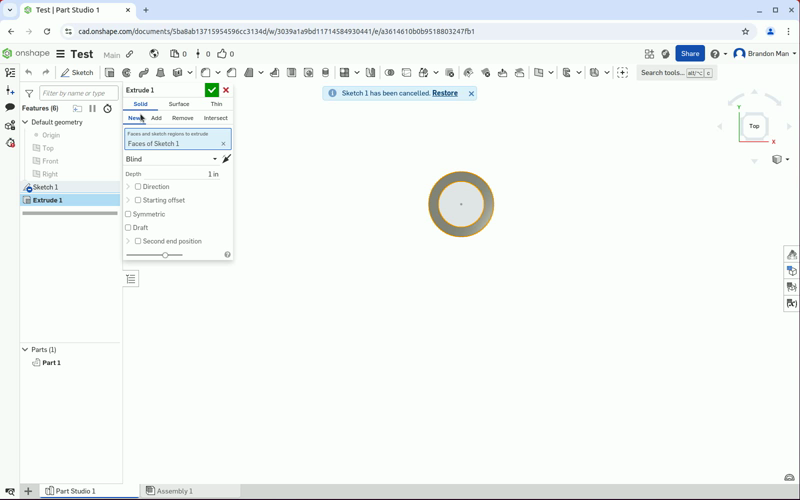
mouse_move(137, 120)
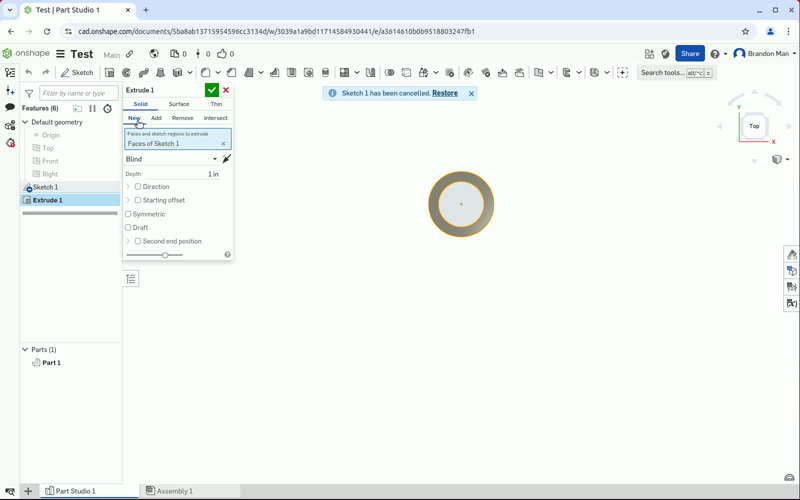
click(137, 120)
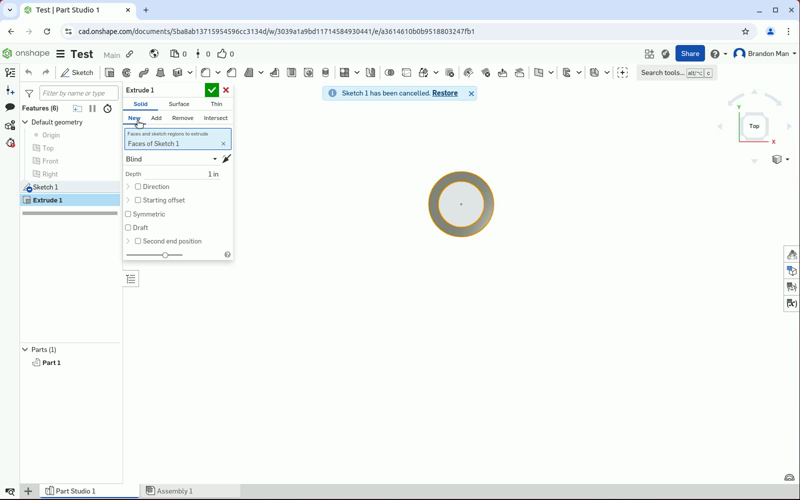
key(tab, 4)
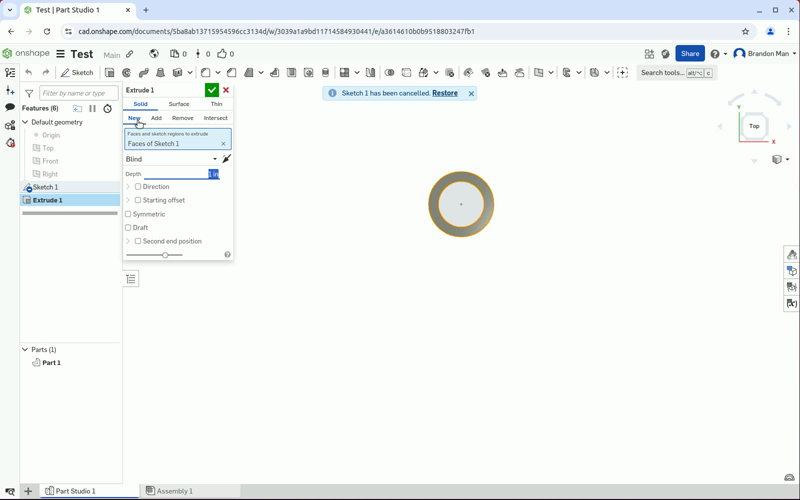
text(2.648)
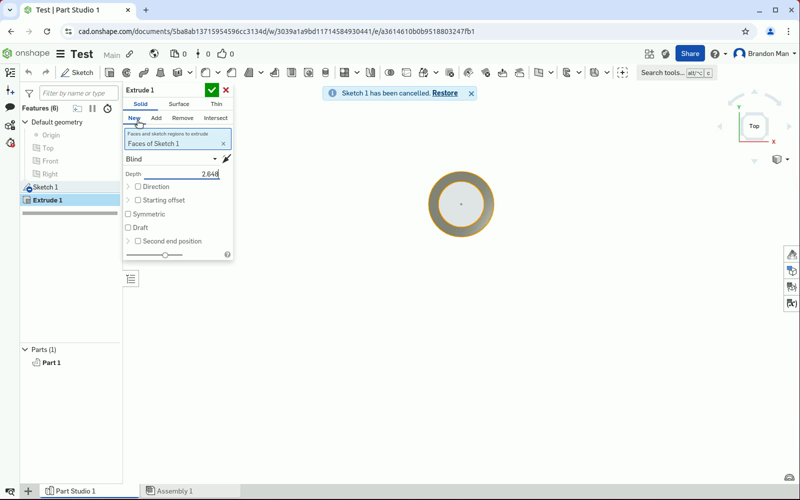
key(enter)
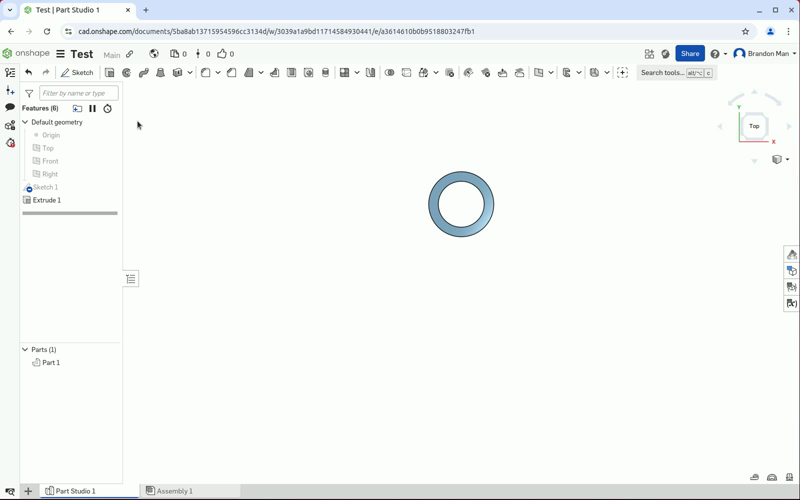
key(shift+h)
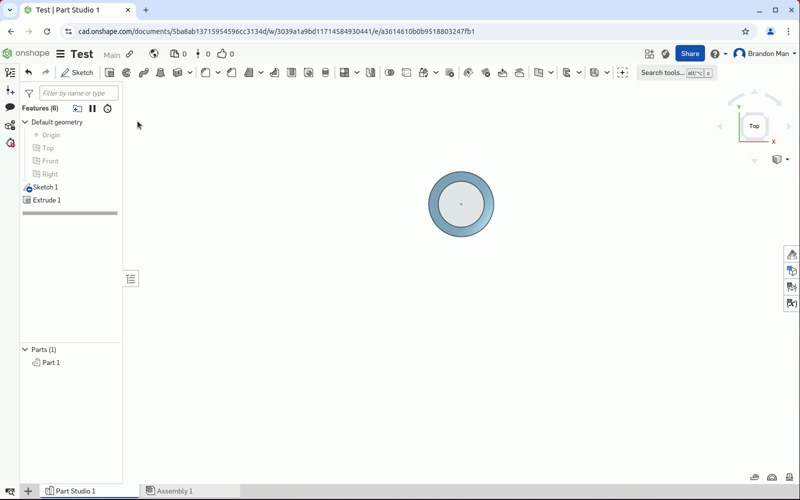
key(shift+h)
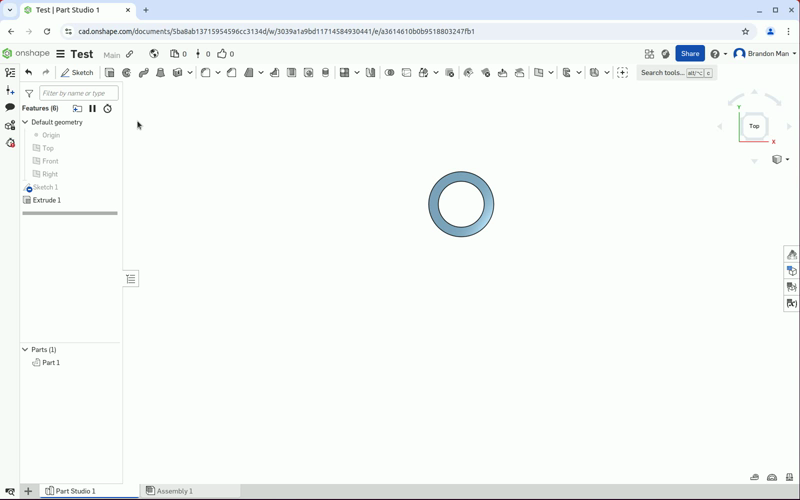
mouse_move(73, 189)
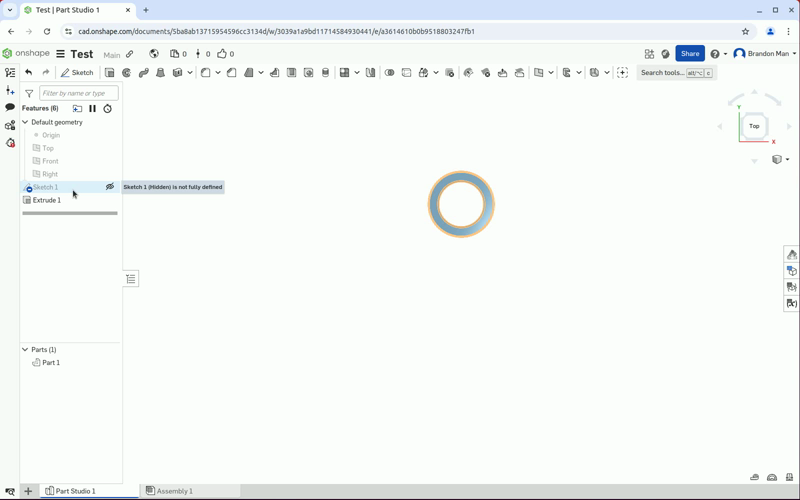
click(73, 189)
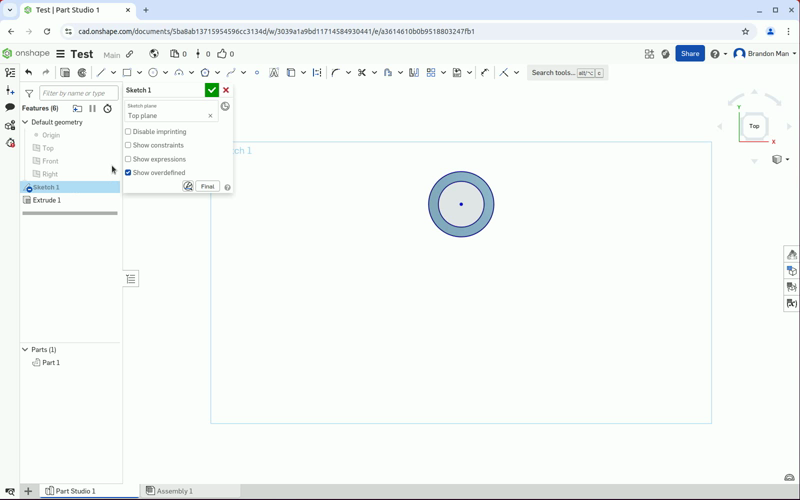
mouse_move(229, 92)
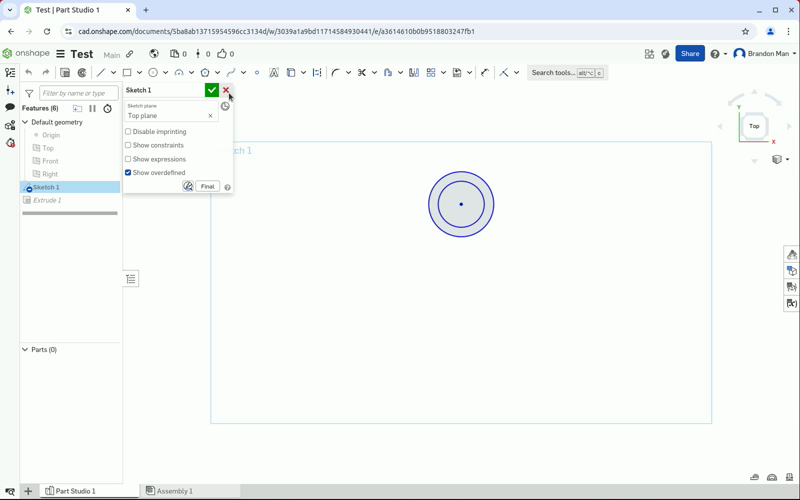
click(229, 92)
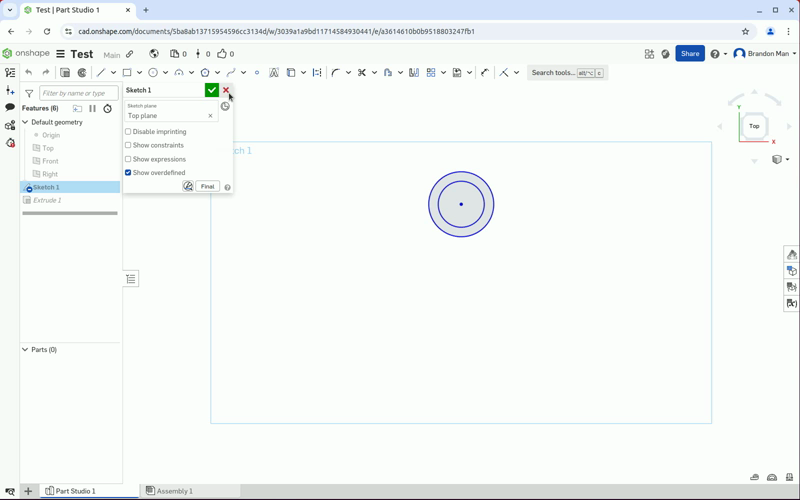
key(shift+s)
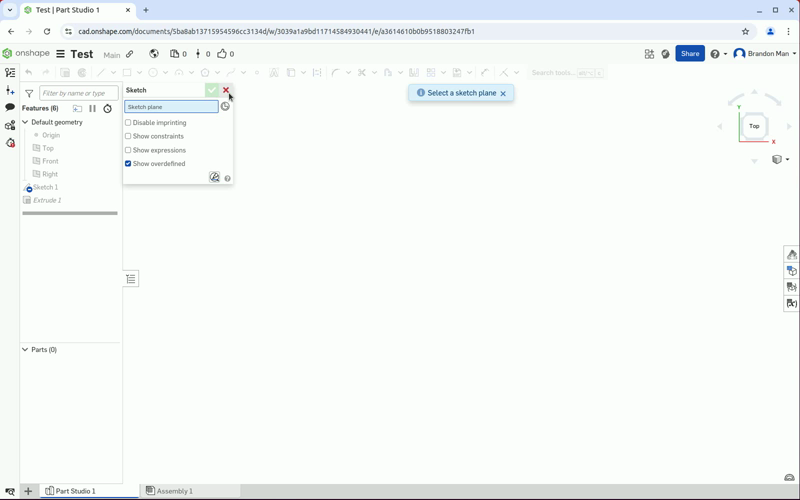
mouse_move(73, 150)
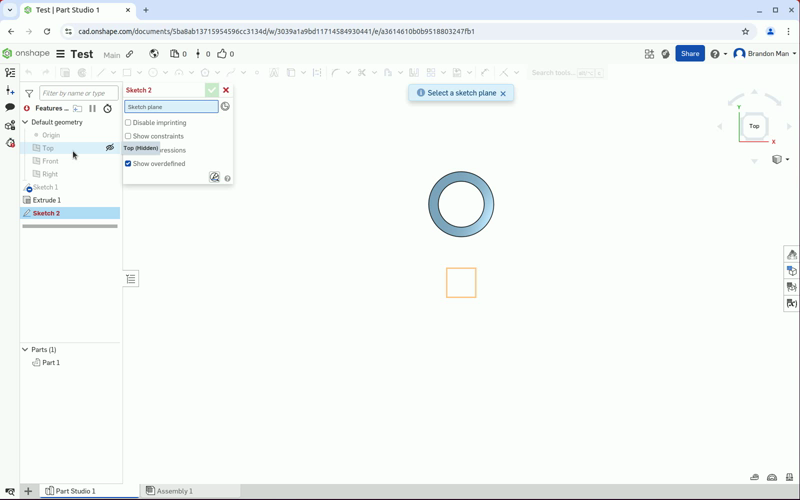
click(73, 150)
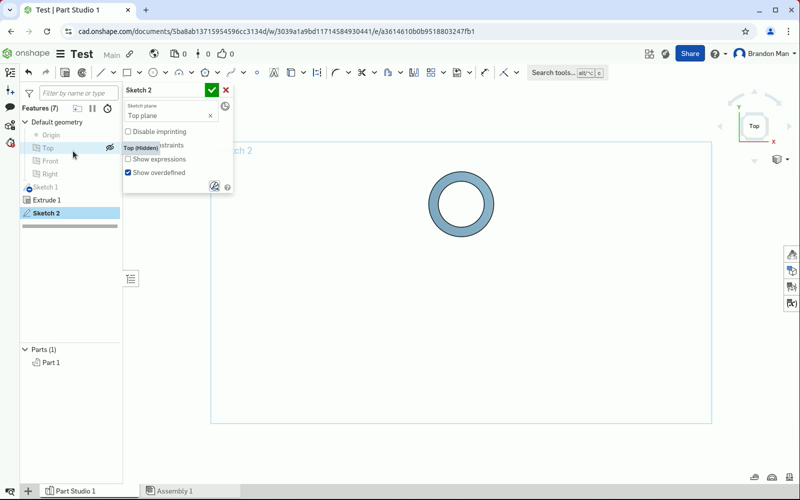
mouse_move(73, 352)
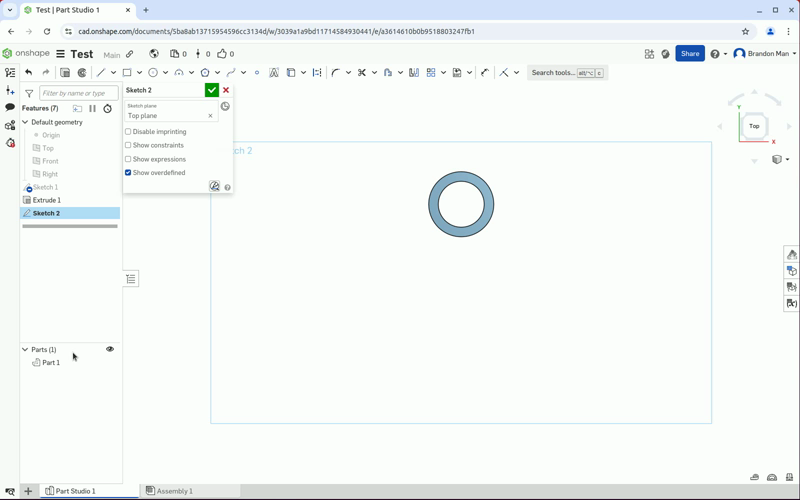
key(y)
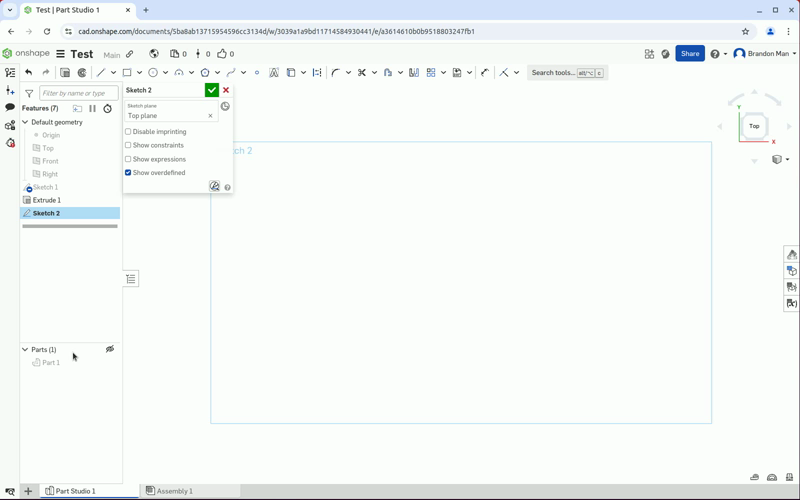
key(c)
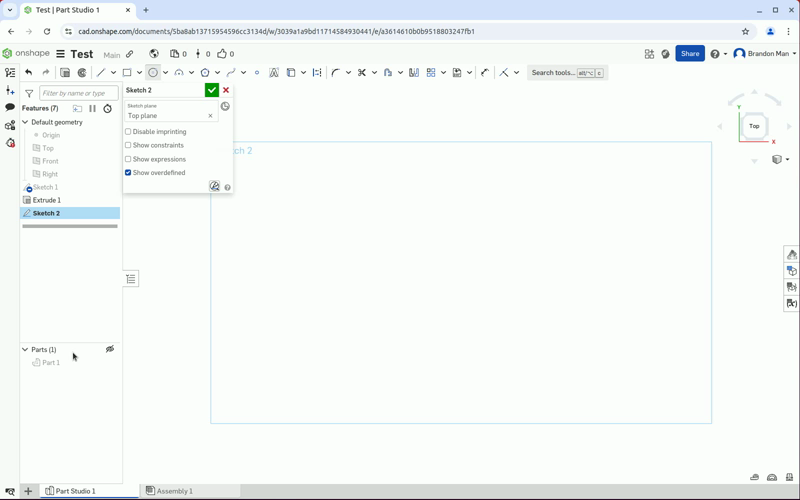
key_down(shift)
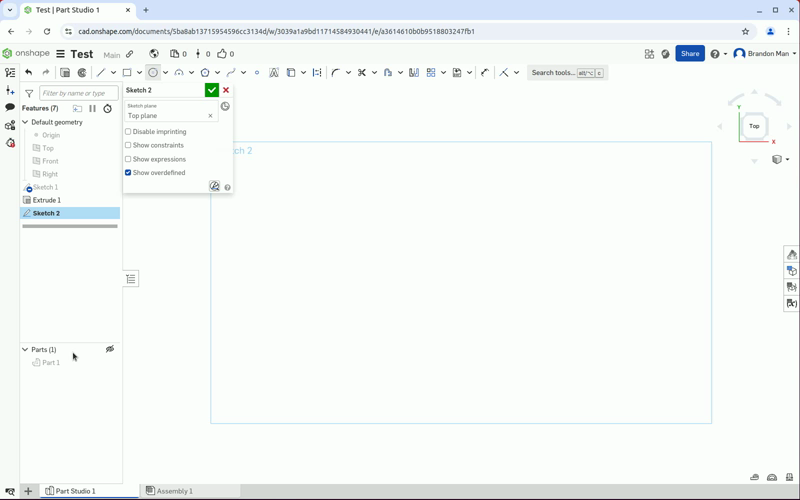
mouse_move(461, 282)
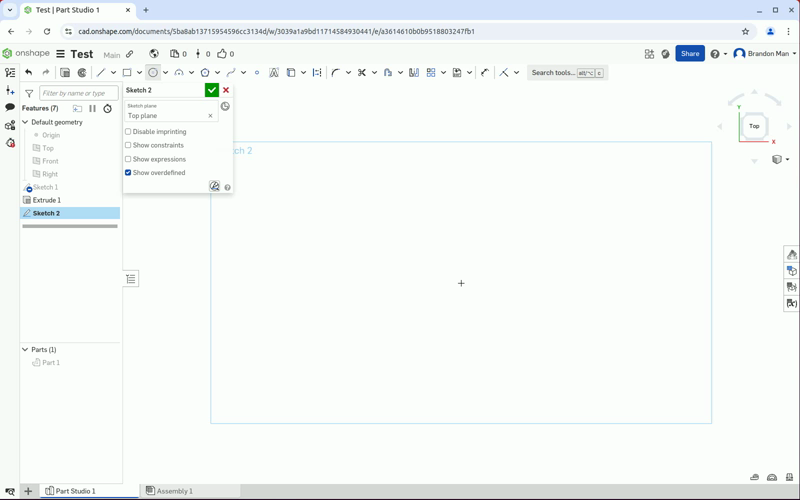
click(461, 282)
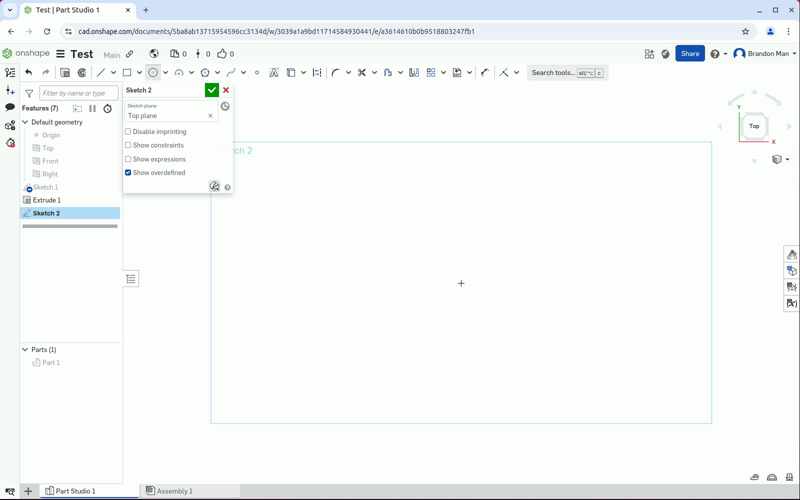
key_up(shift)
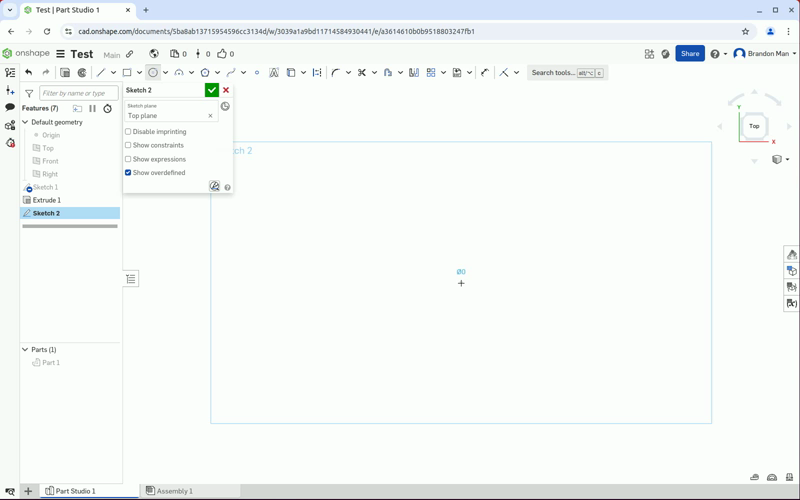
mouse_move(493, 282)
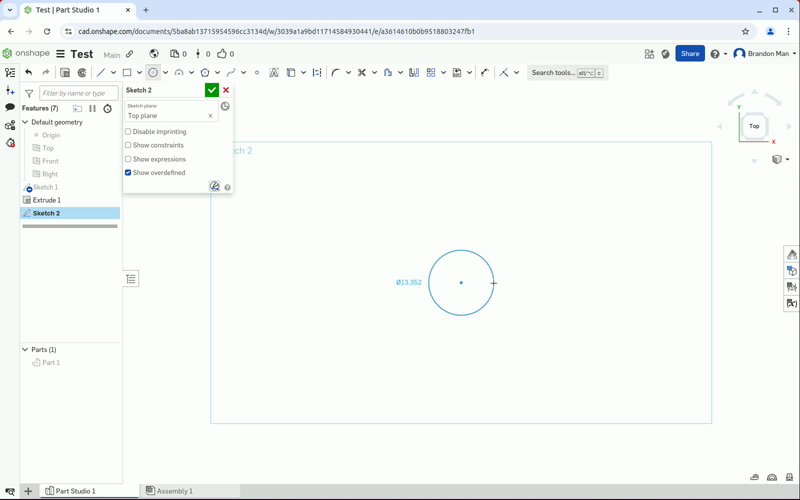
click(493, 282)
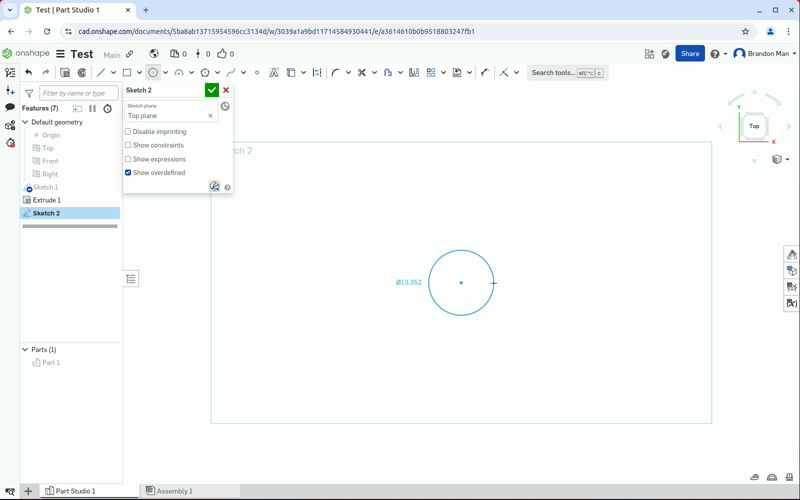
key(esc)
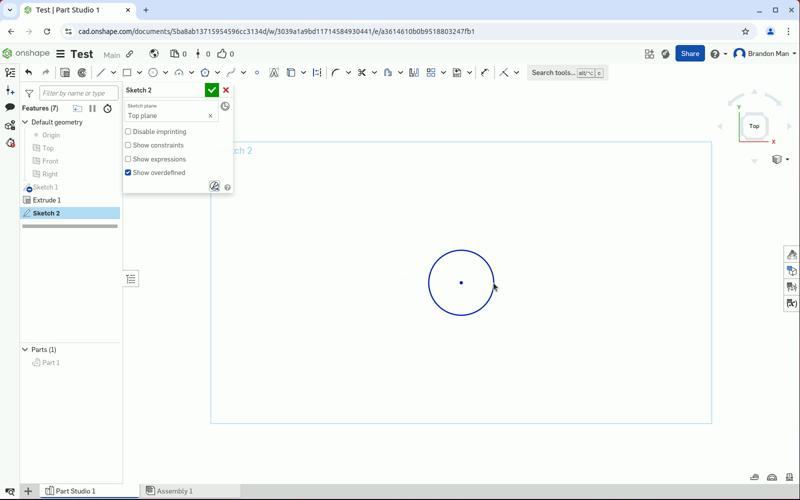
key(c)
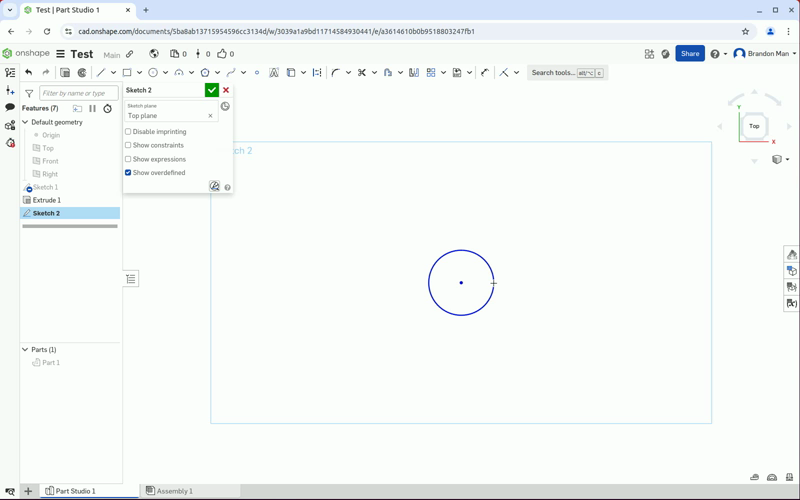
key_down(shift)
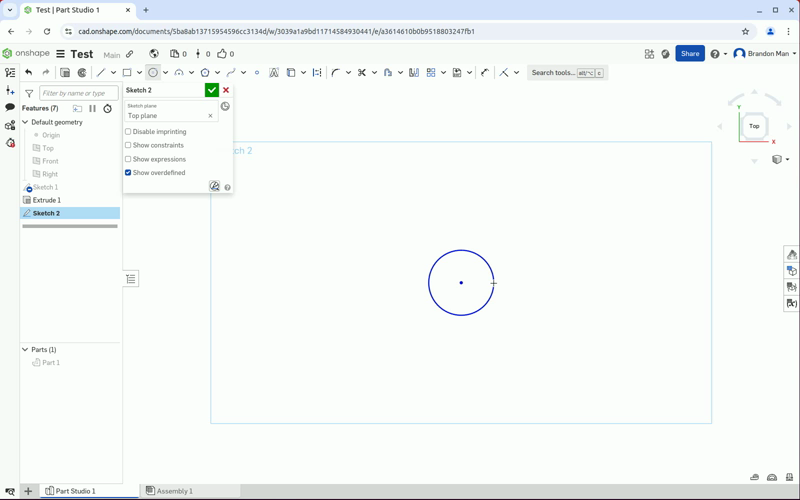
mouse_move(461, 282)
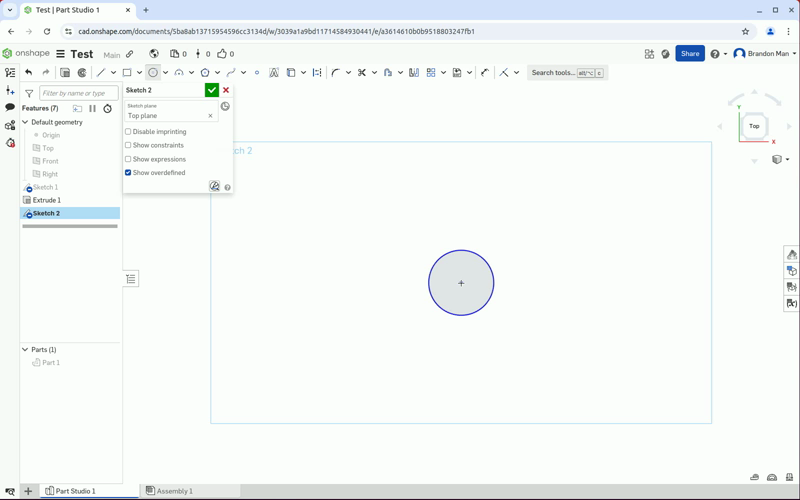
click(461, 282)
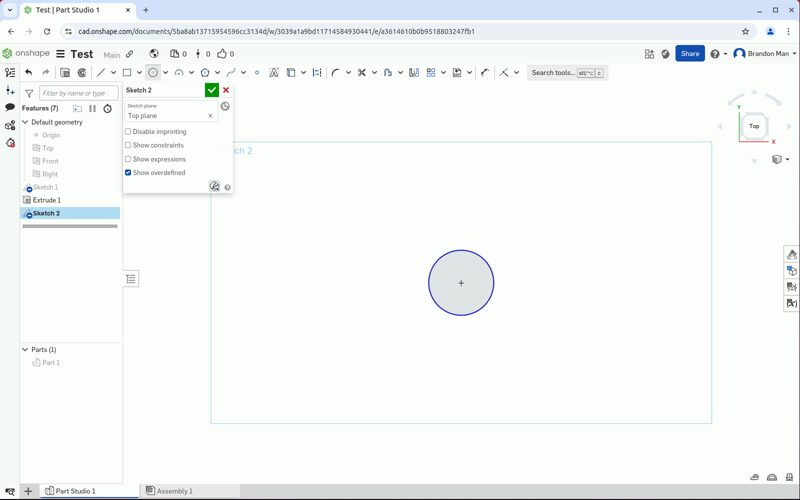
key_up(shift)
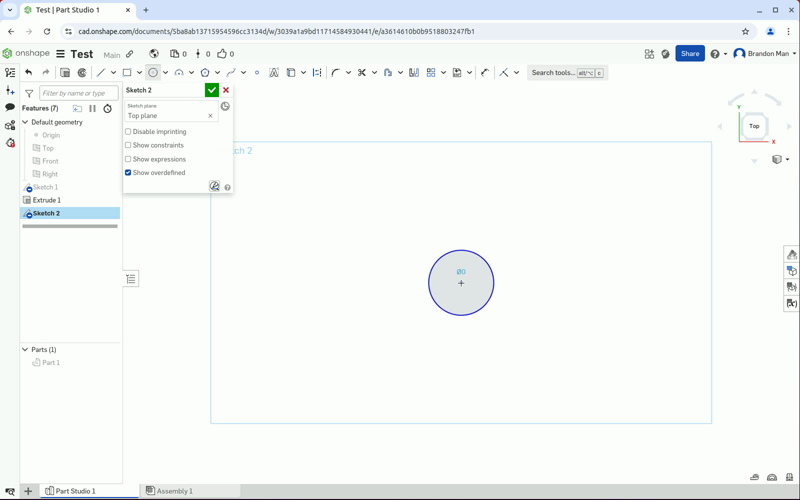
mouse_move(484, 282)
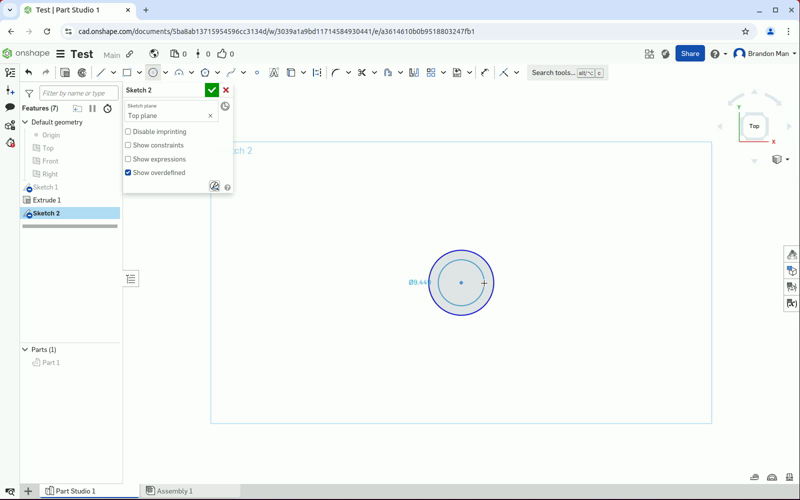
click(484, 282)
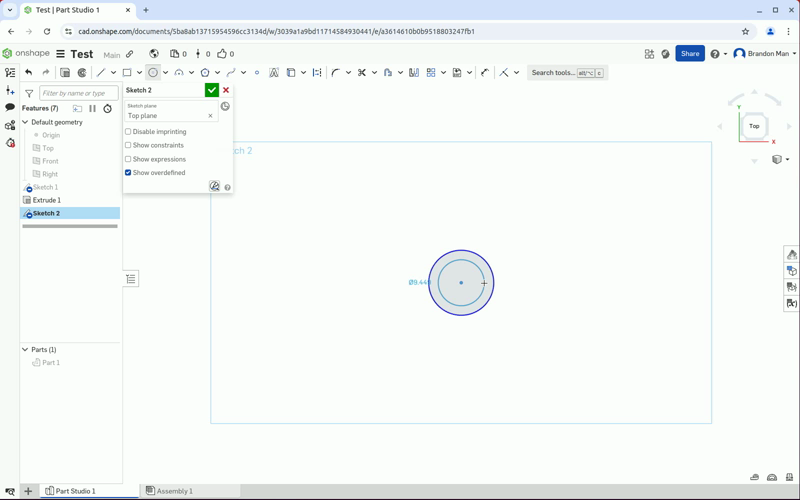
key(esc)
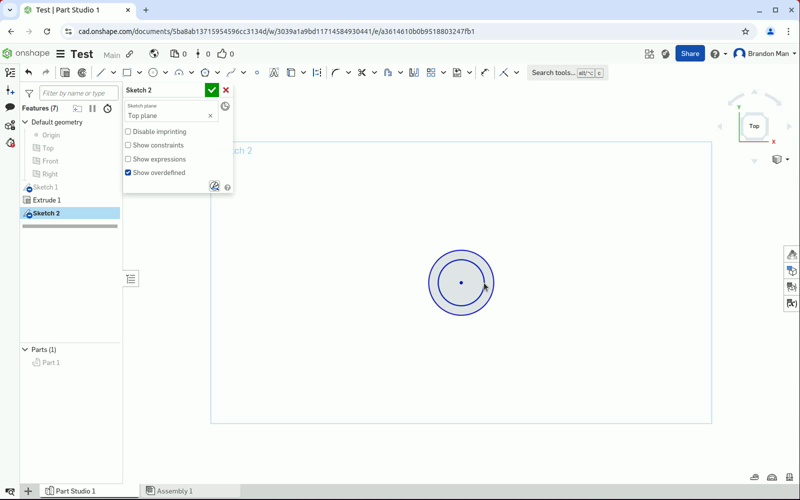
mouse_move(486, 278)
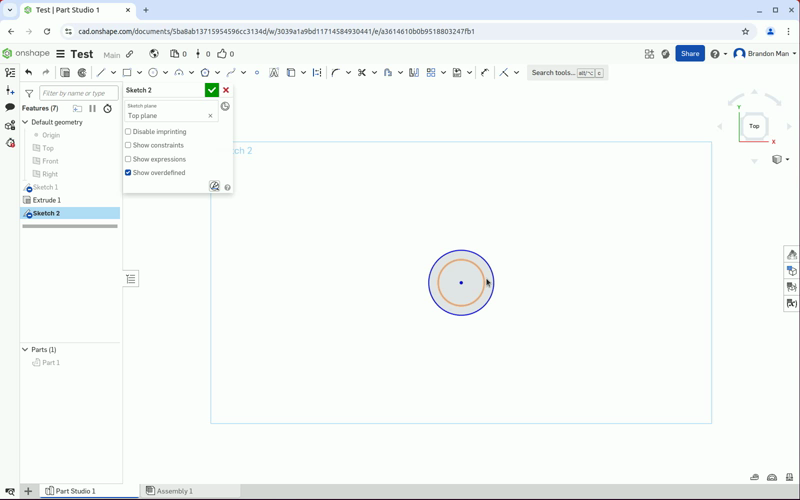
scroll(6)
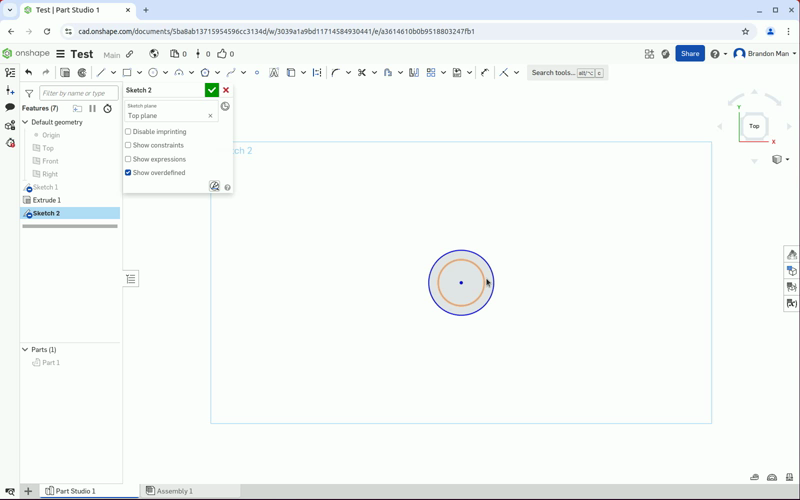
scroll(6)
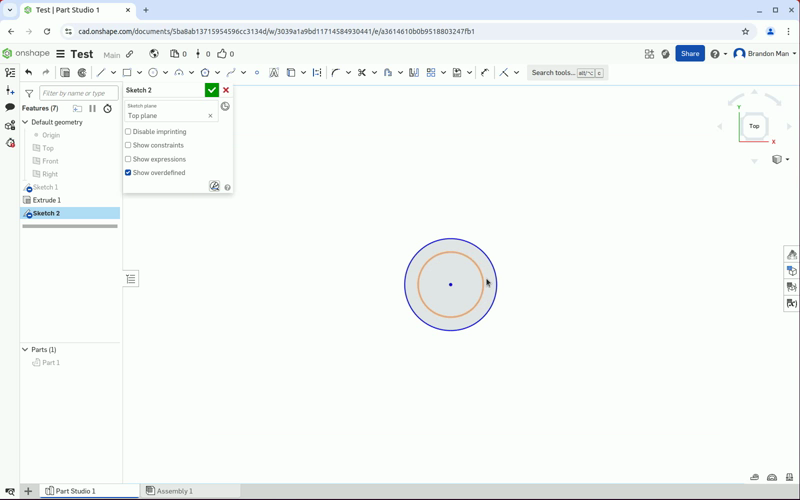
scroll(6)
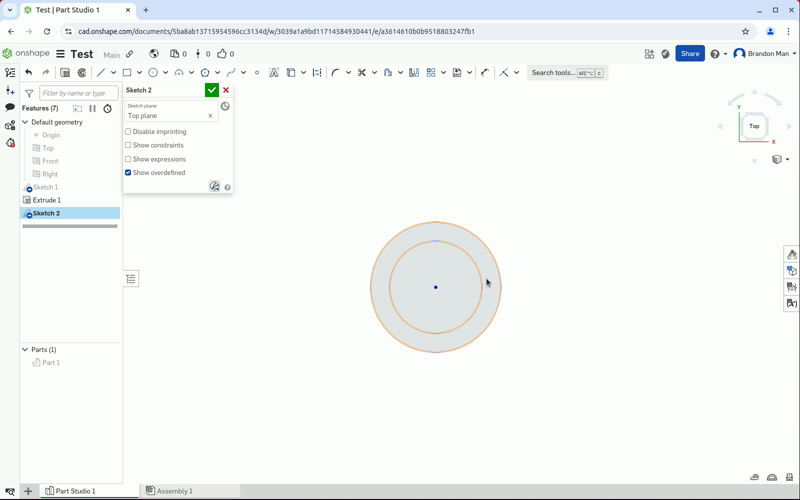
scroll(6)
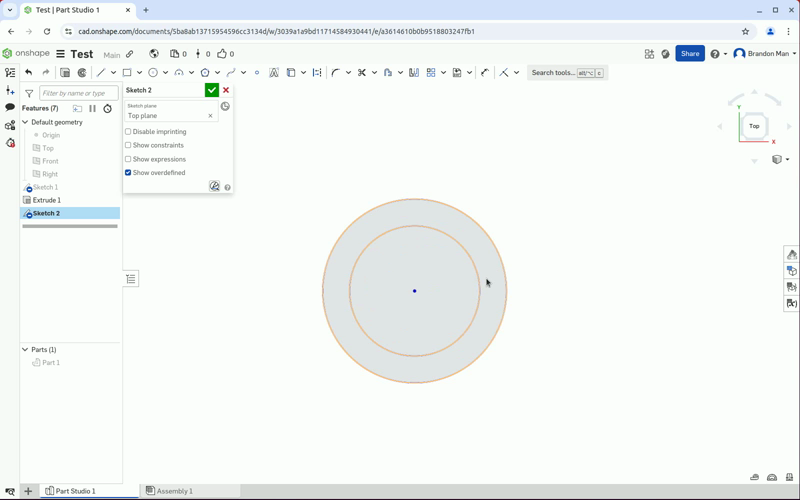
scroll(6)
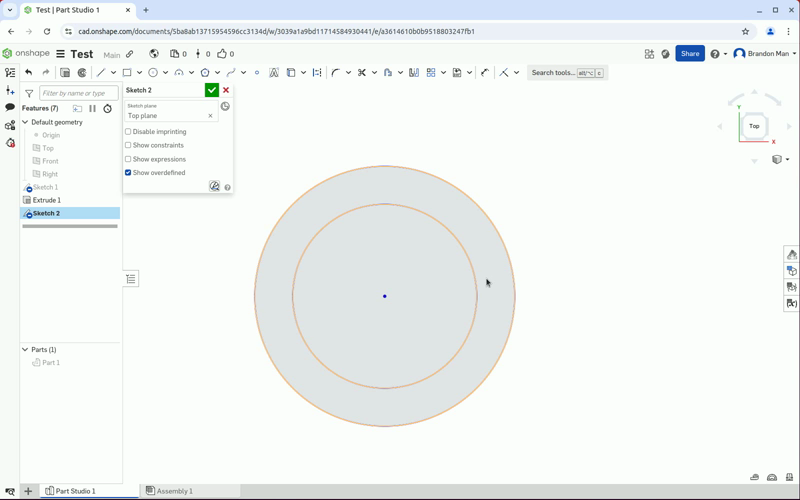
scroll(6)
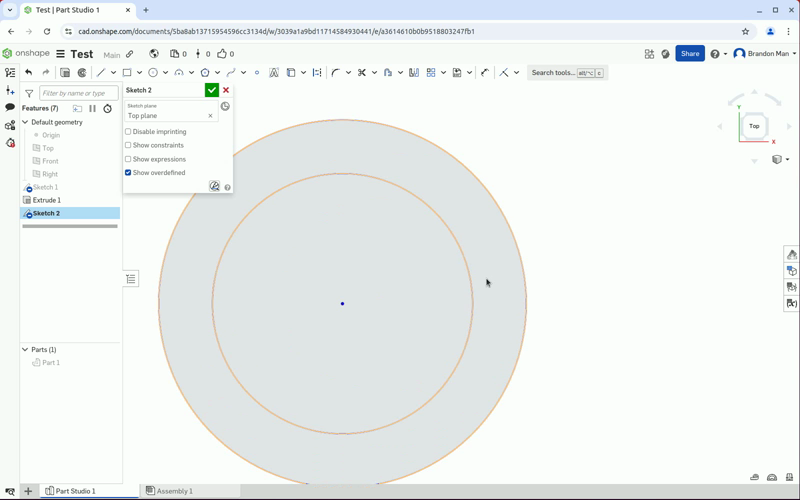
scroll(6)
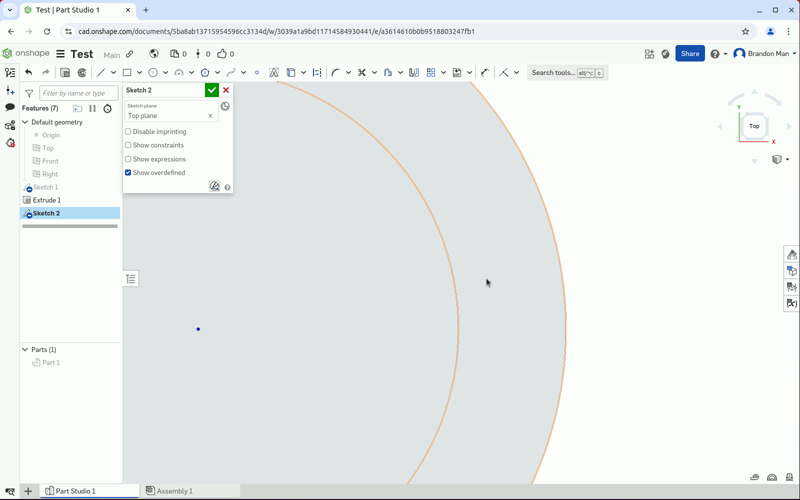
click(486, 278)
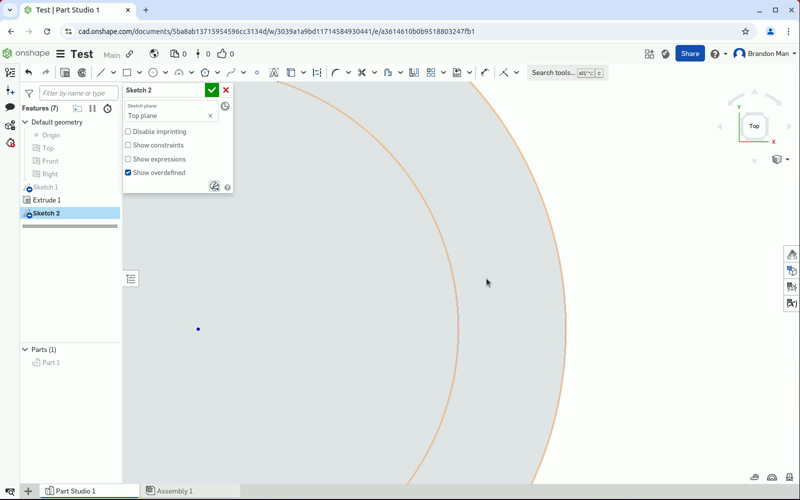
scroll(-6)
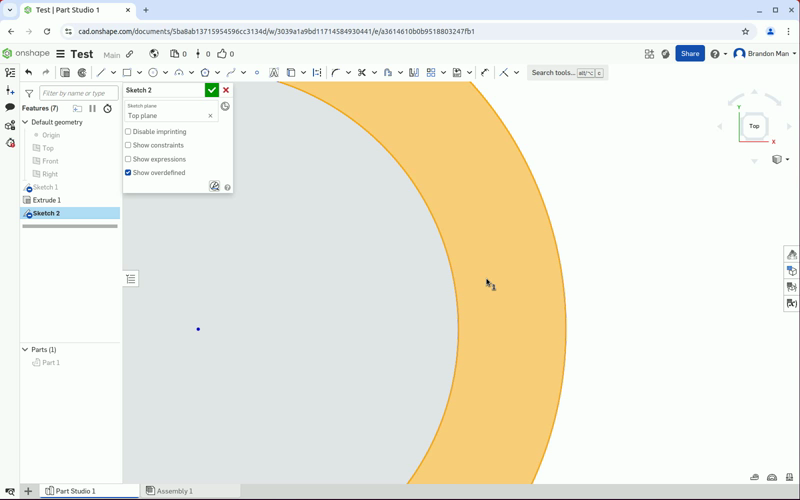
scroll(-6)
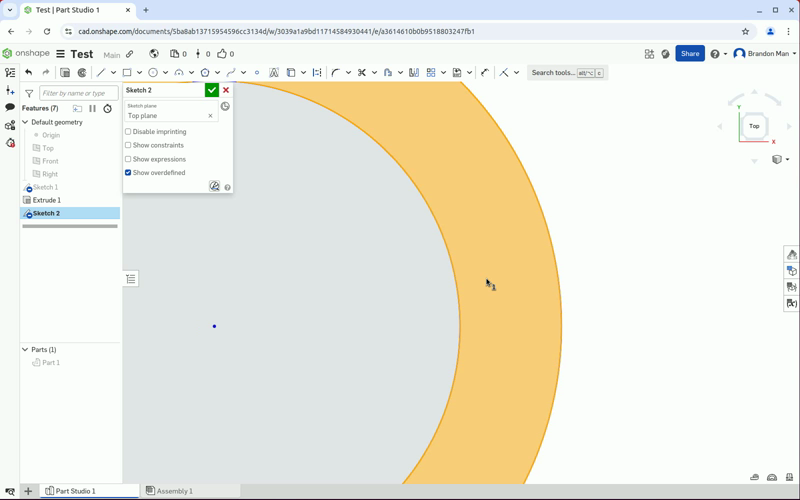
scroll(-6)
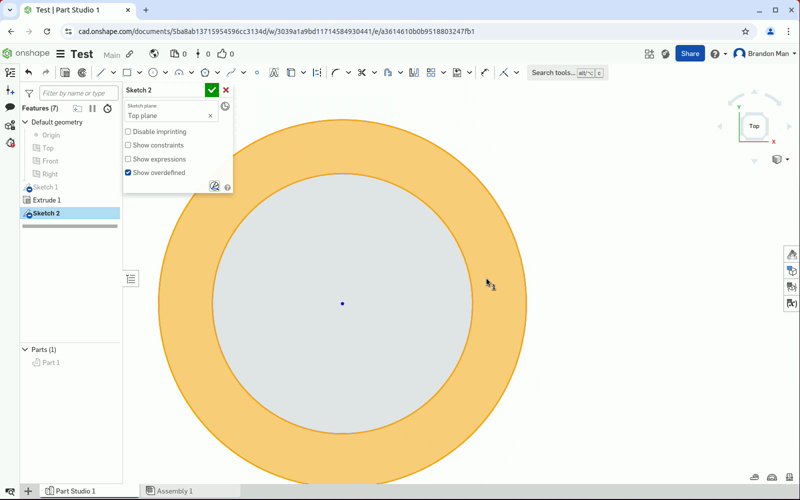
scroll(-6)
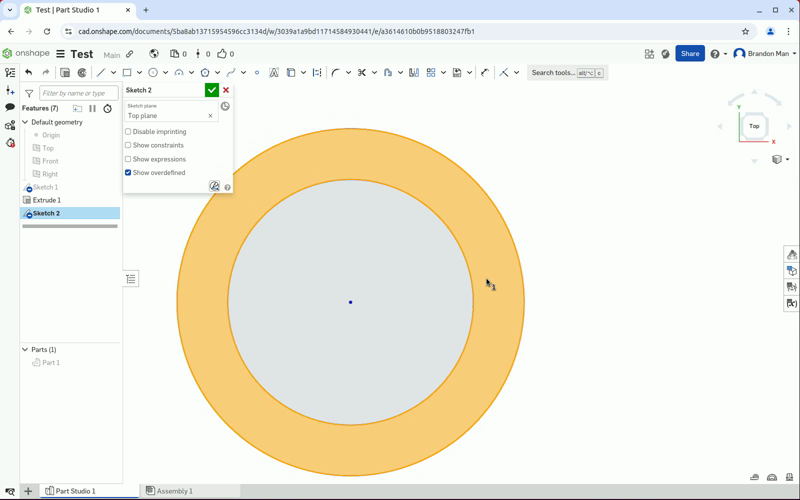
scroll(-6)
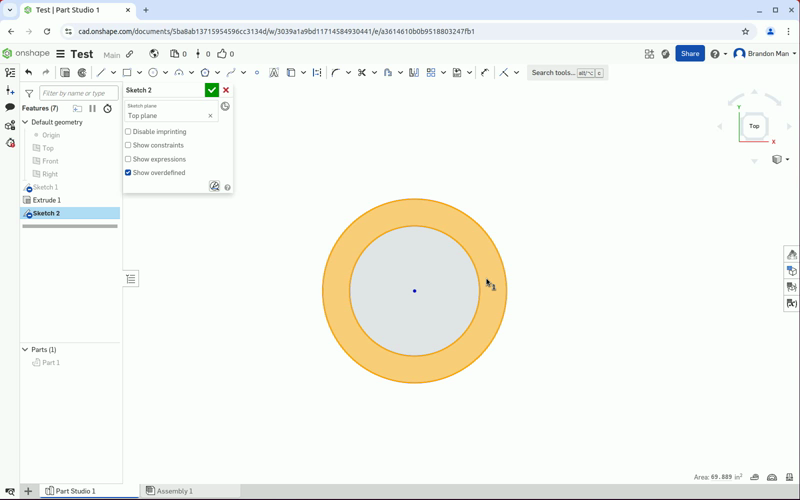
scroll(-6)
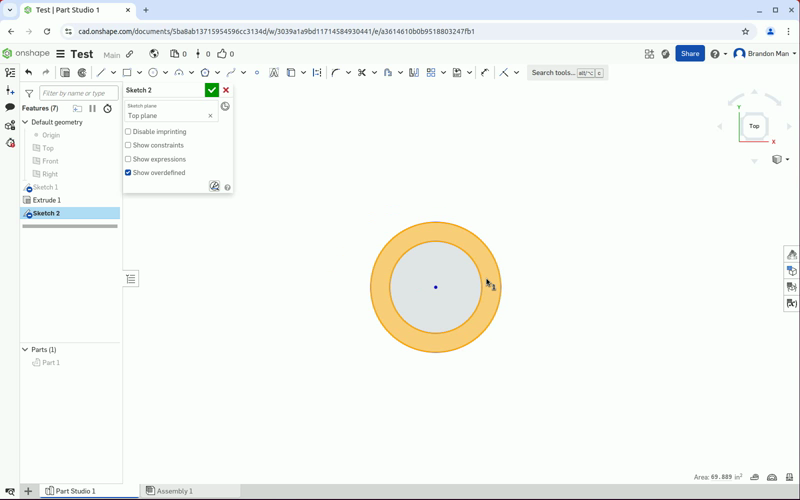
scroll(-6)
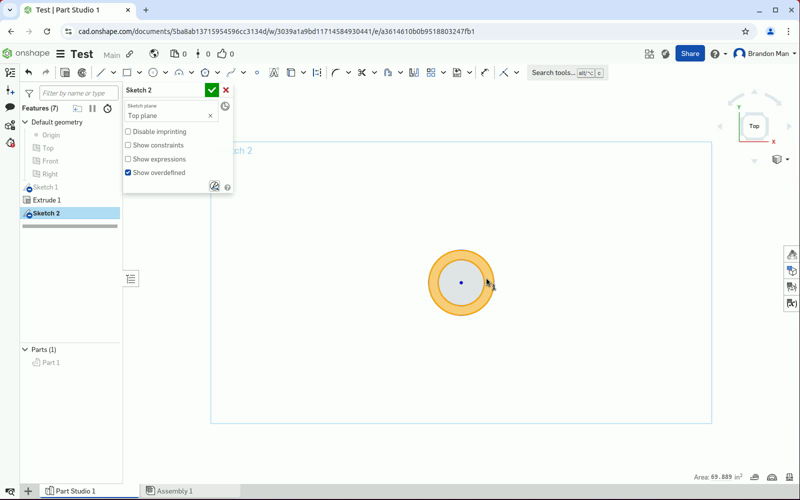
mouse_move(73, 352)
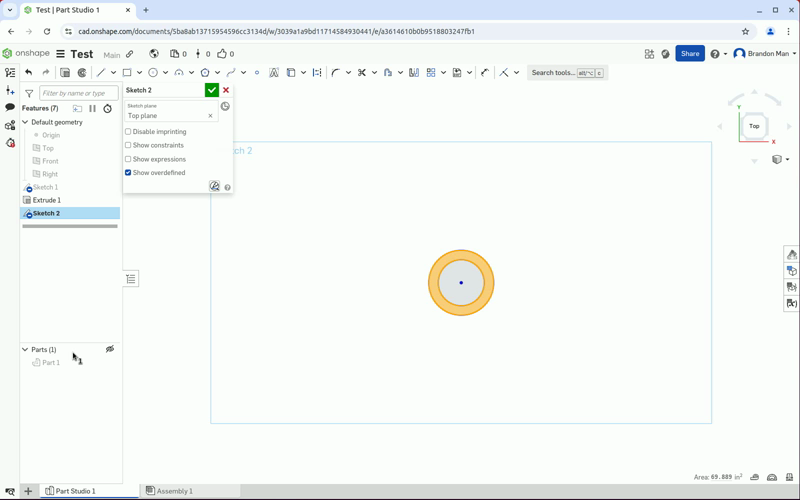
key(shift+y)
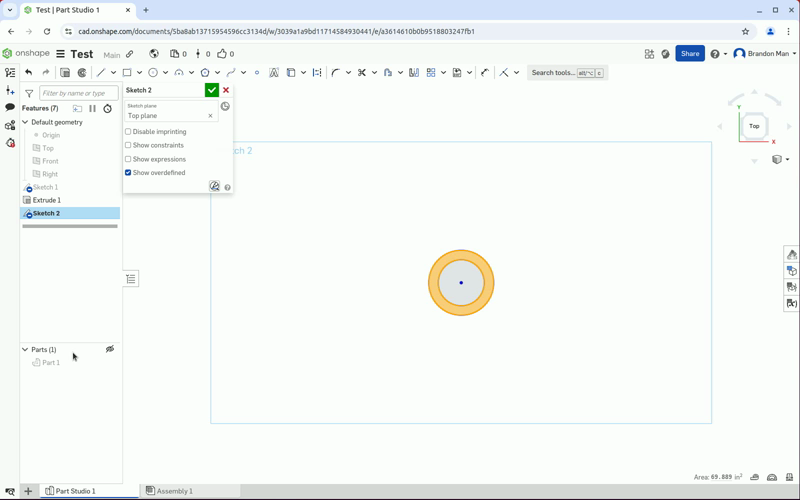
key(shift+e)
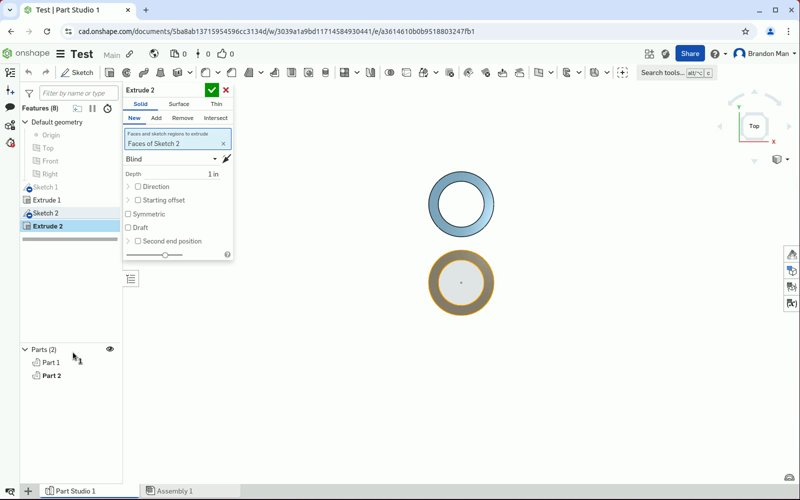
mouse_move(143, 106)
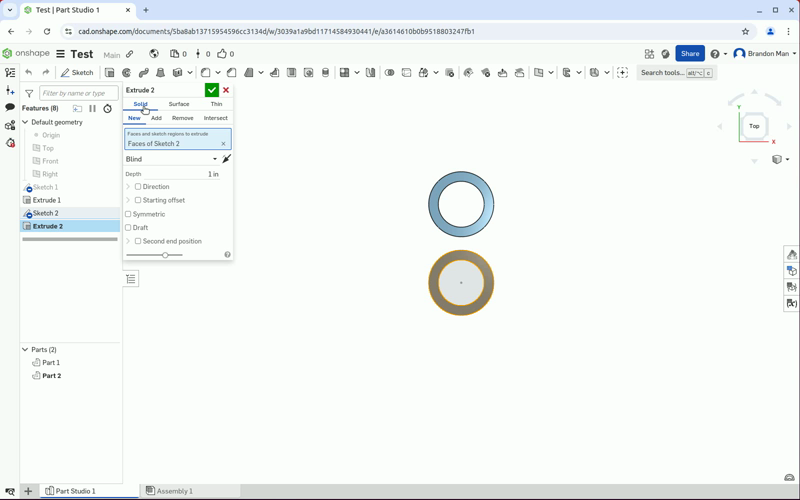
click(143, 106)
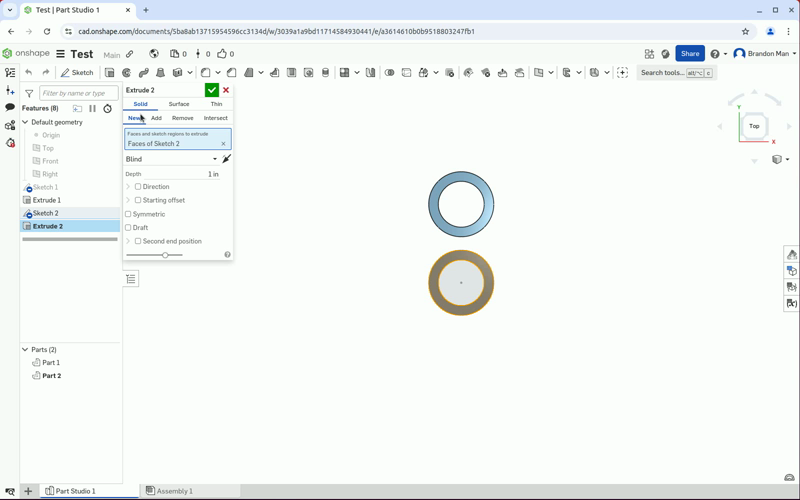
mouse_move(137, 120)
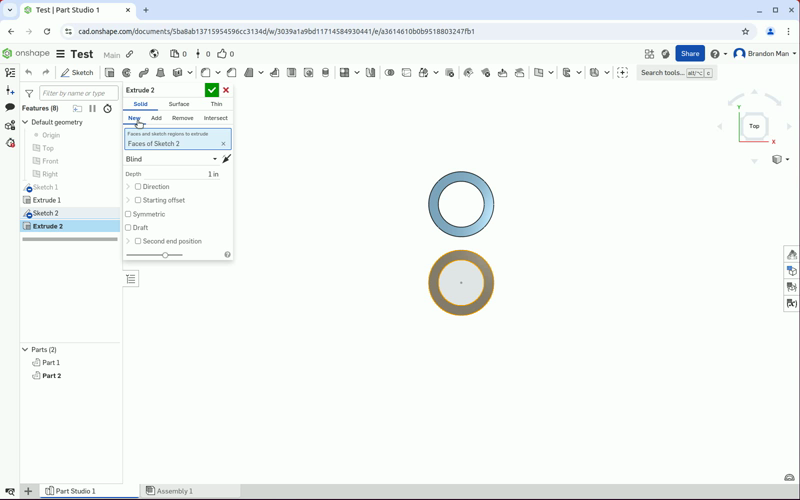
click(137, 120)
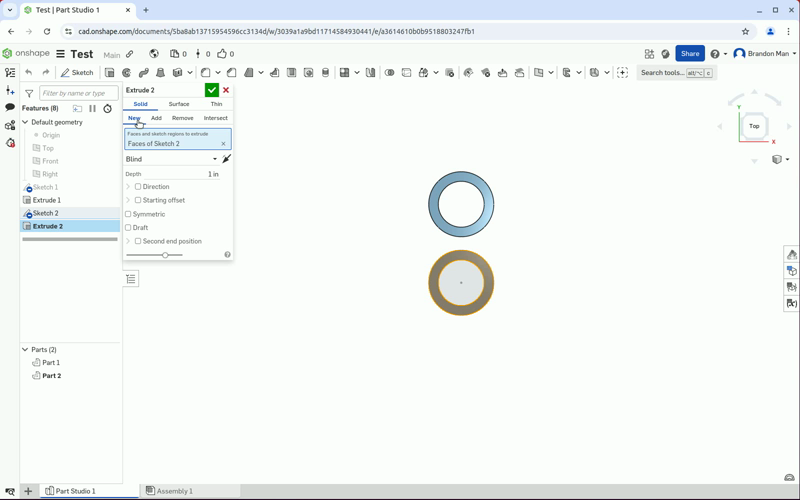
key(tab, 4)
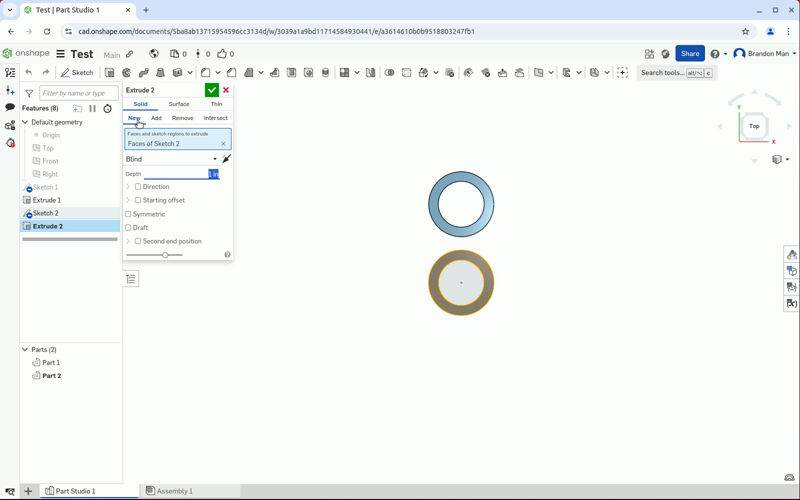
text(2.648)
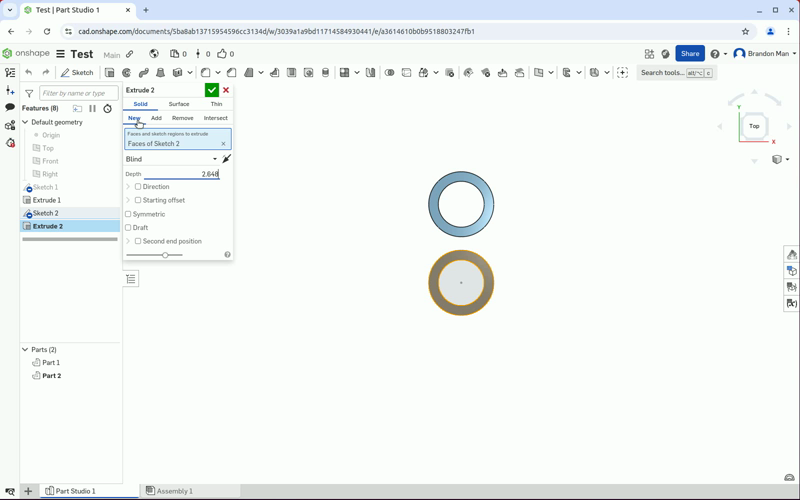
key(enter)
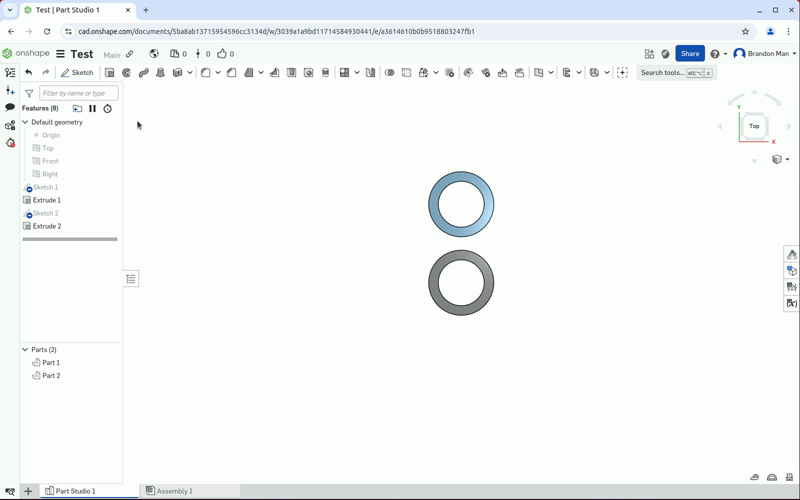
key(shift+h)
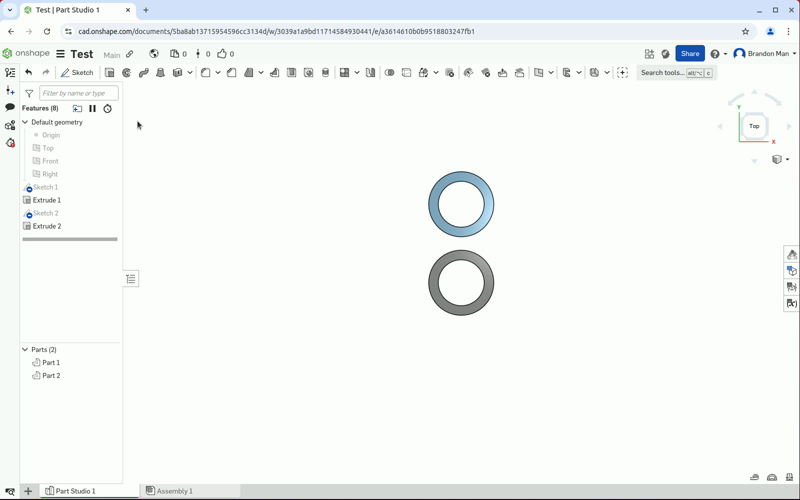
key(shift+h)
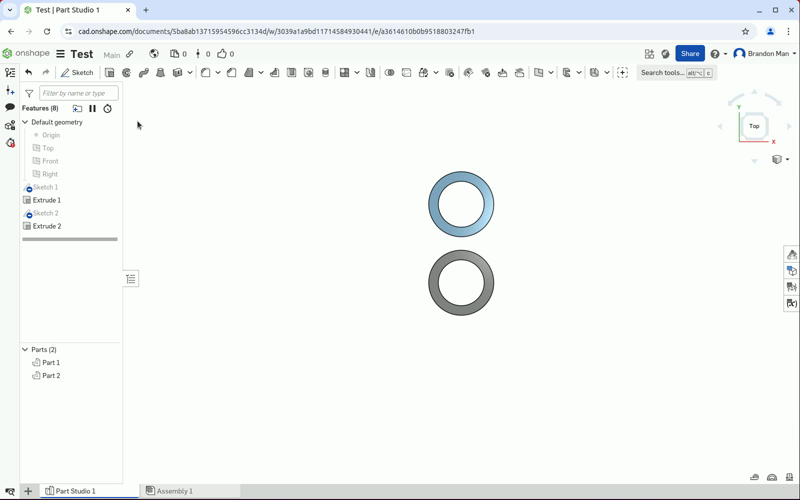
mouse_move(73, 189)
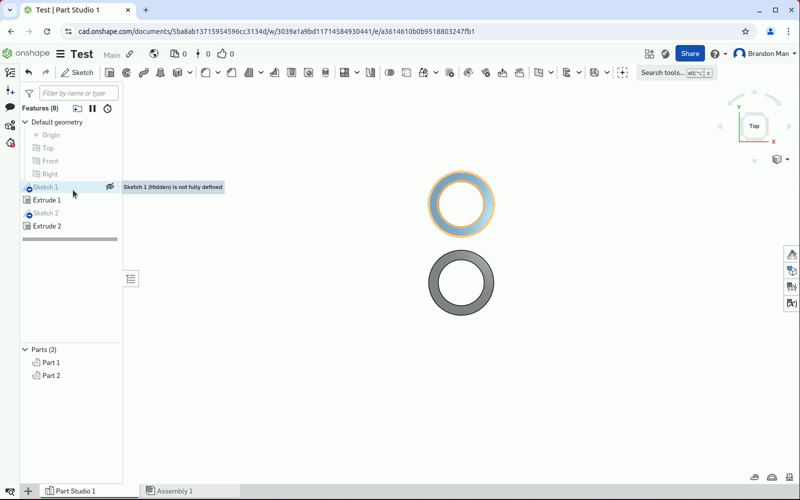
click(73, 189)
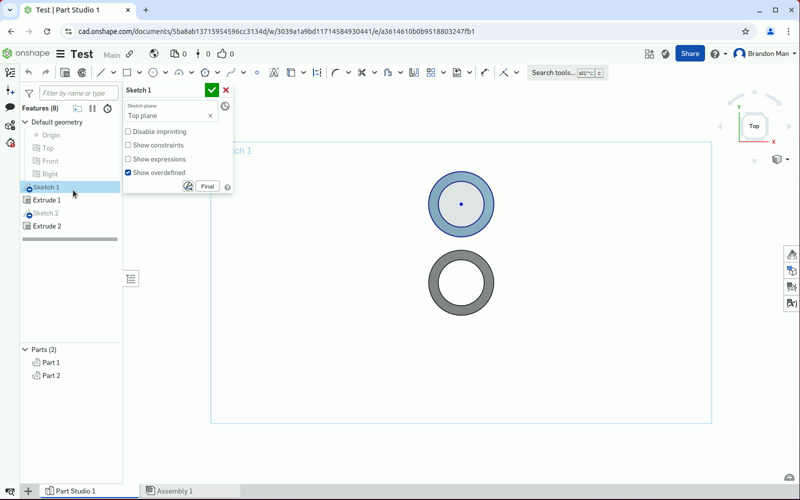
mouse_move(229, 92)
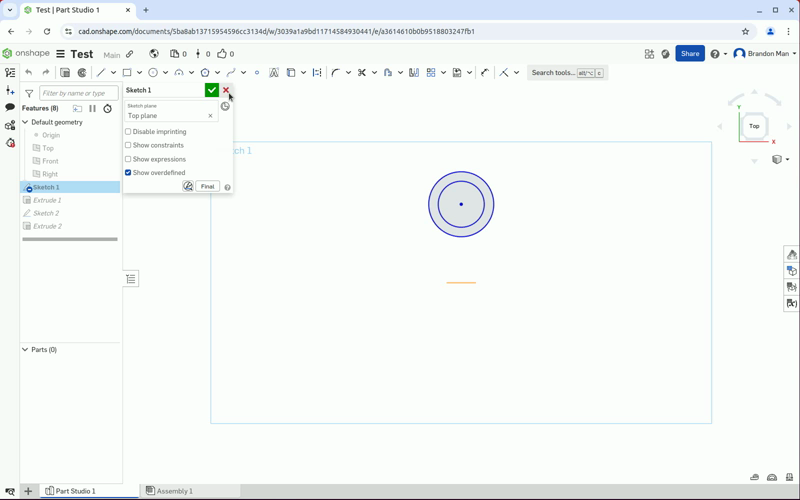
click(229, 92)
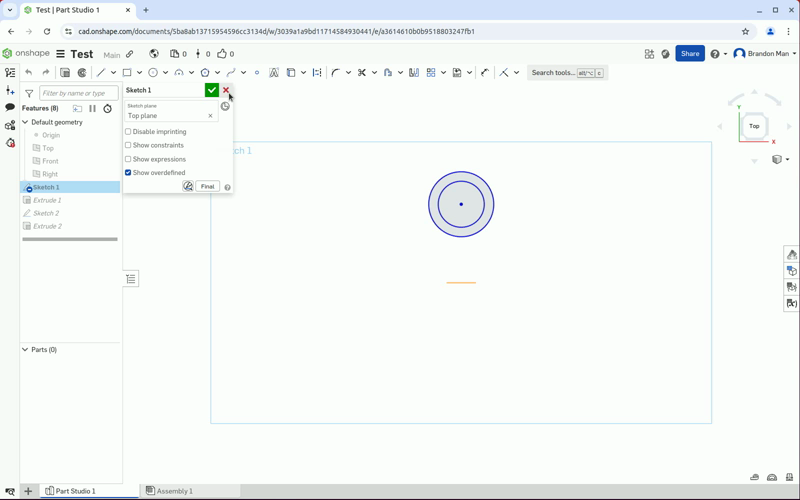
key(shift+s)
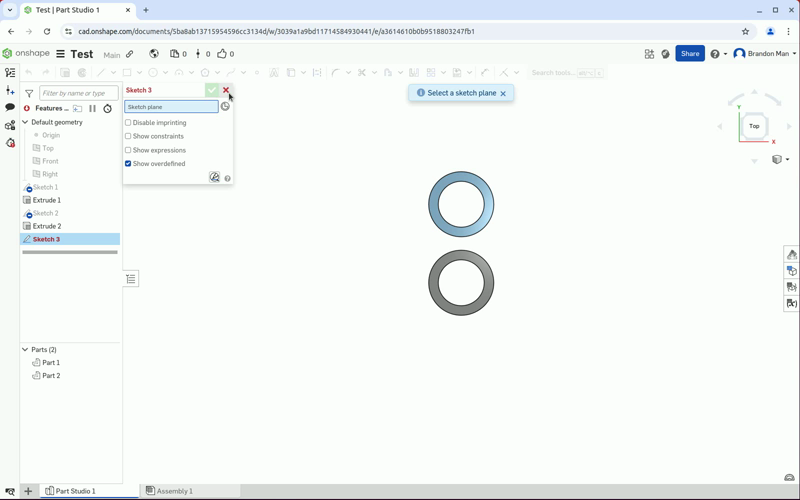
mouse_move(73, 150)
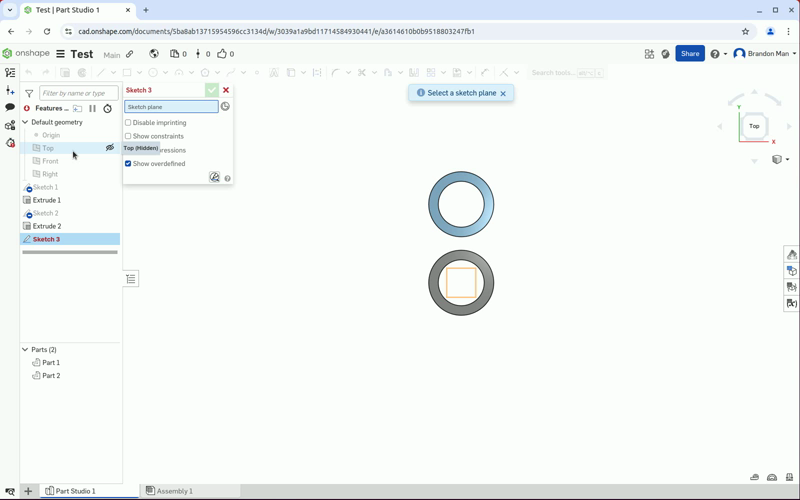
click(73, 150)
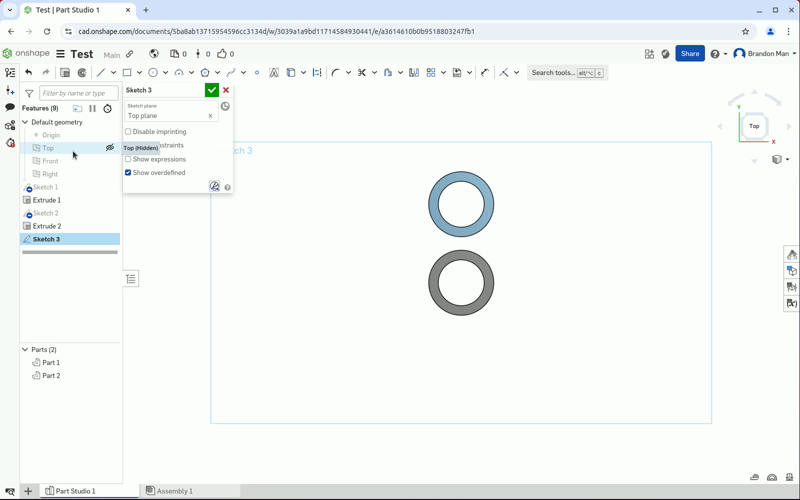
mouse_move(73, 352)
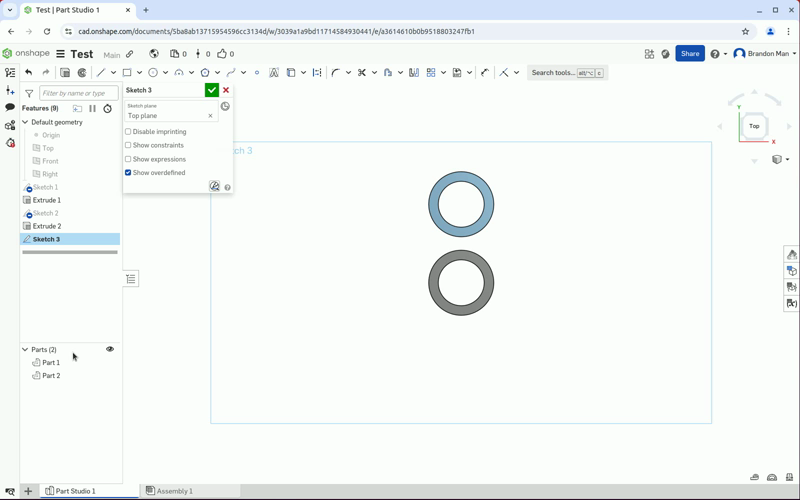
key(y)
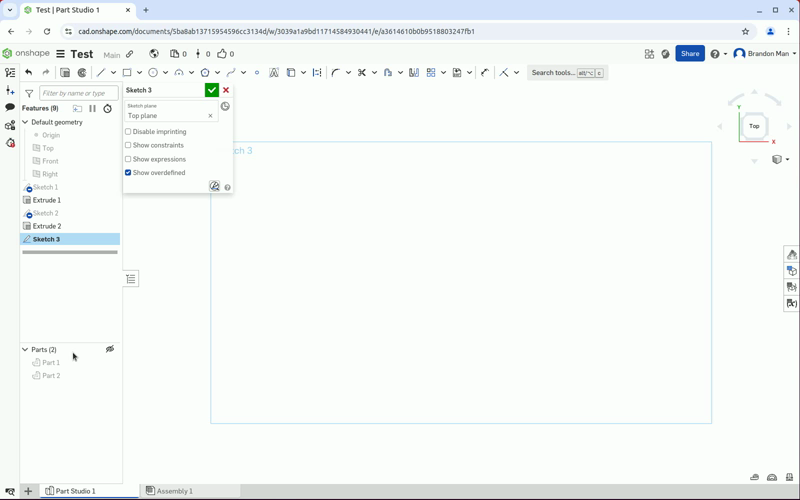
key(c)
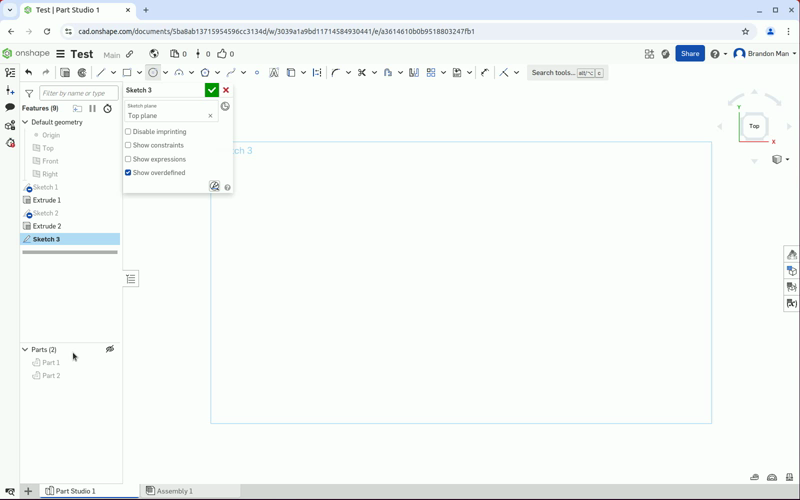
key_down(shift)
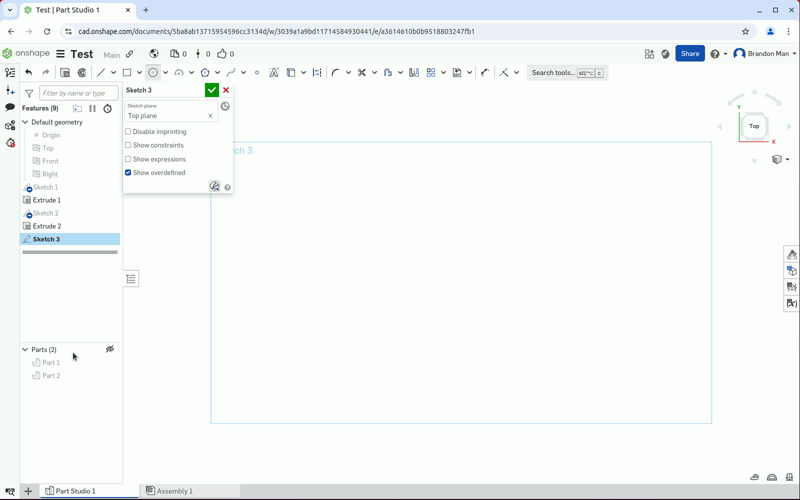
mouse_move(461, 363)
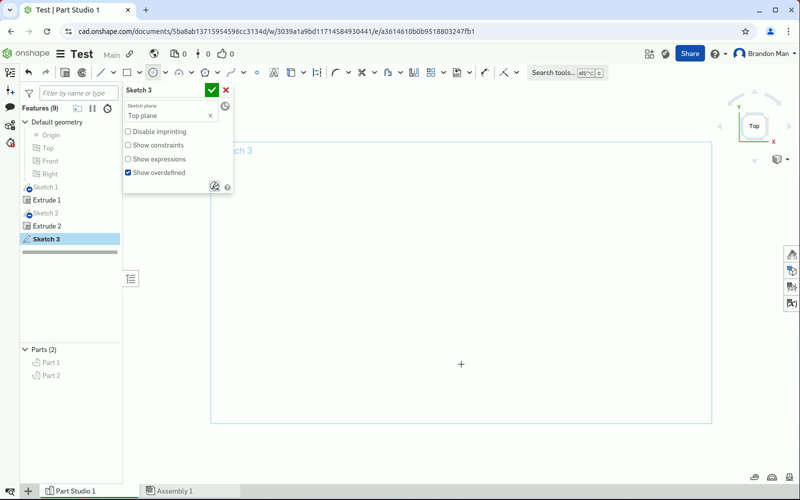
click(461, 363)
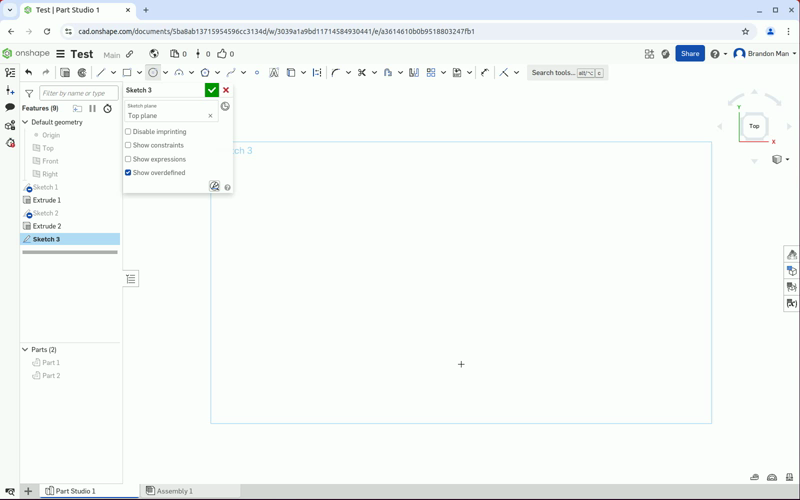
key_up(shift)
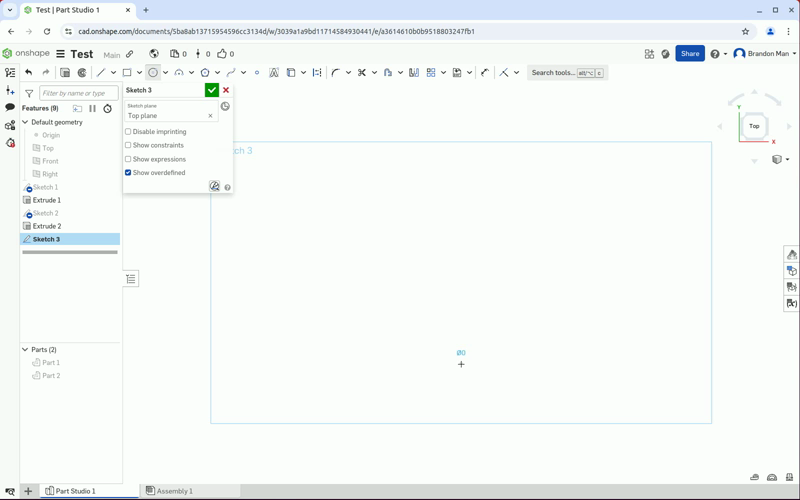
mouse_move(493, 363)
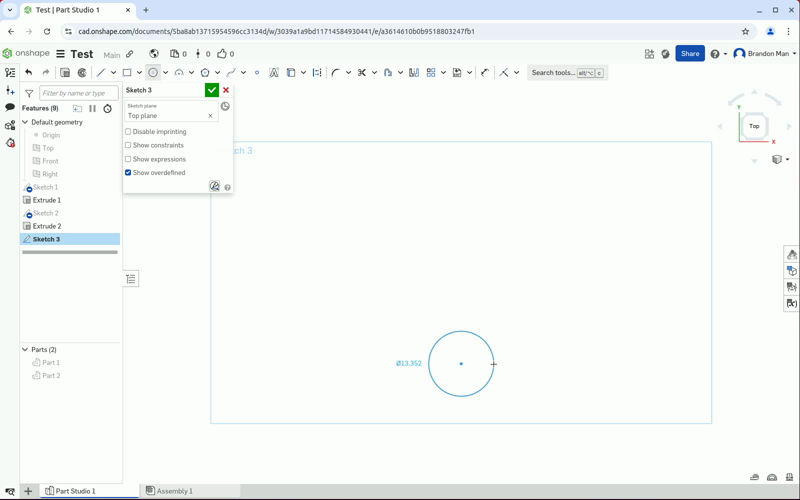
click(493, 363)
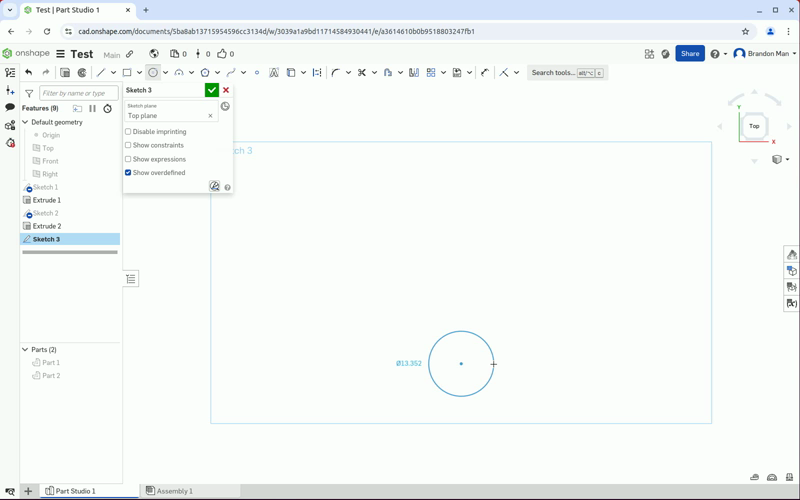
key(esc)
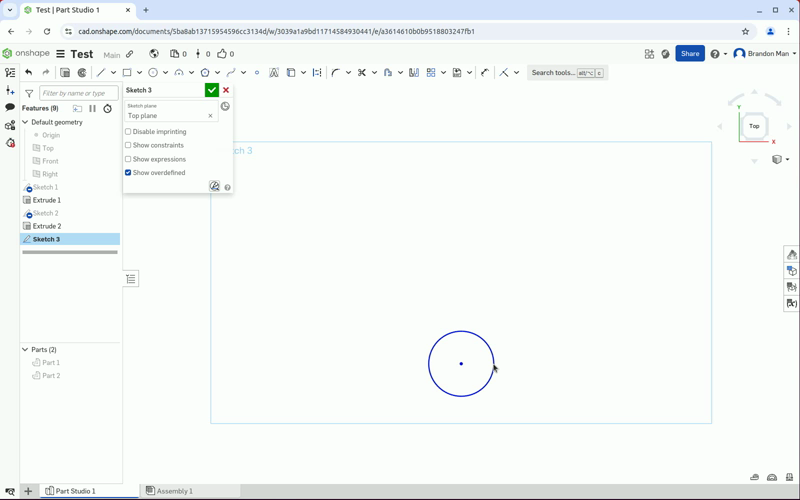
key(c)
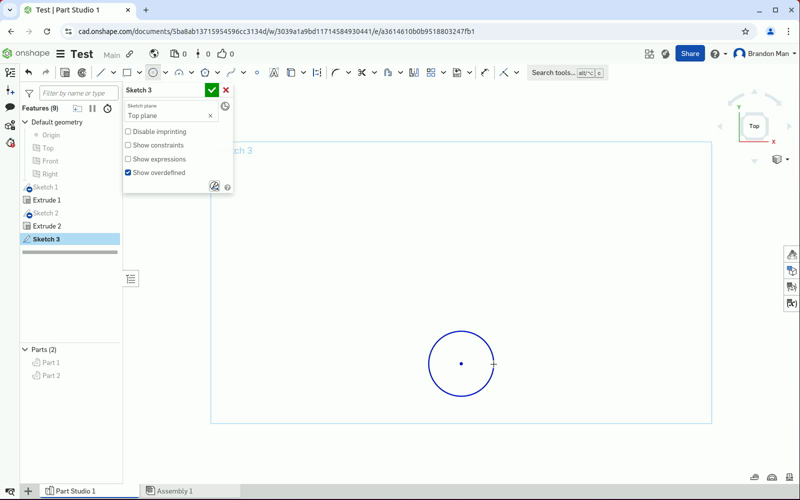
key_down(shift)
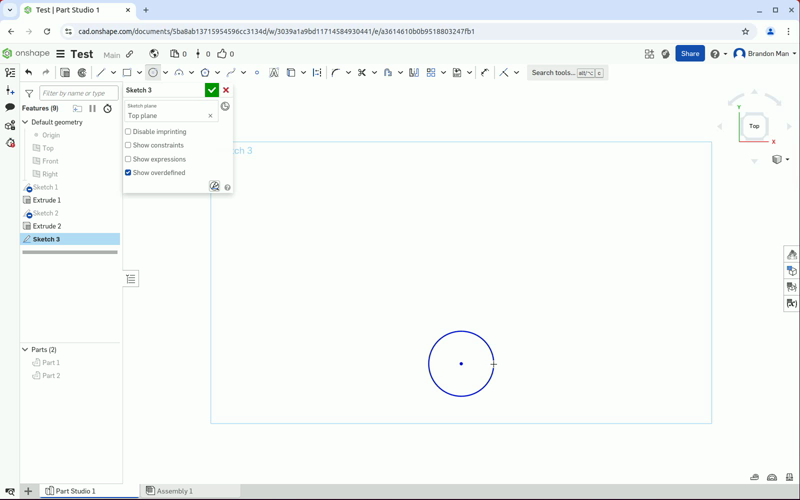
mouse_move(461, 363)
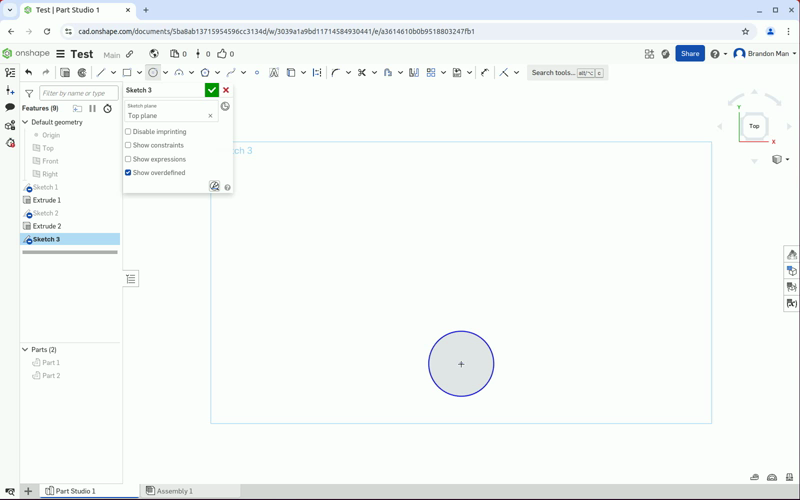
click(461, 363)
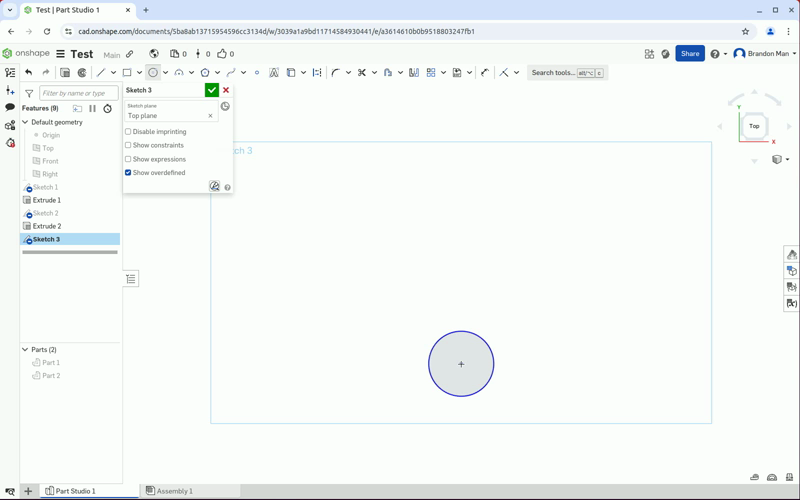
key_up(shift)
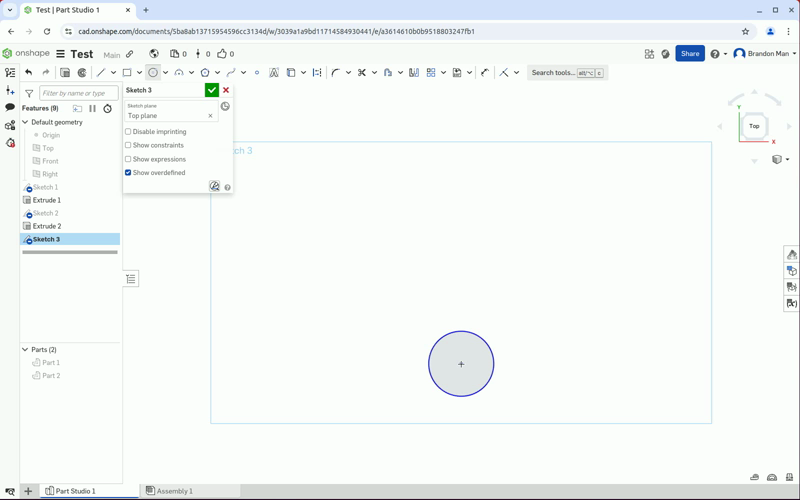
mouse_move(484, 363)
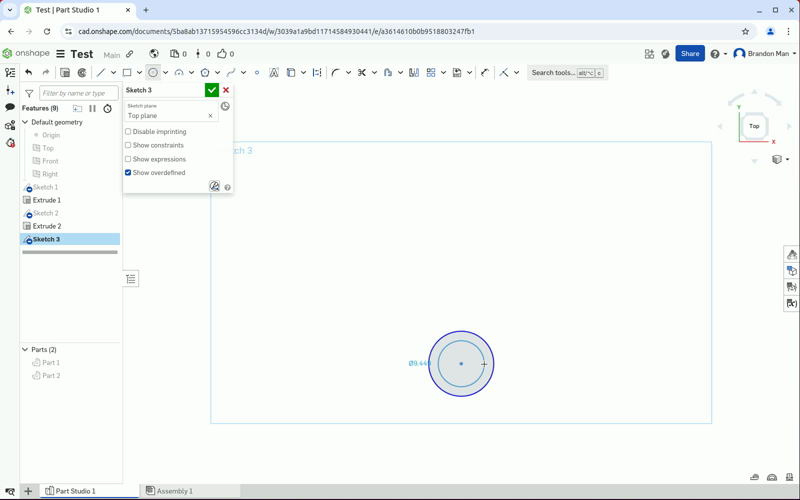
click(484, 363)
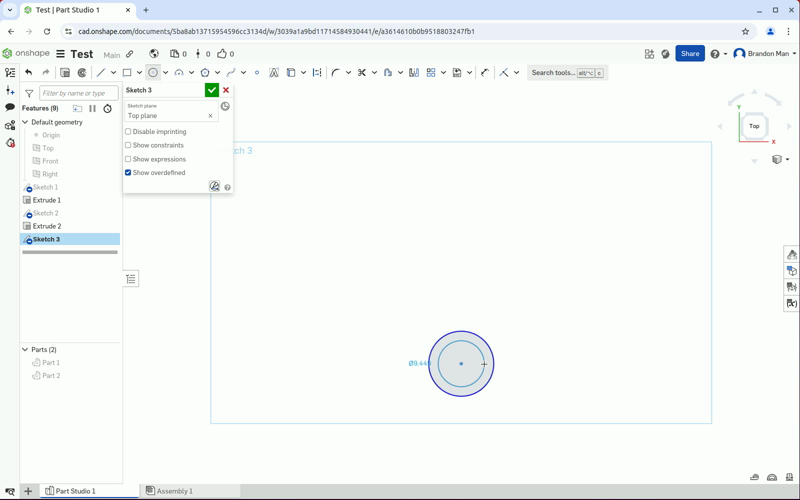
key(esc)
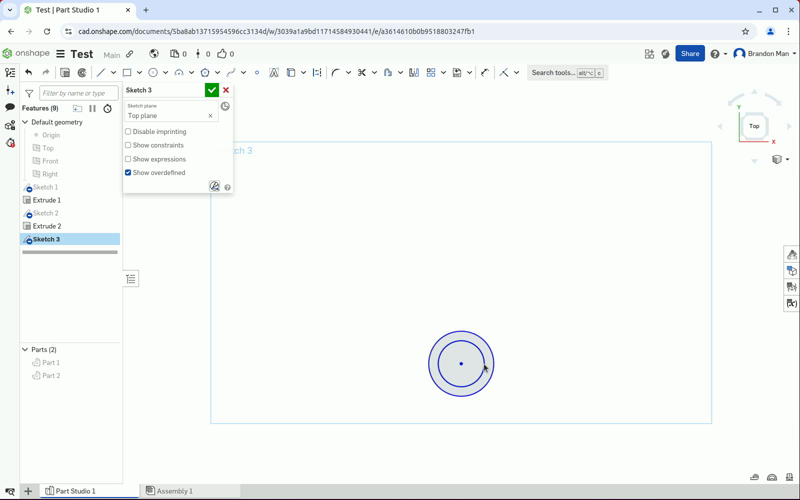
mouse_move(483, 355)
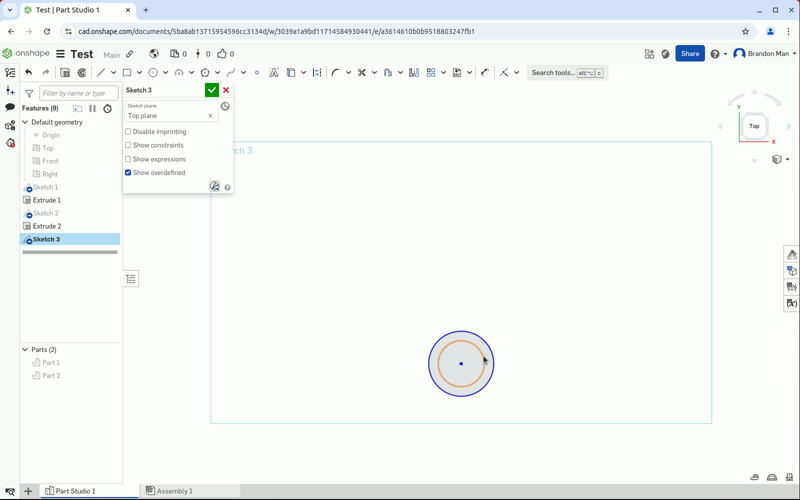
scroll(6)
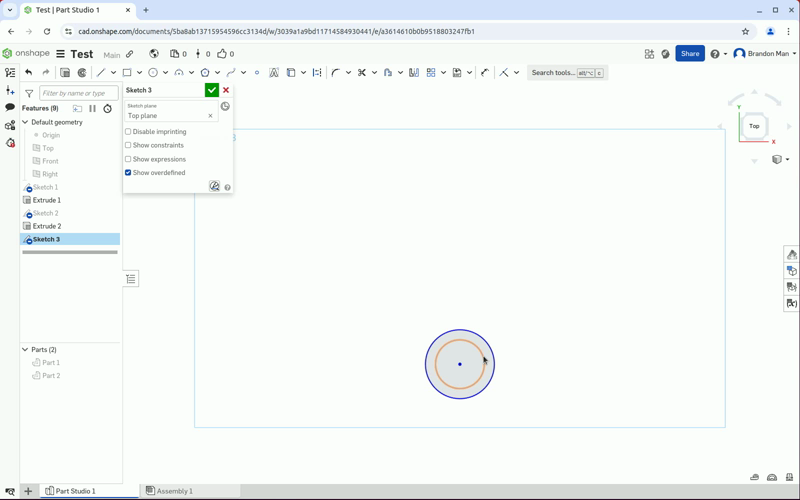
scroll(6)
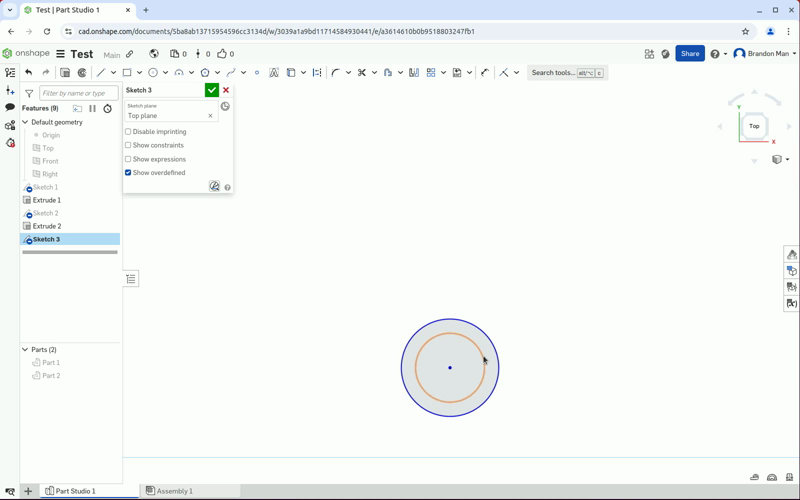
scroll(6)
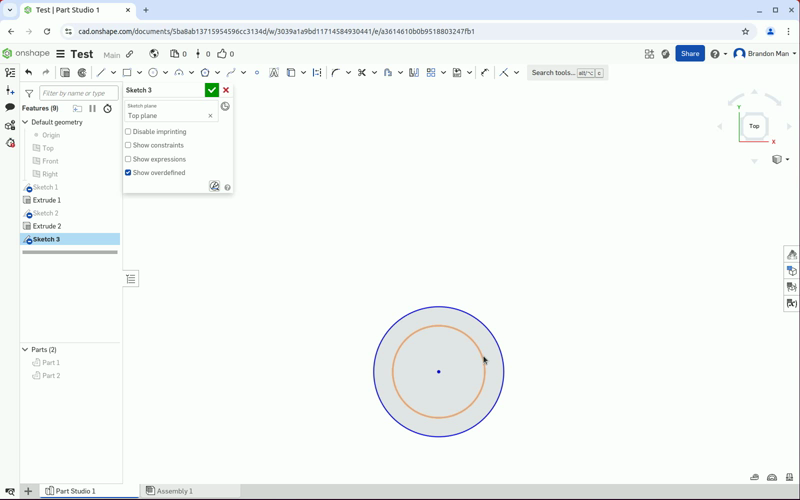
scroll(6)
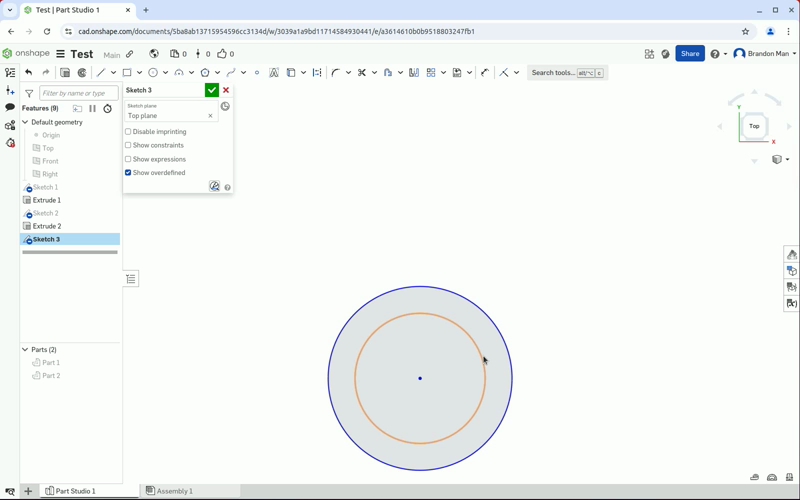
scroll(6)
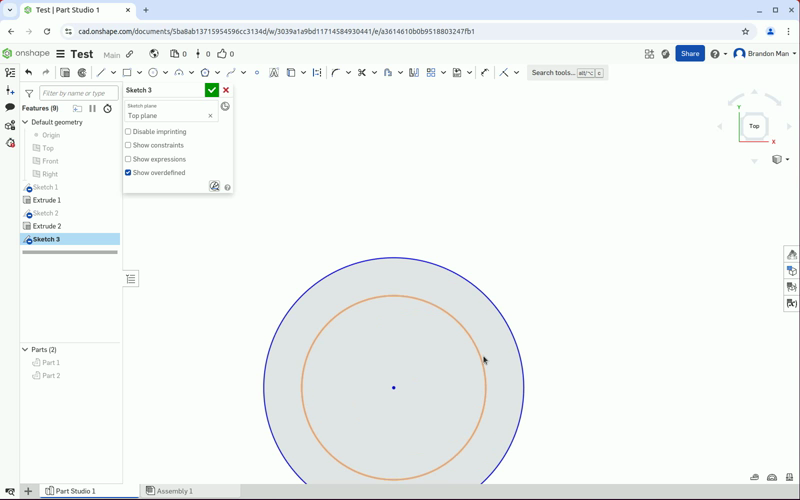
scroll(6)
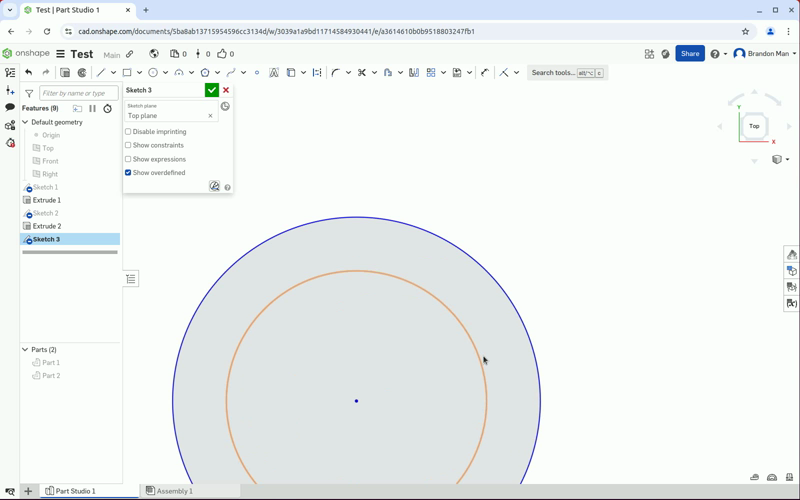
scroll(6)
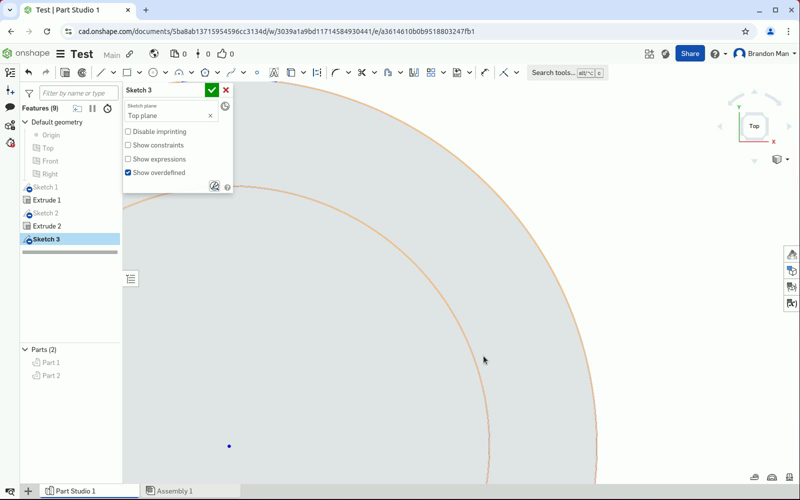
click(483, 355)
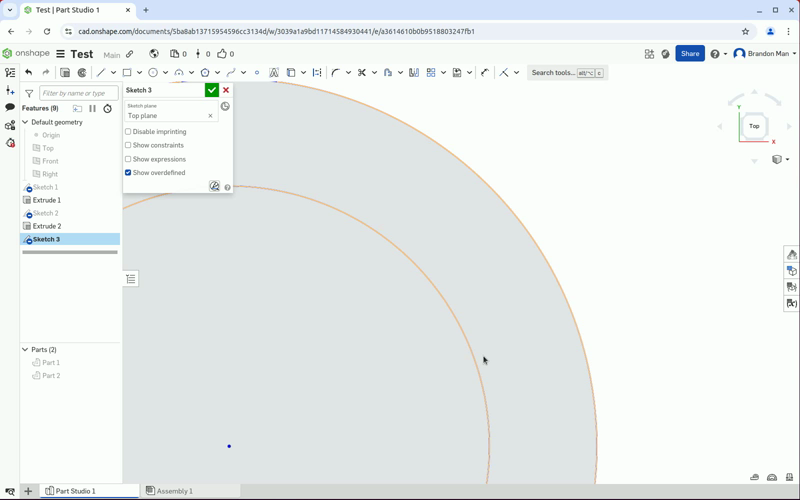
scroll(-6)
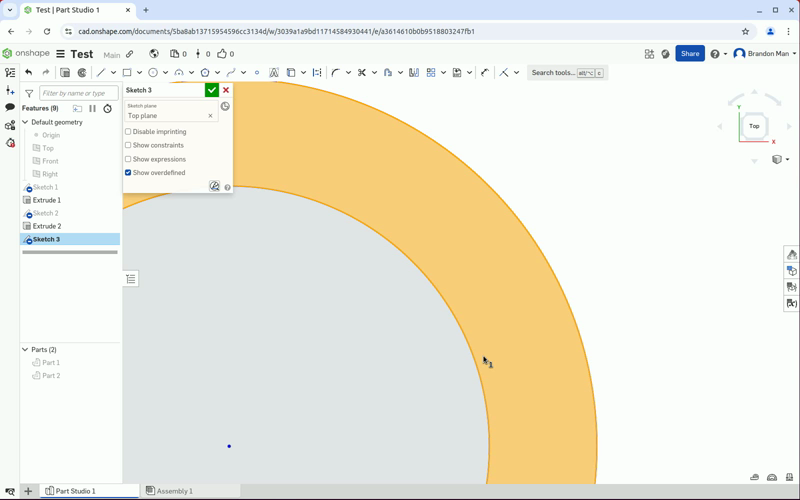
scroll(-6)
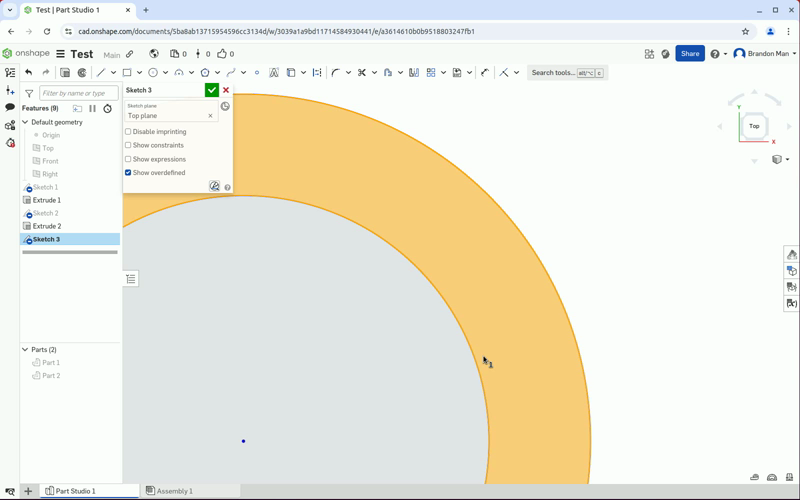
scroll(-6)
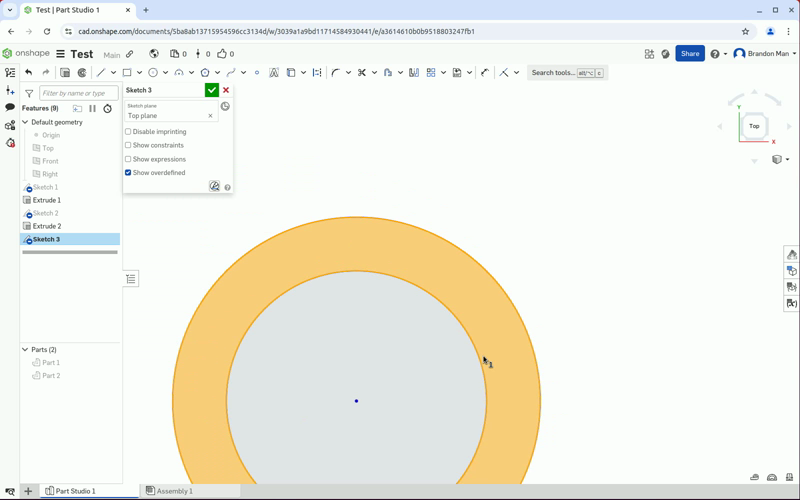
scroll(-6)
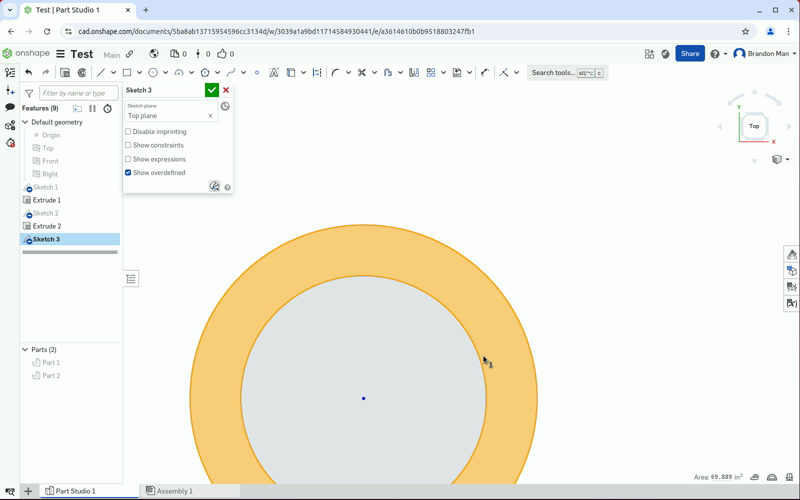
scroll(-6)
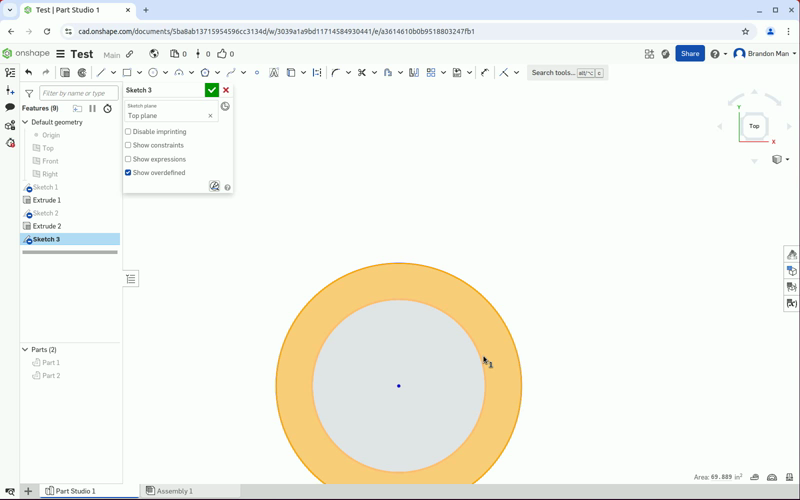
scroll(-6)
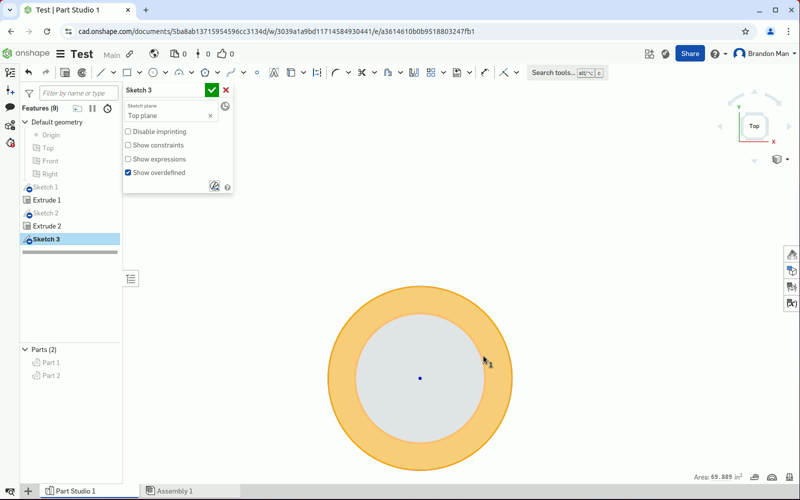
scroll(-6)
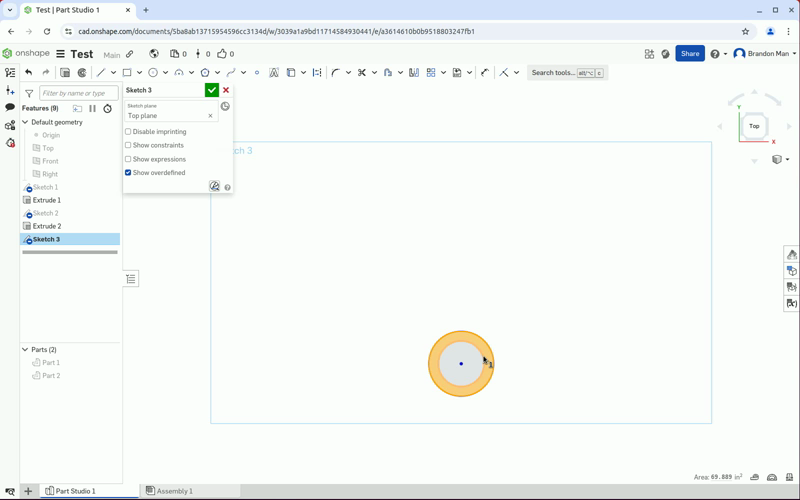
mouse_move(73, 352)
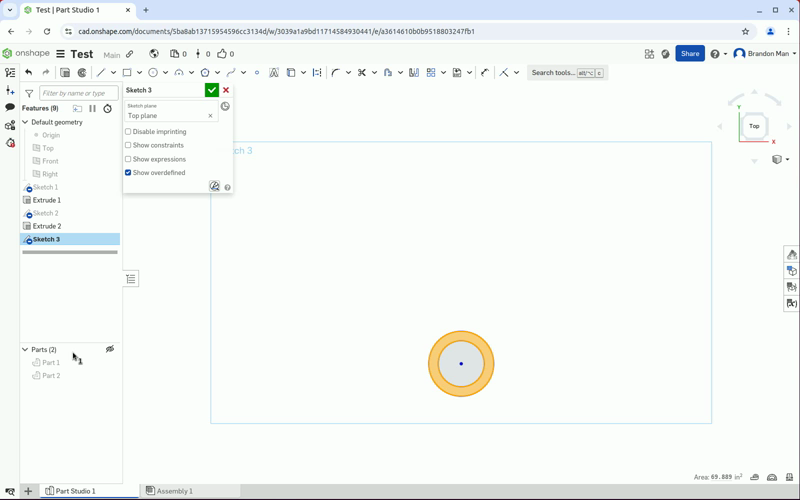
key(shift+y)
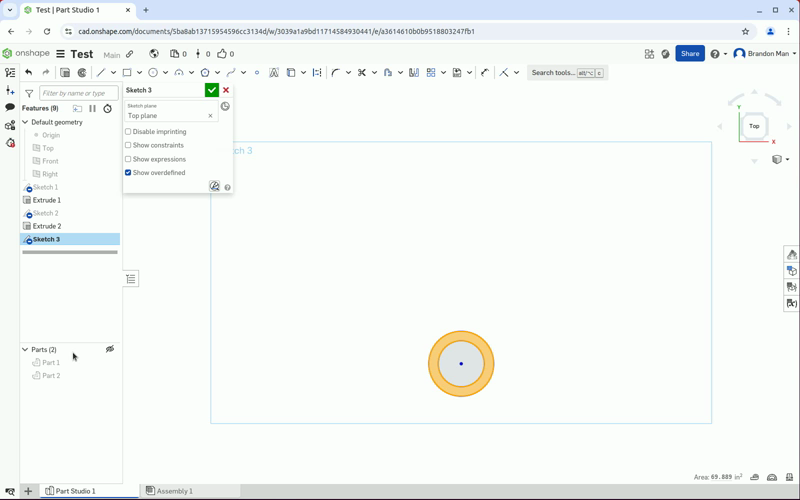
key(shift+e)
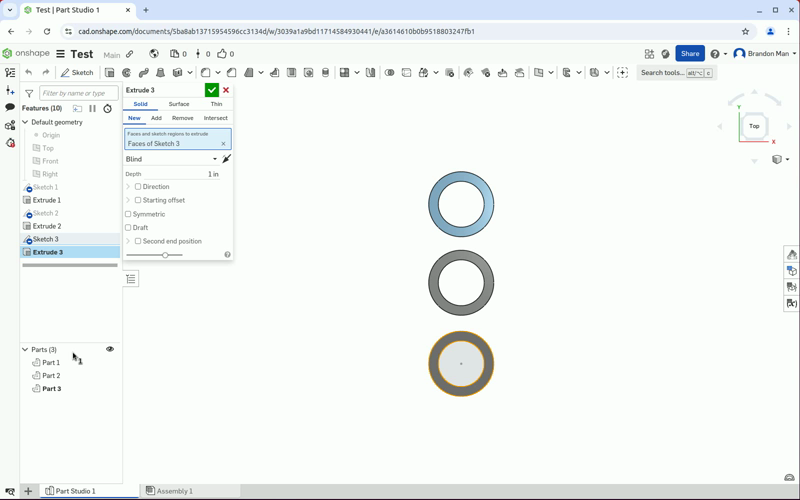
mouse_move(143, 106)
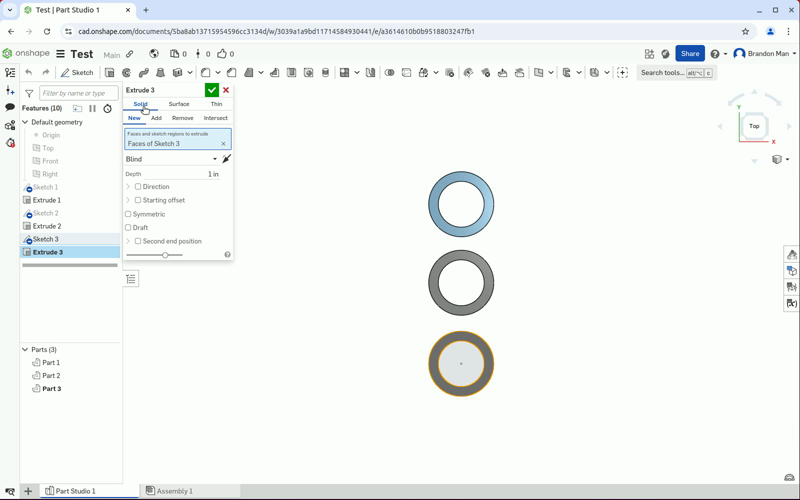
click(143, 106)
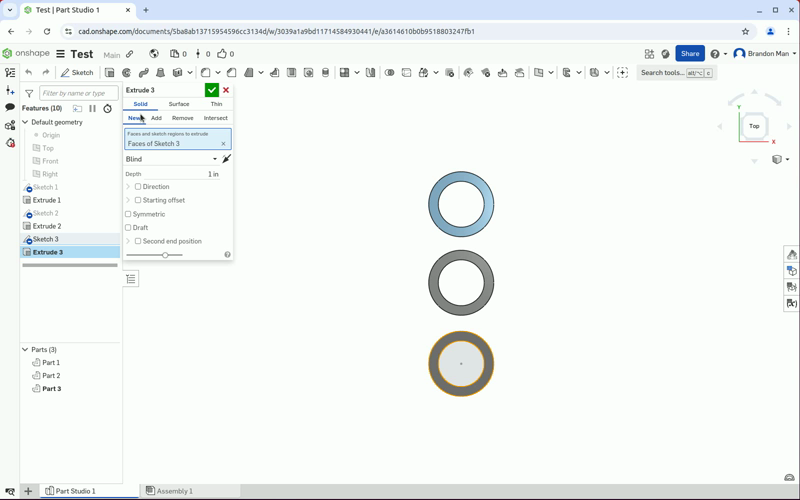
mouse_move(137, 120)
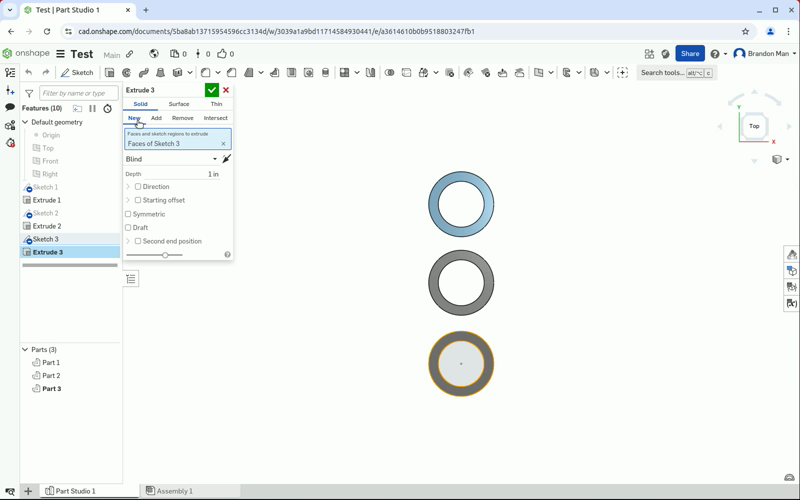
click(137, 120)
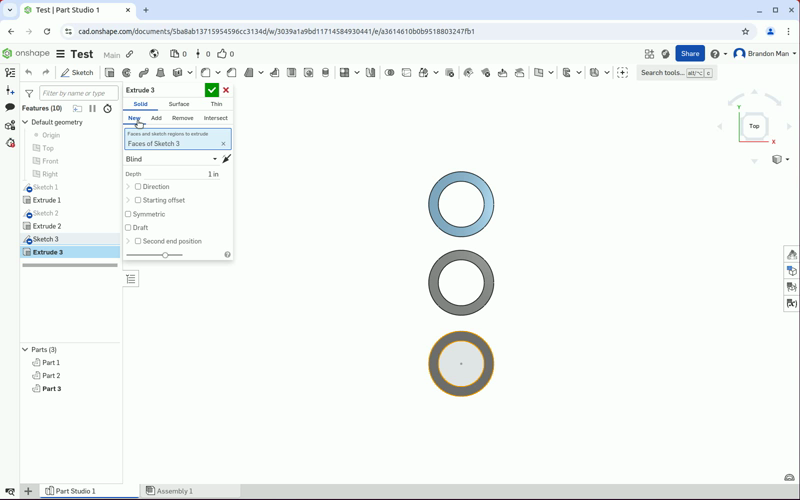
key(tab, 4)
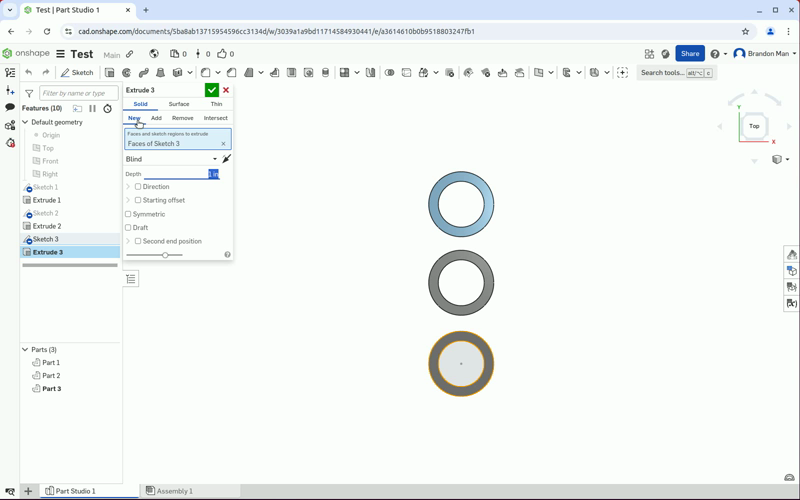
text(2.648)
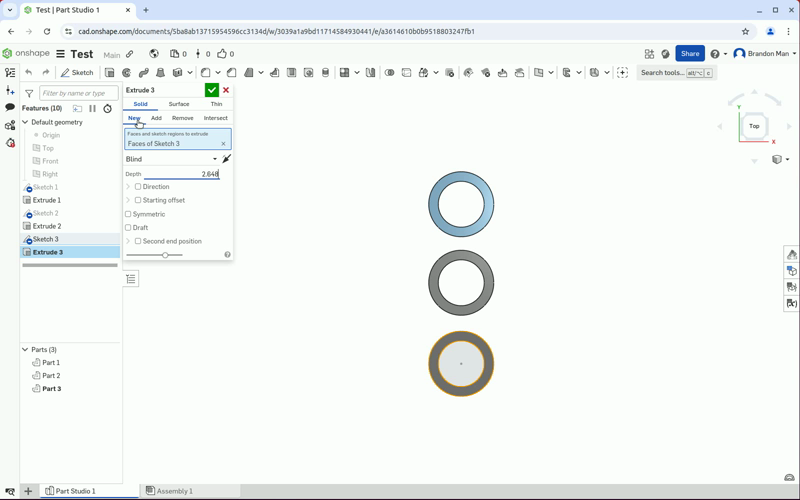
key(enter)
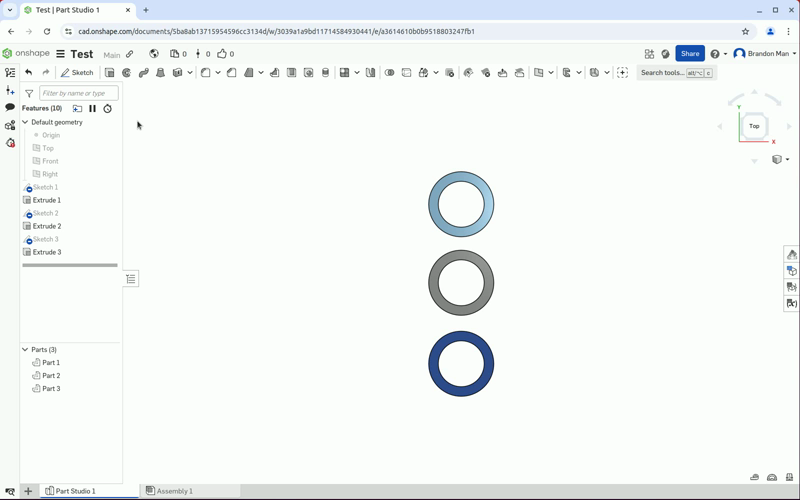
key(shift+h)
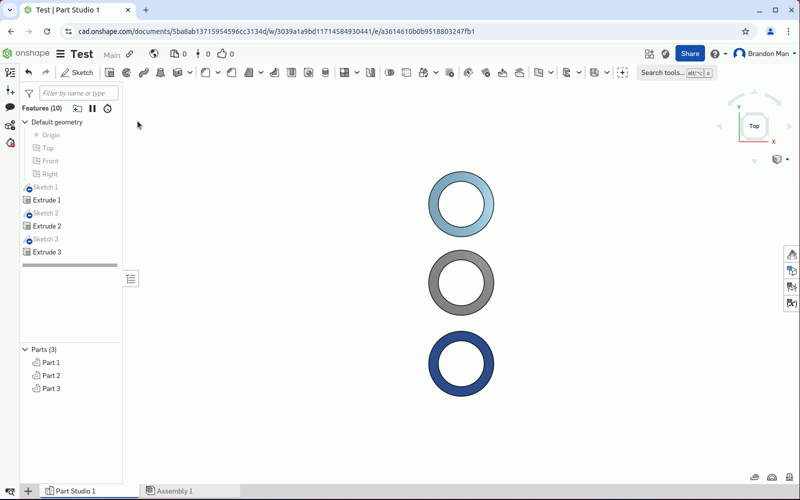
key(shift+h)
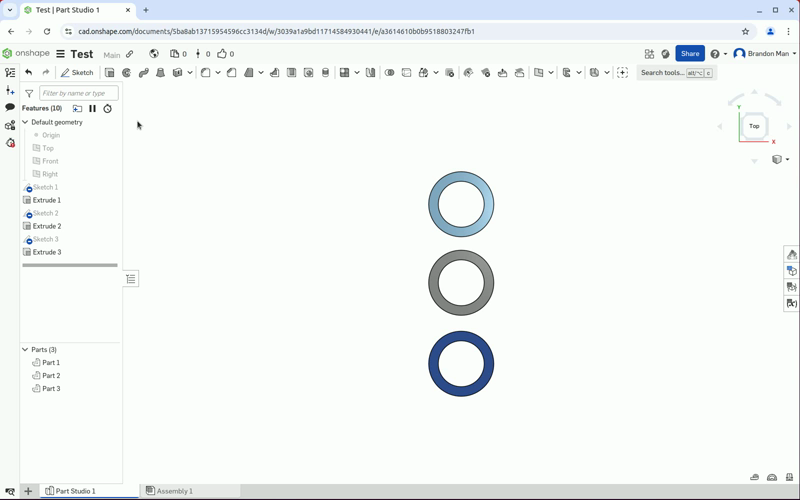
mouse_move(73, 189)
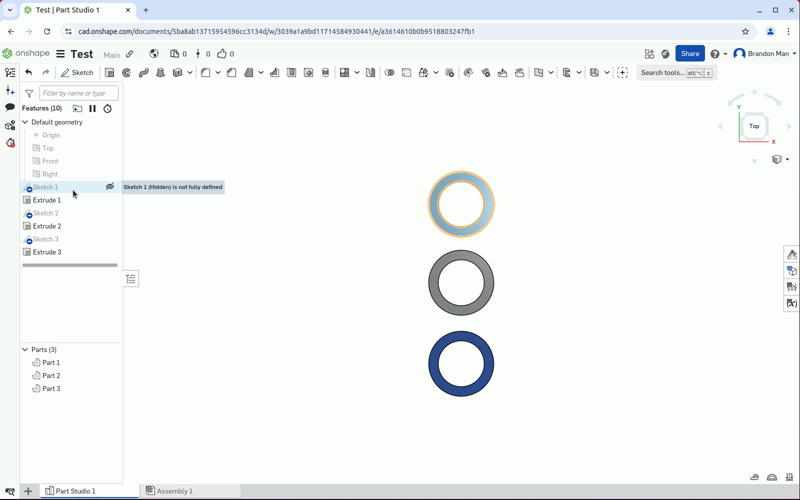
click(73, 189)
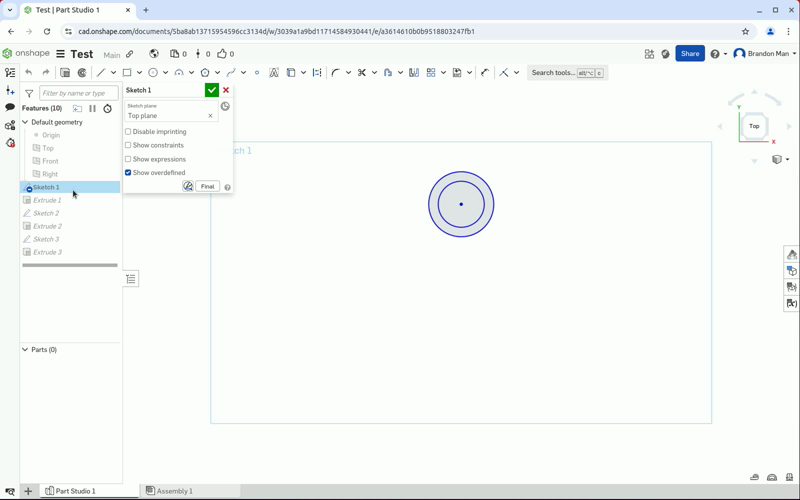
mouse_move(229, 92)
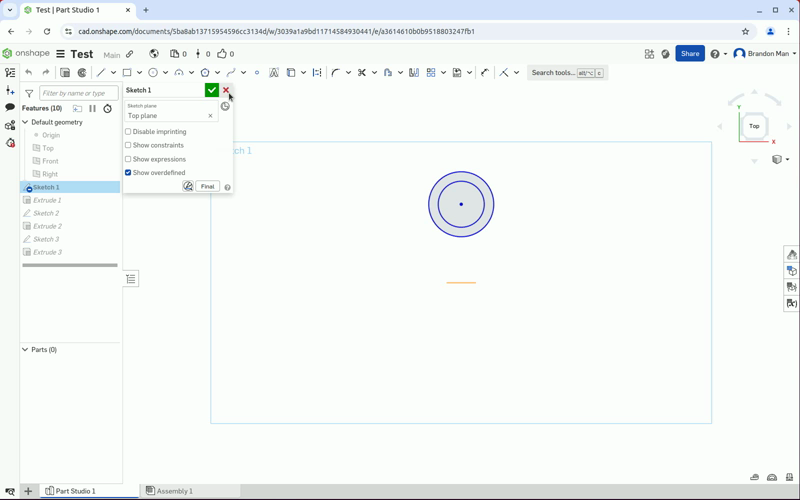
click(229, 92)
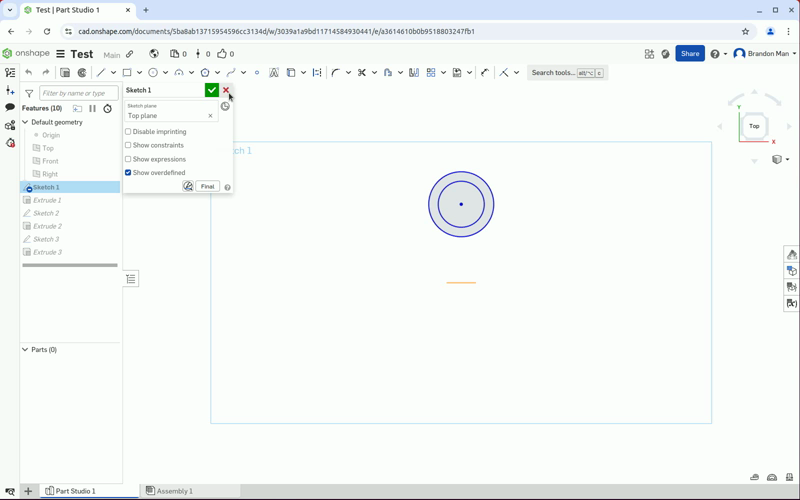
key(shift+s)
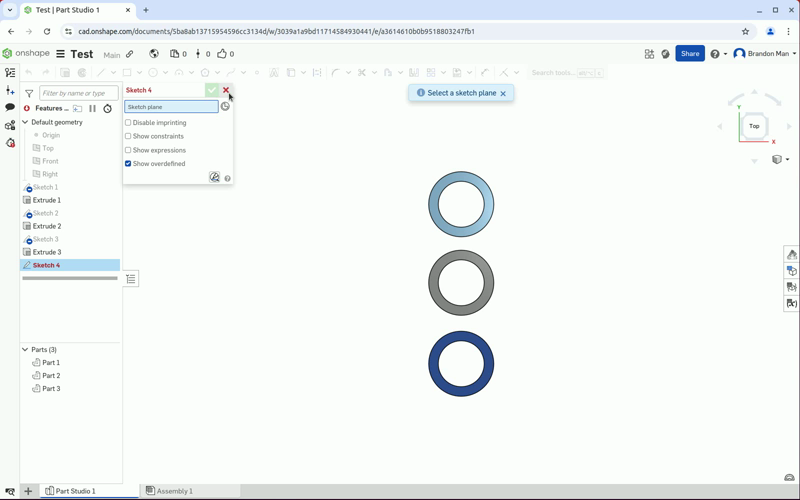
mouse_move(73, 150)
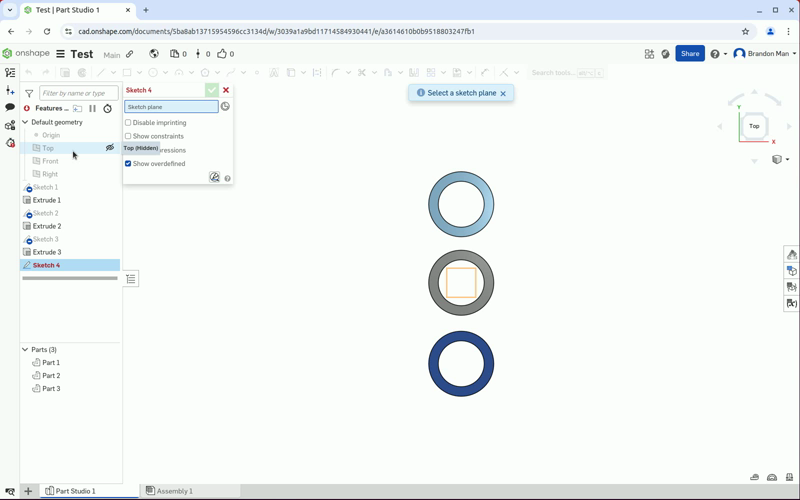
click(73, 150)
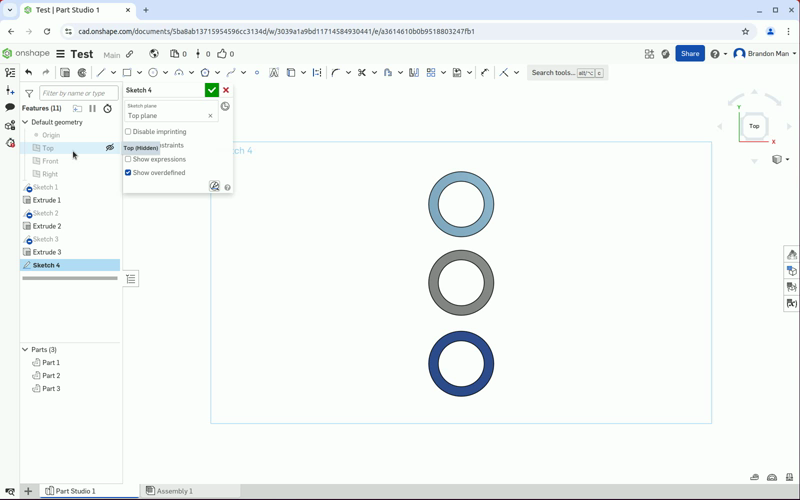
mouse_move(73, 352)
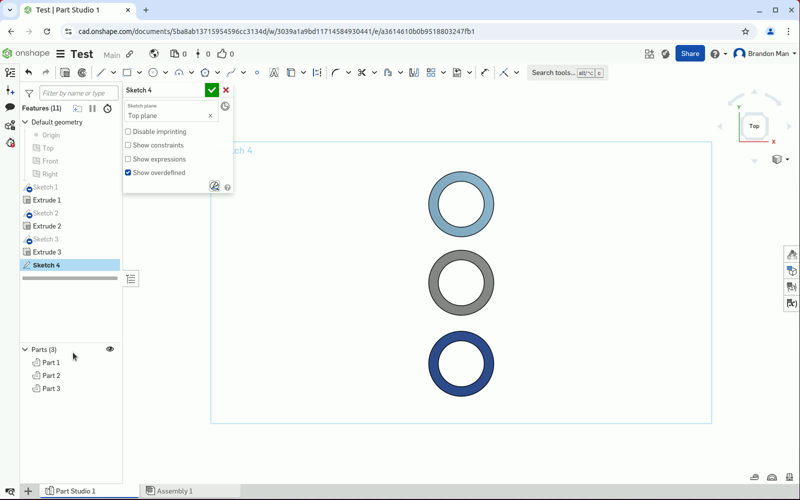
key(y)
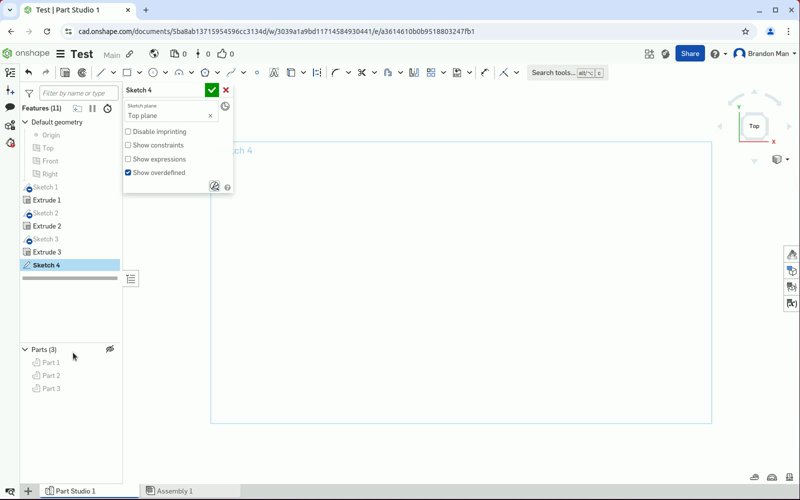
key(c)
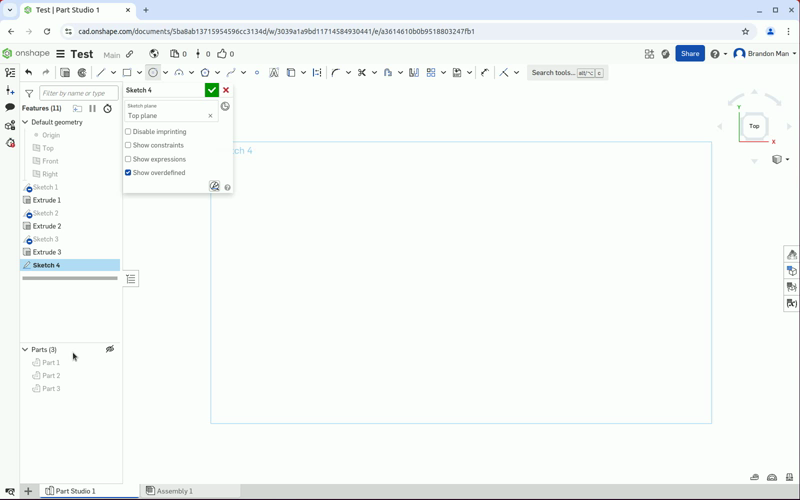
key_down(shift)
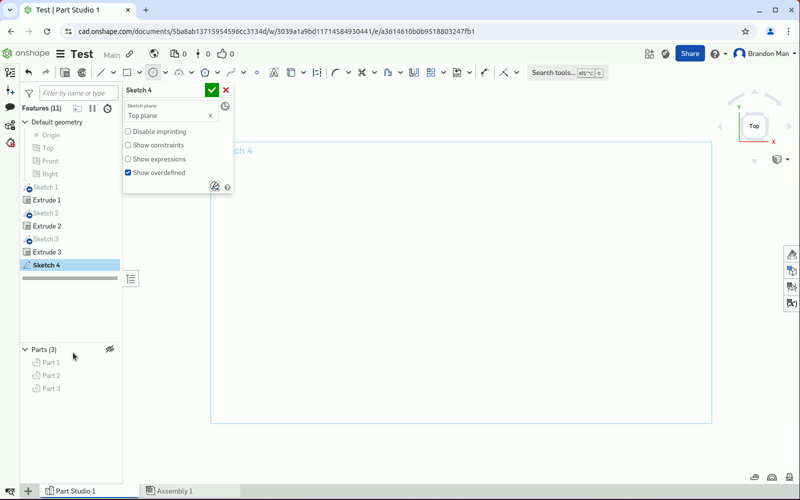
mouse_move(461, 363)
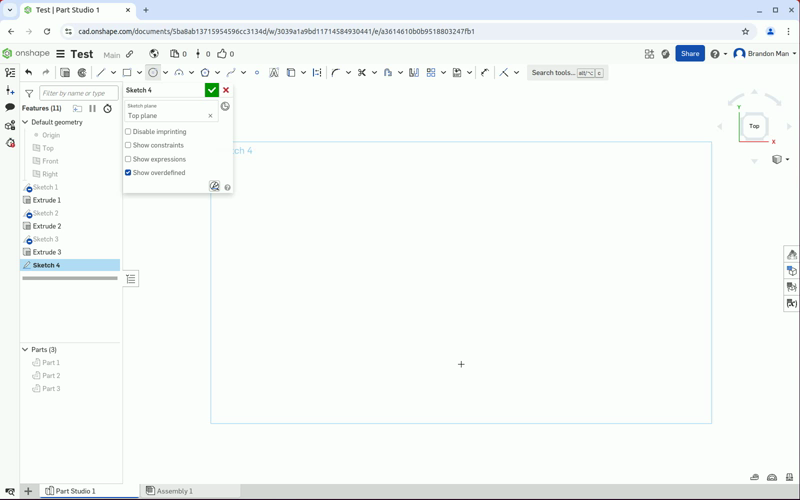
click(461, 363)
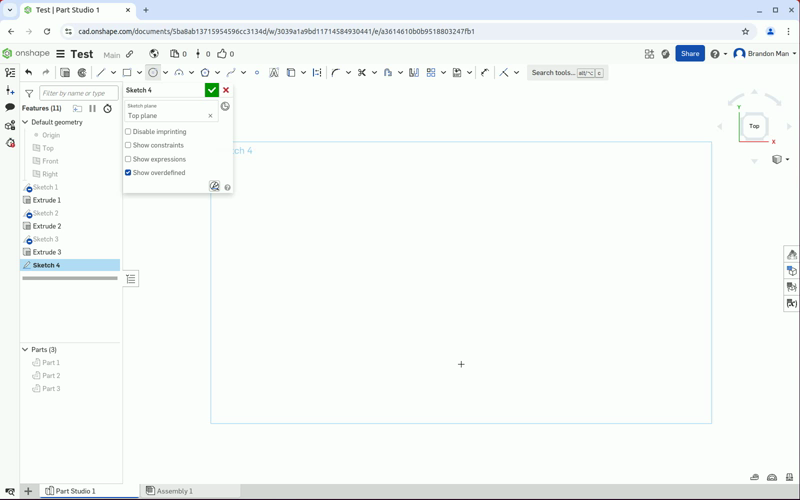
key_up(shift)
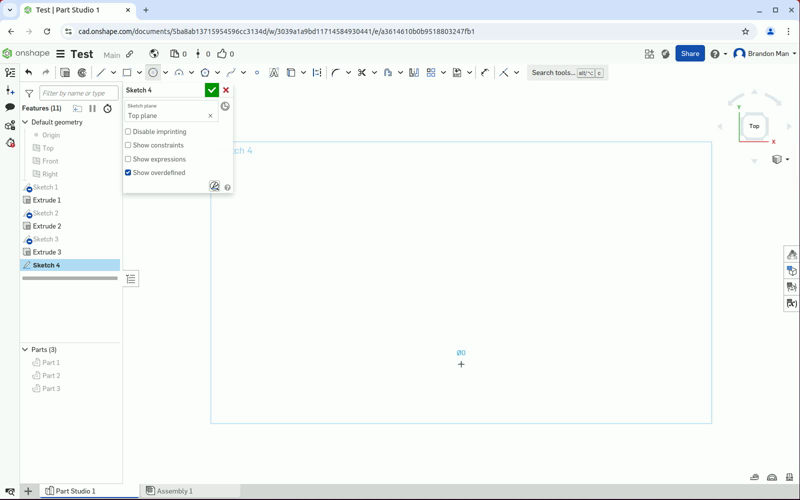
mouse_move(493, 363)
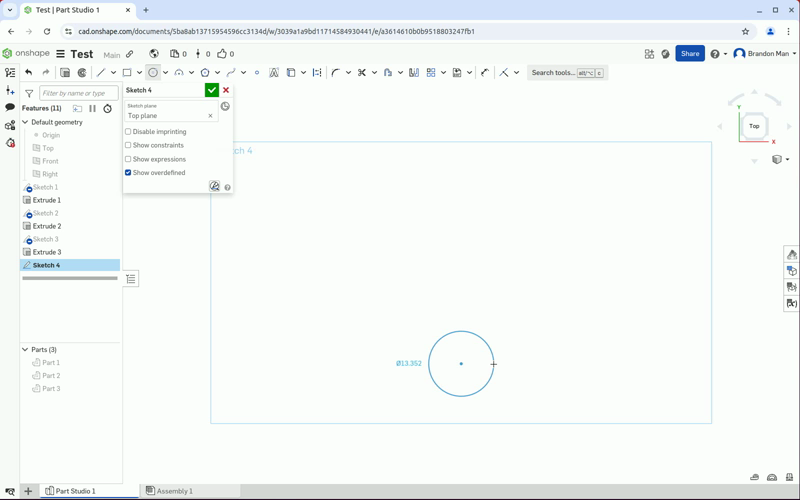
click(493, 363)
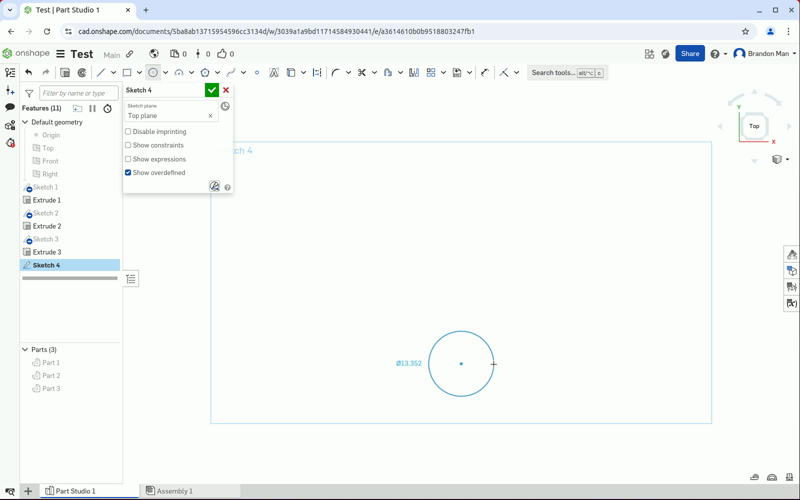
key(esc)
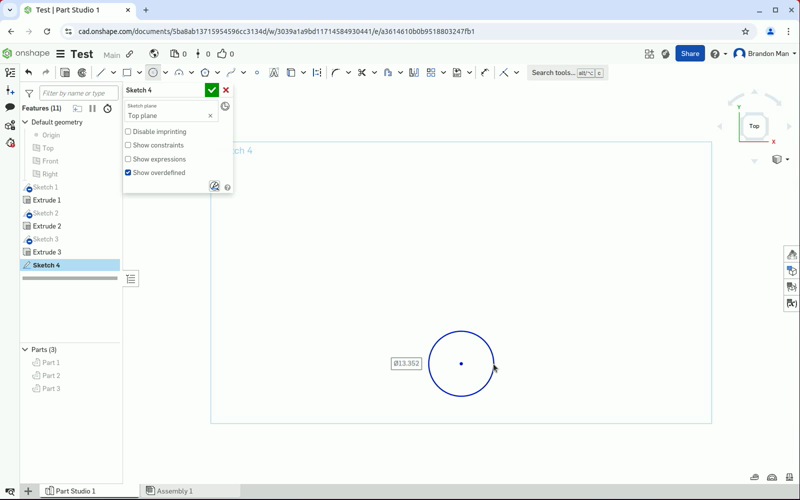
key(c)
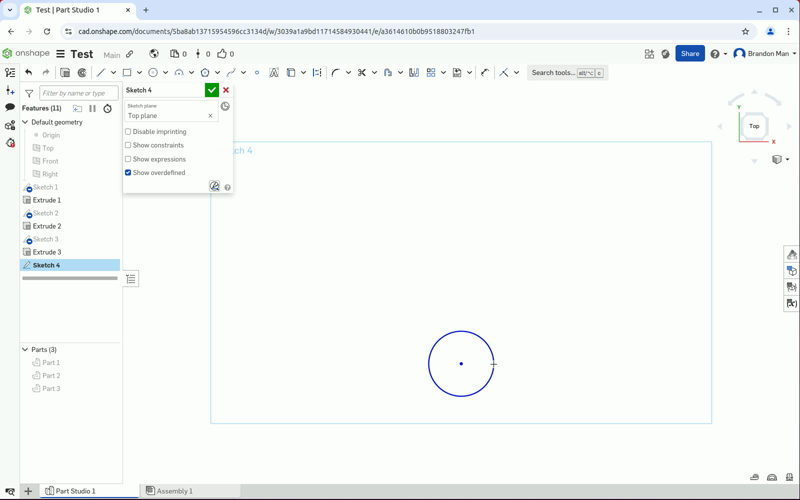
key_down(shift)
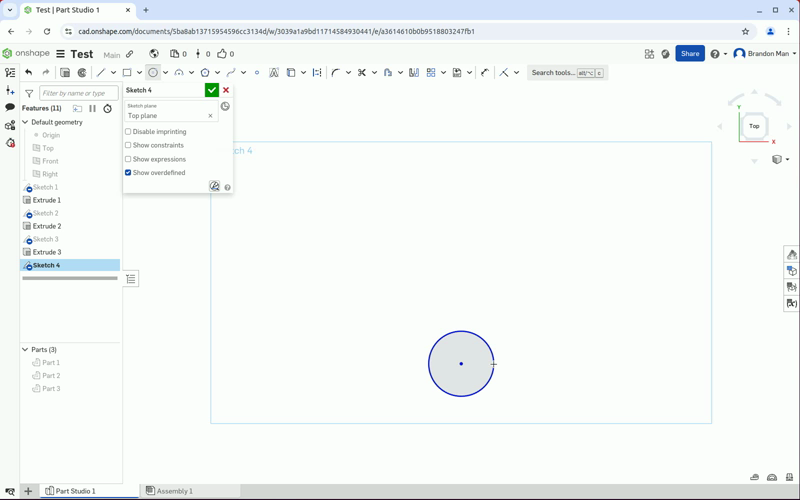
mouse_move(461, 363)
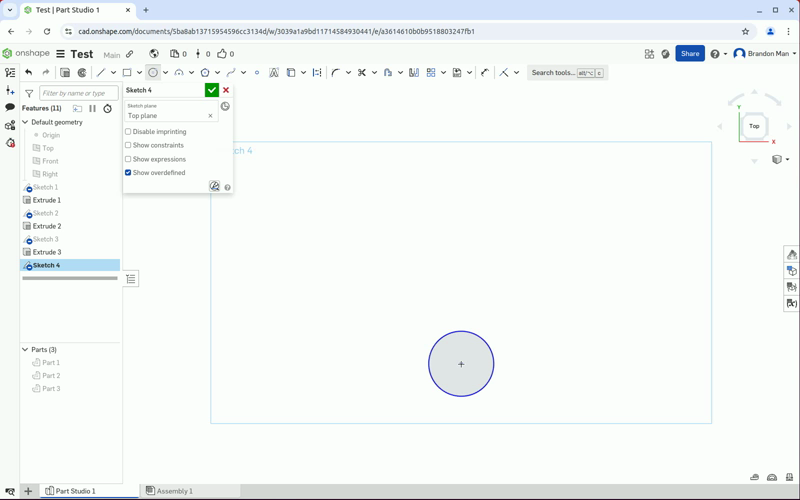
click(461, 363)
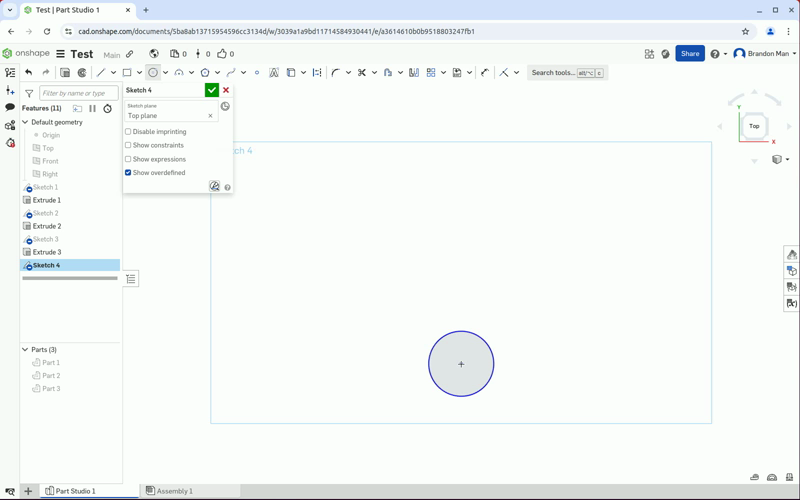
key_up(shift)
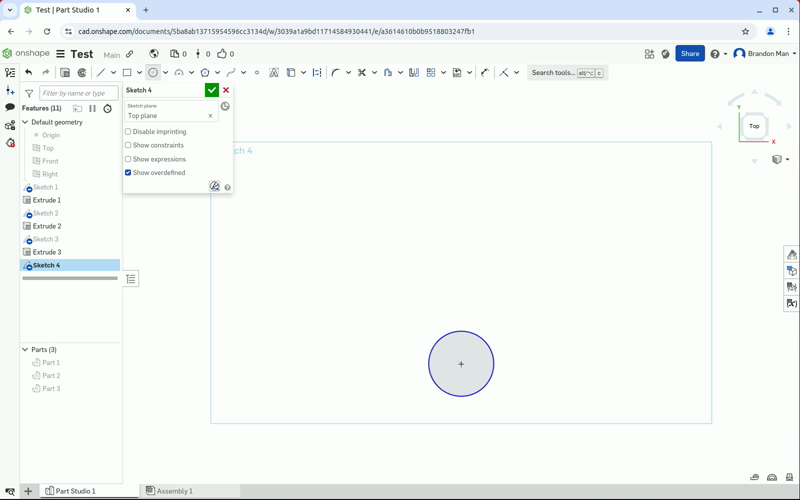
mouse_move(484, 363)
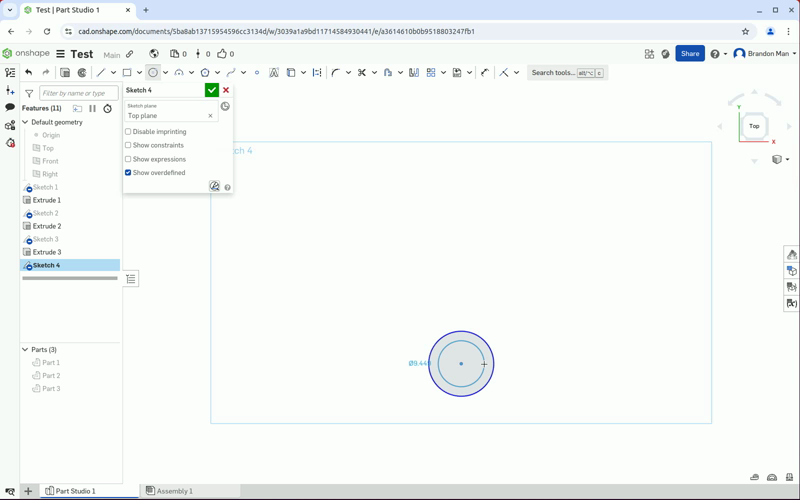
click(484, 363)
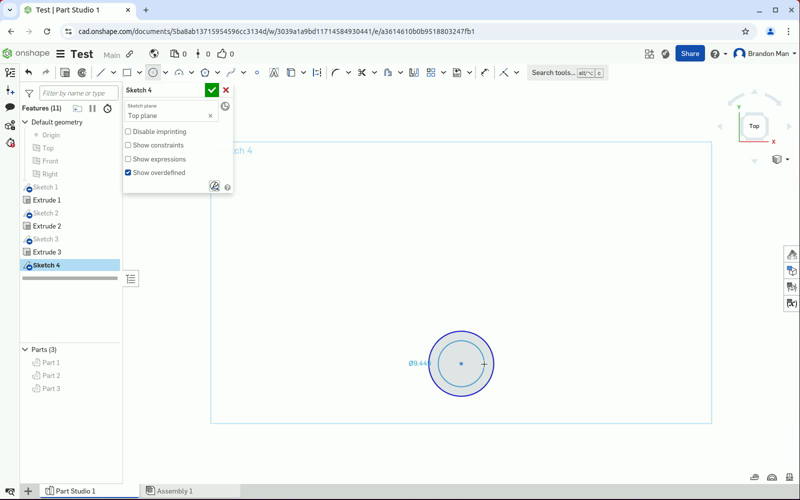
key(esc)
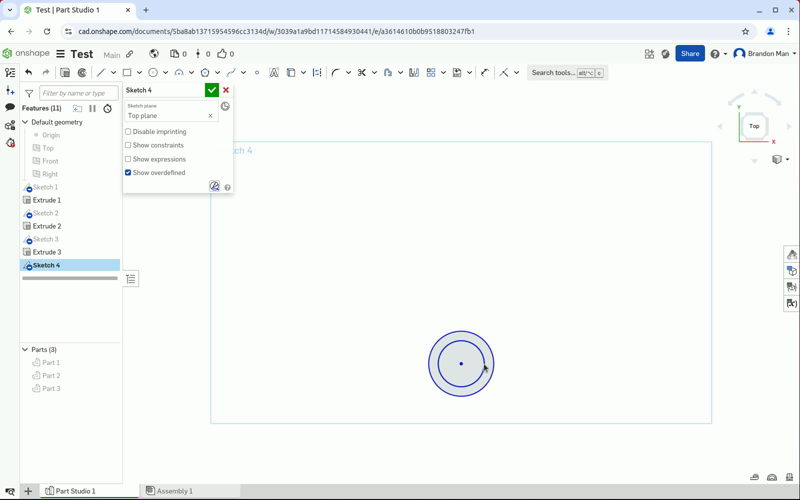
mouse_move(434, 364)
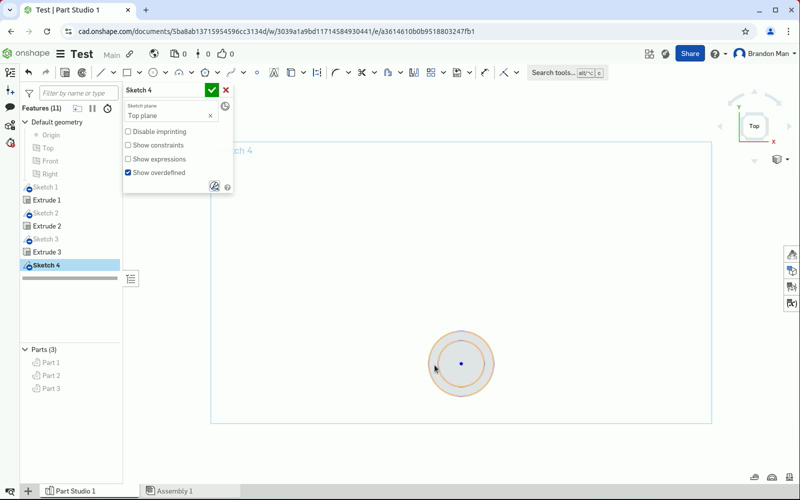
scroll(6)
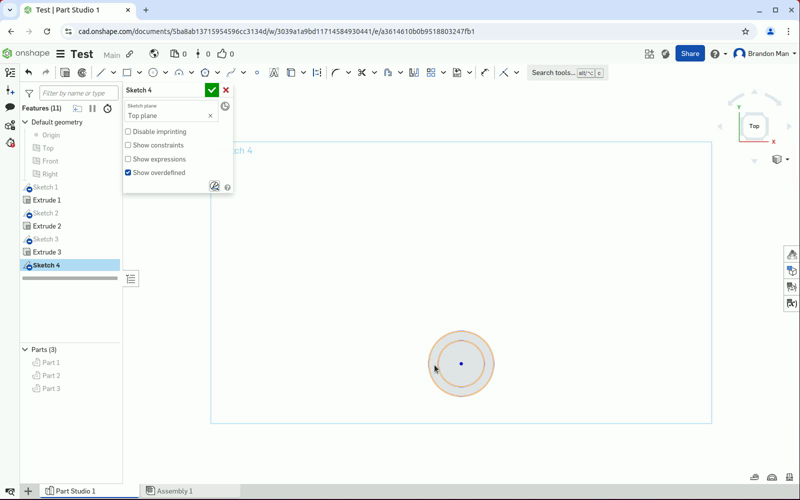
scroll(6)
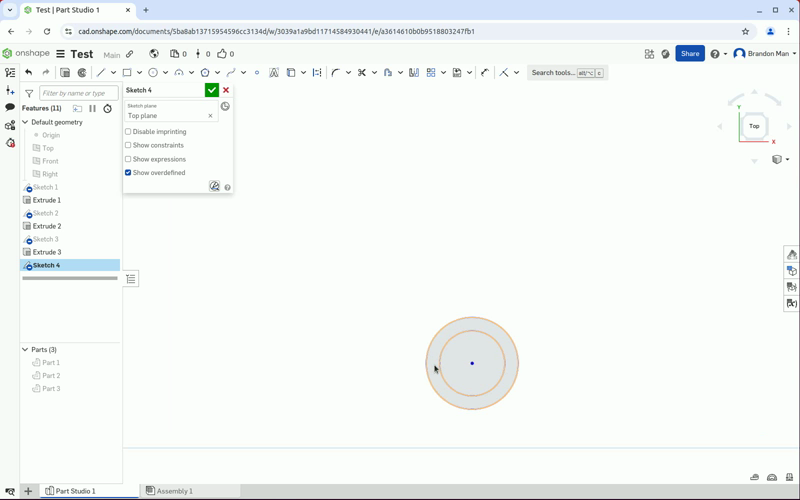
scroll(6)
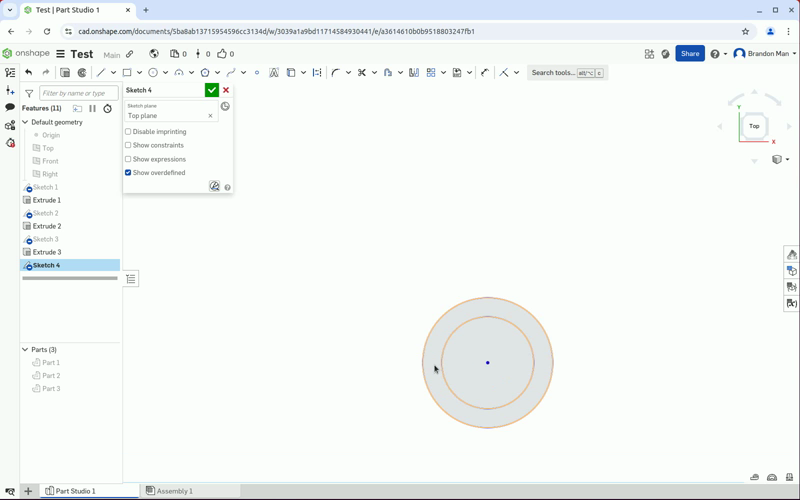
scroll(6)
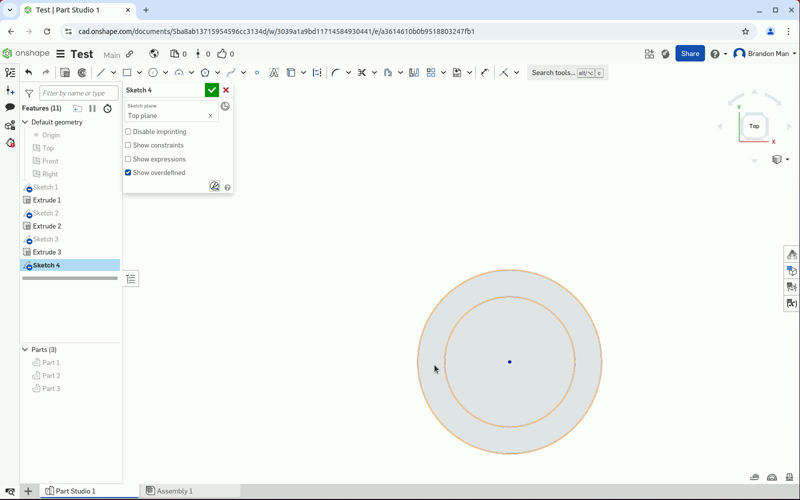
scroll(6)
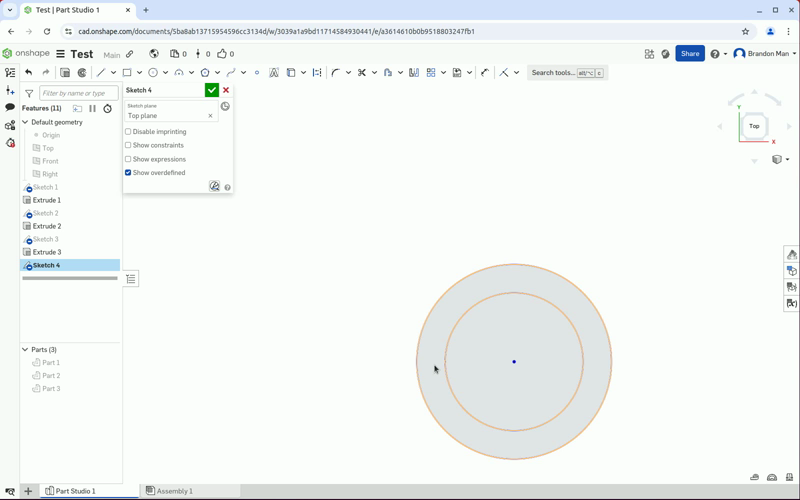
scroll(6)
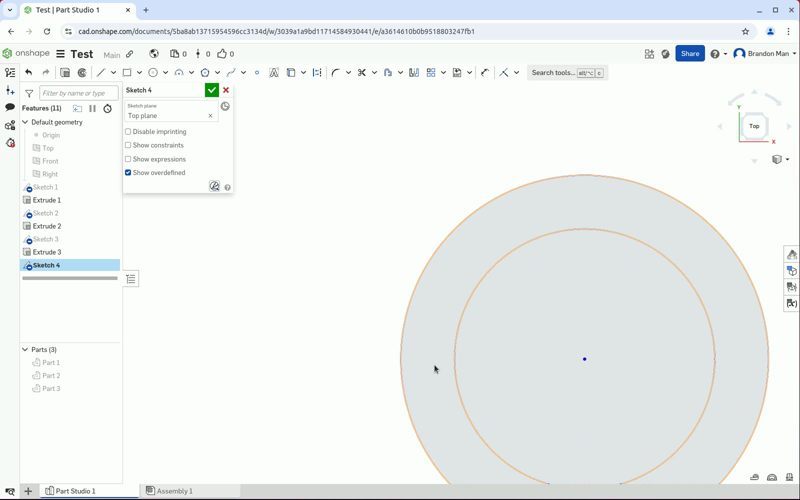
scroll(6)
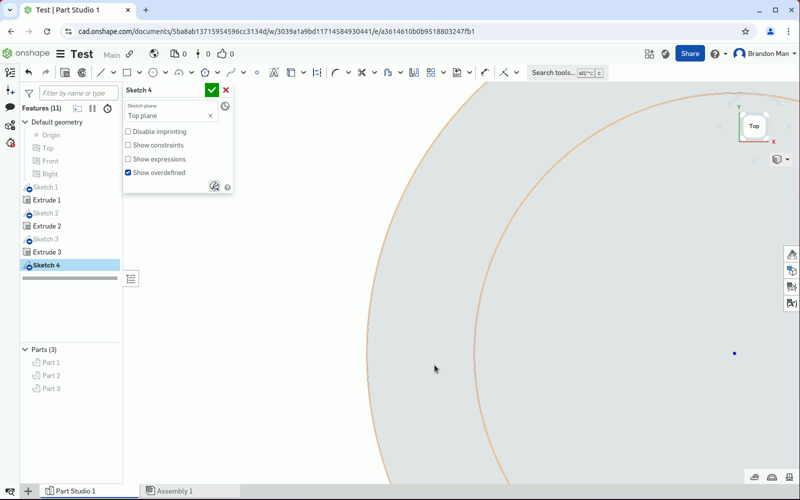
click(434, 364)
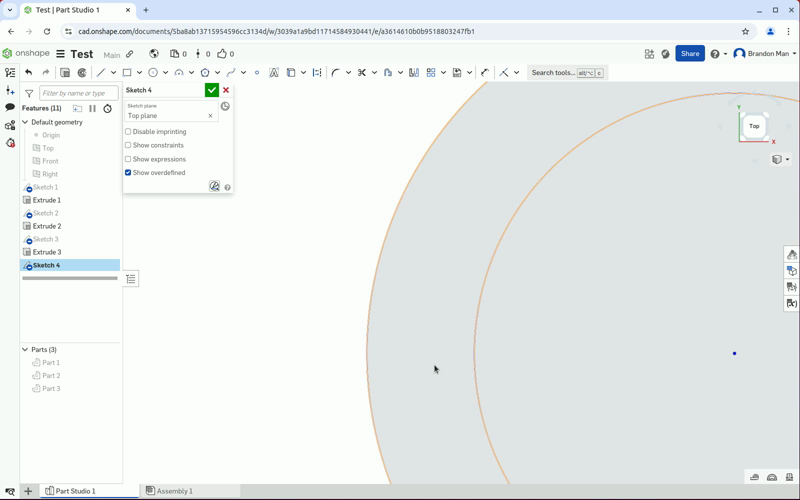
scroll(-6)
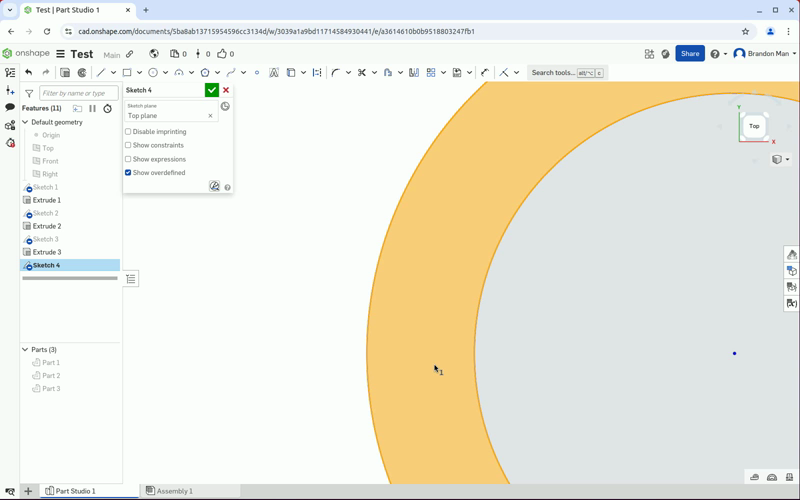
scroll(-6)
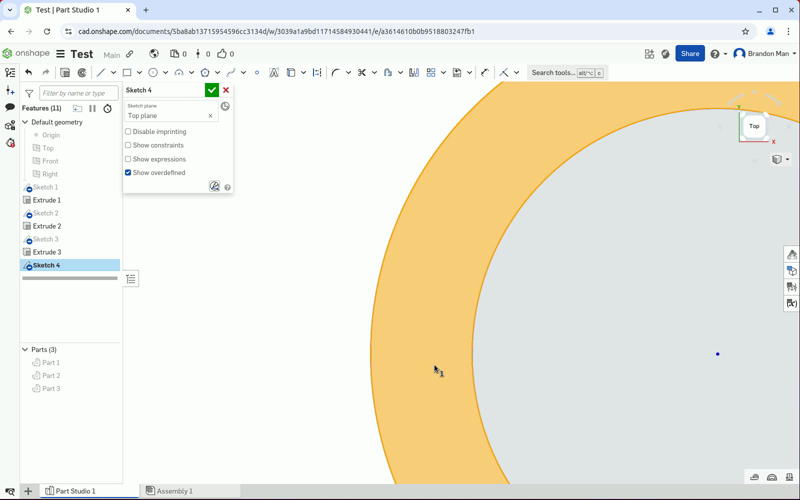
scroll(-6)
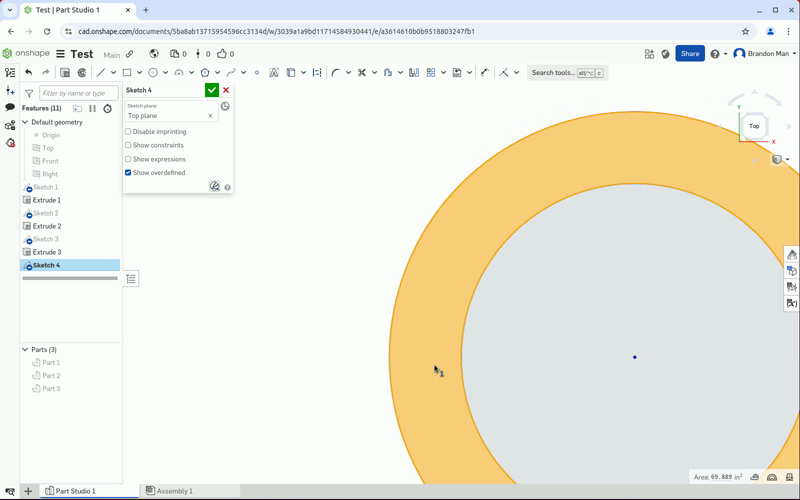
scroll(-6)
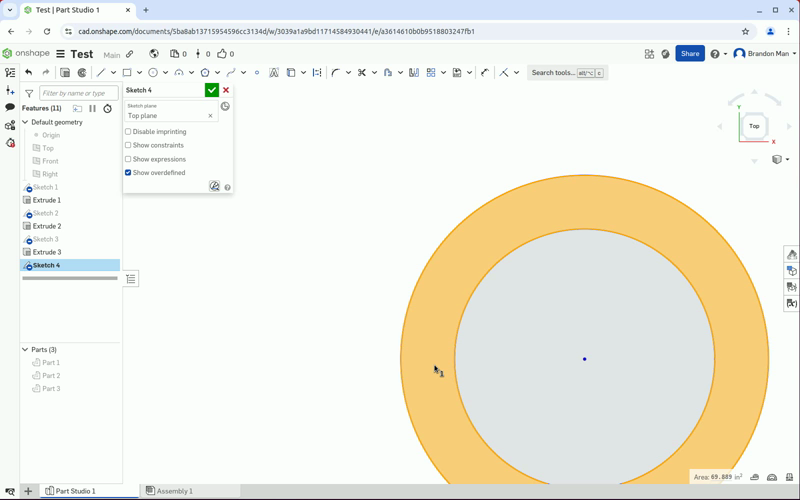
scroll(-6)
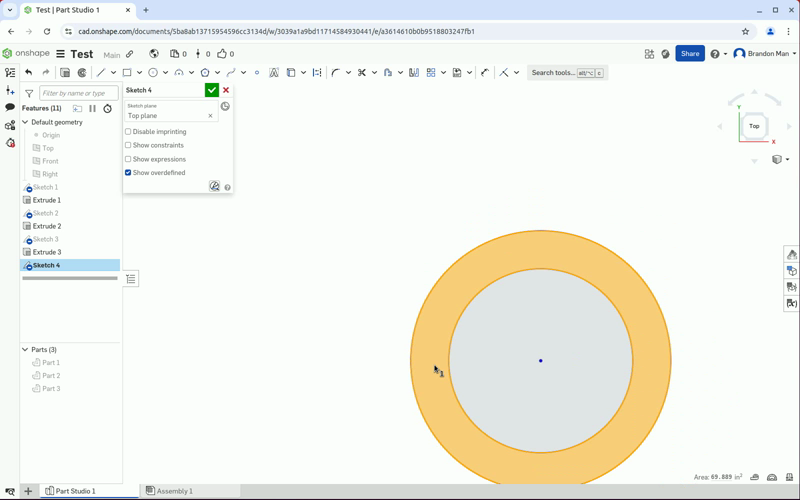
scroll(-6)
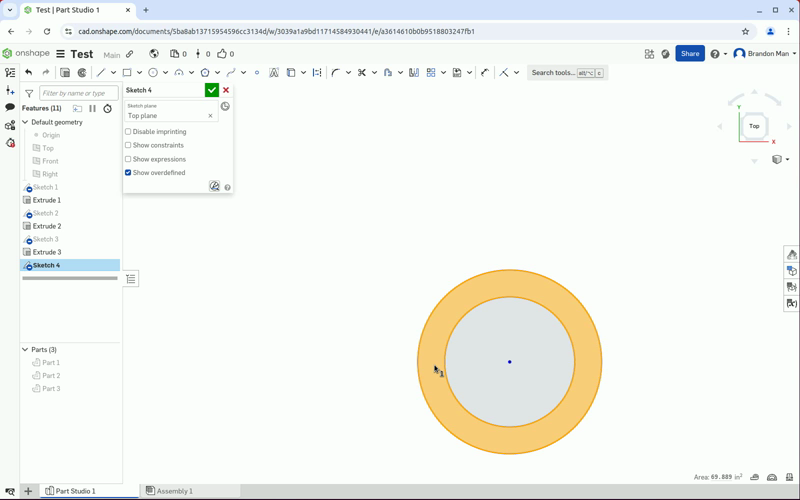
scroll(-6)
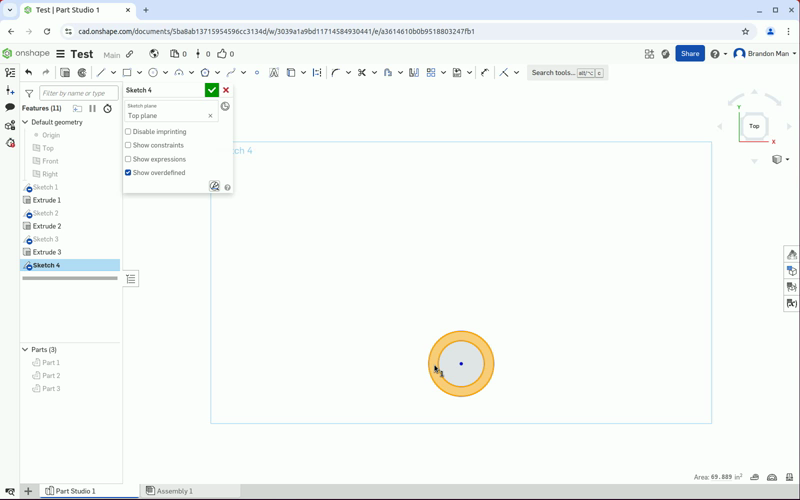
mouse_move(73, 352)
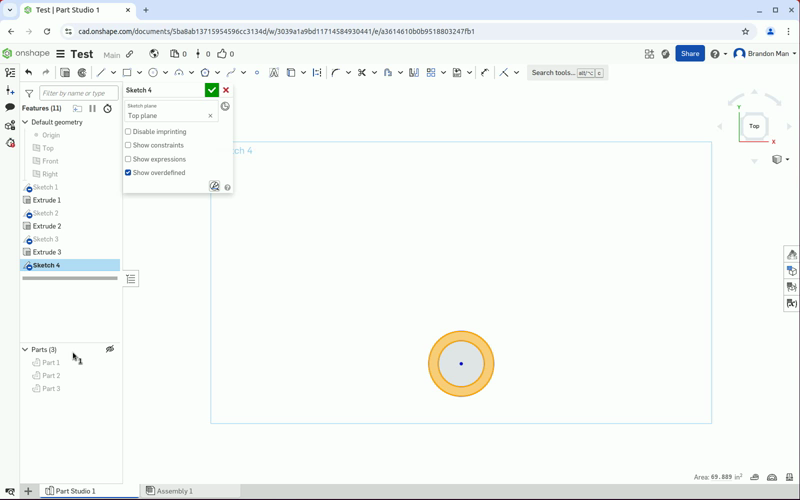
key(shift+y)
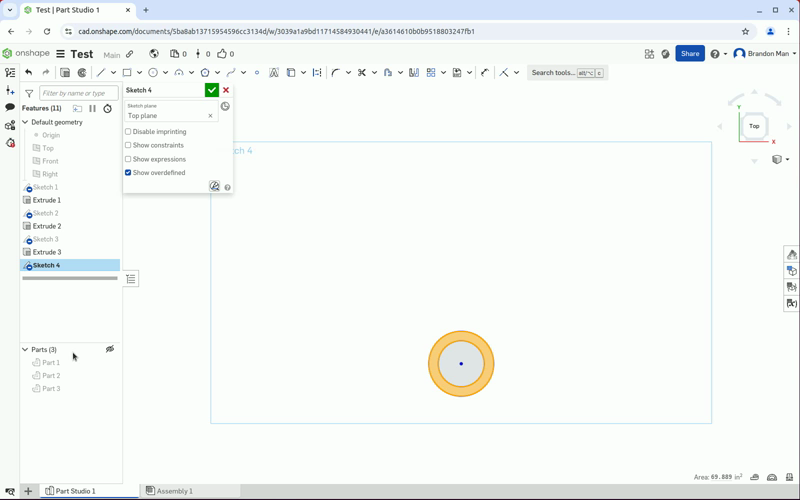
key(shift+e)
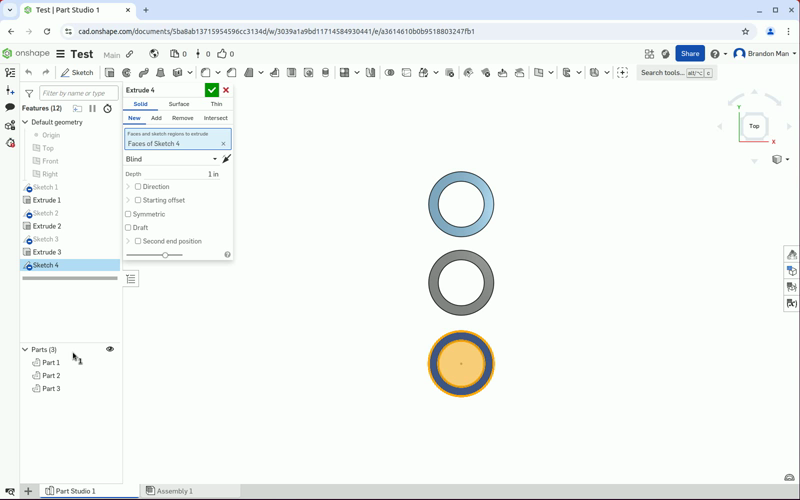
mouse_move(143, 106)
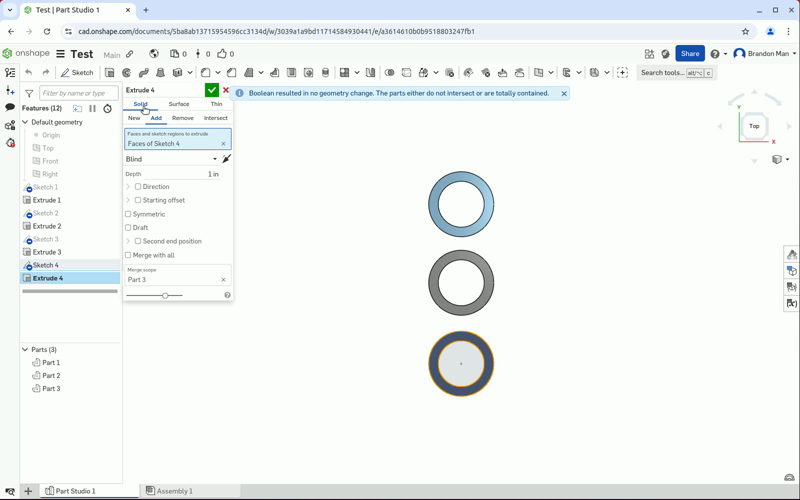
click(143, 106)
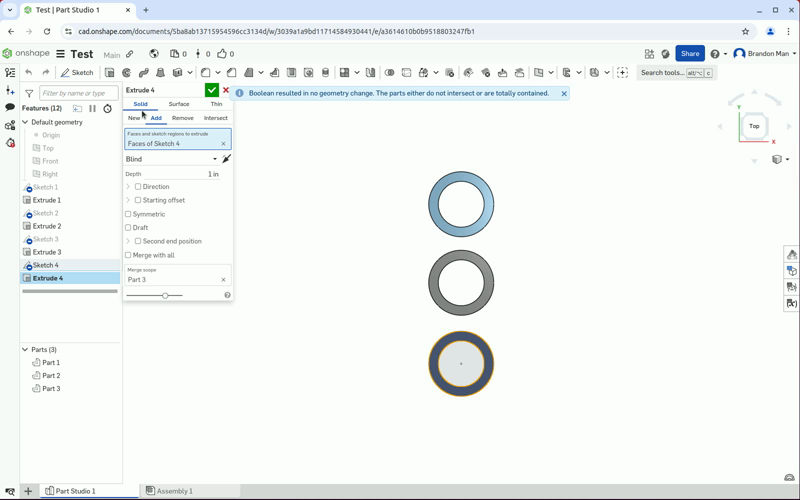
mouse_move(137, 120)
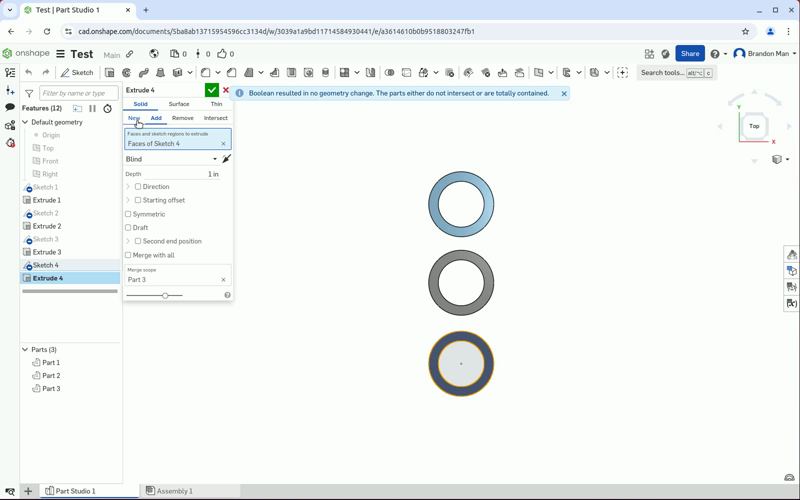
click(137, 120)
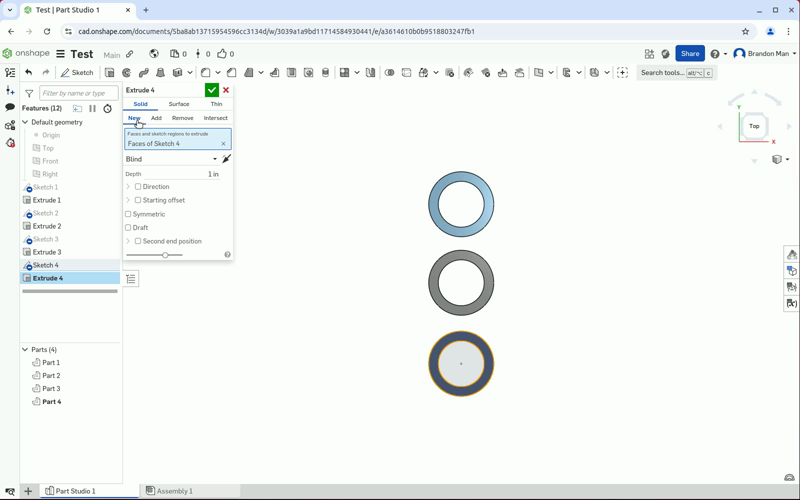
key(tab, 4)
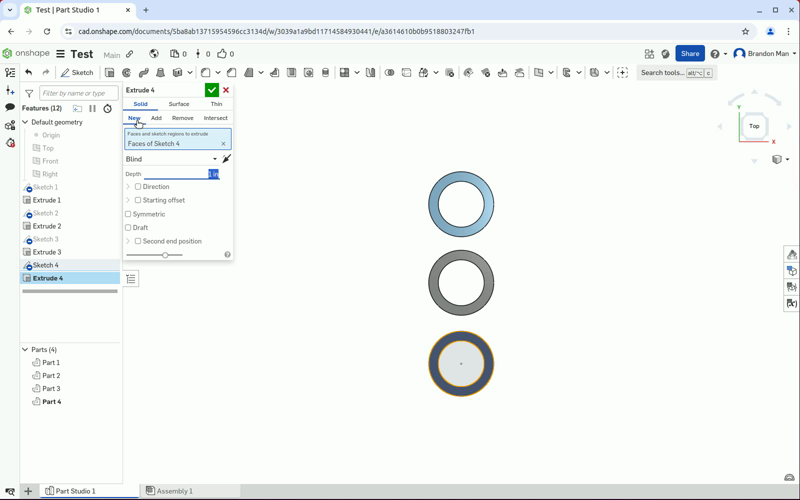
text(2.648)
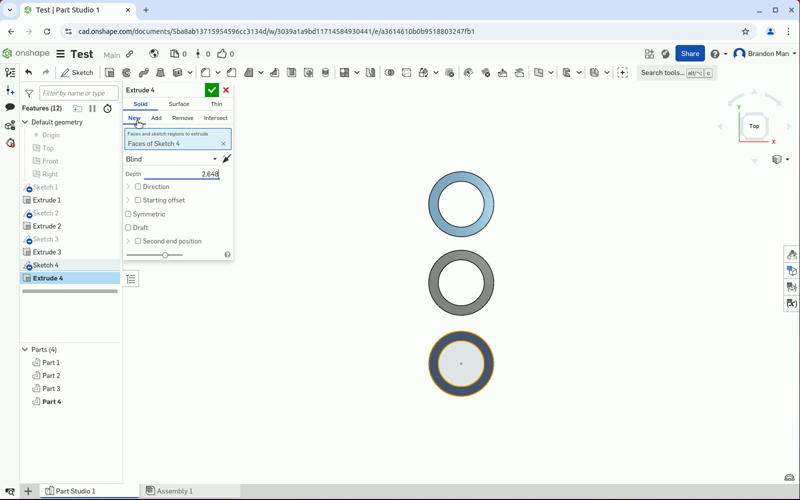
key(enter)
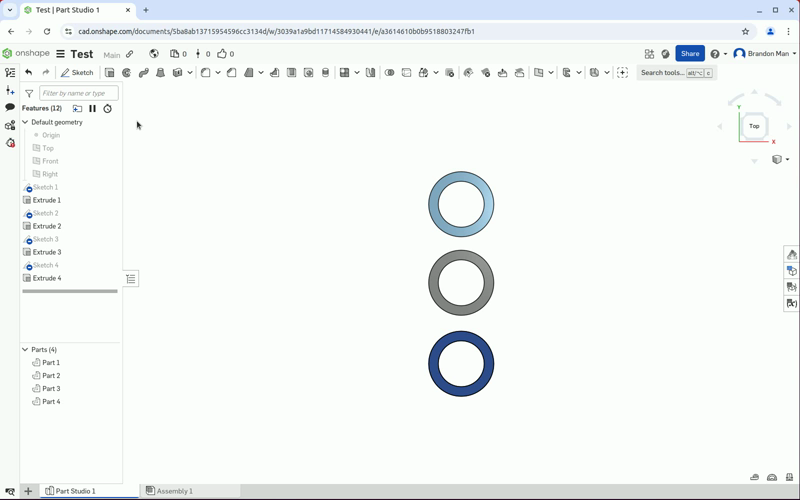
key(shift+h)
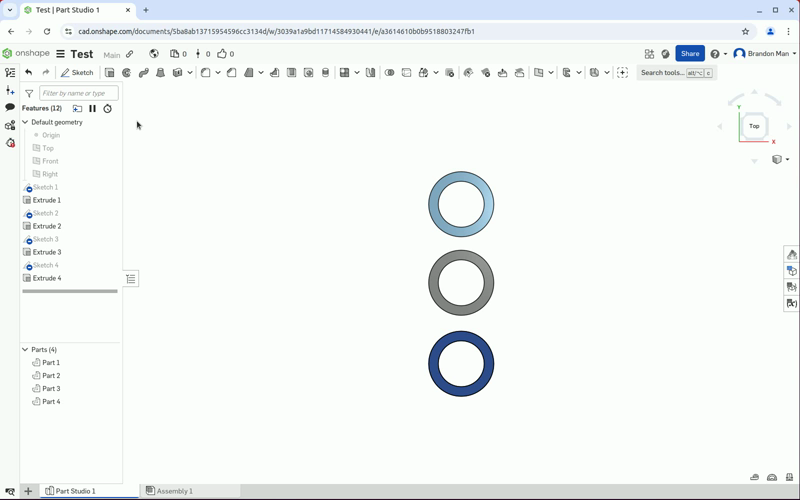
key(shift+h)
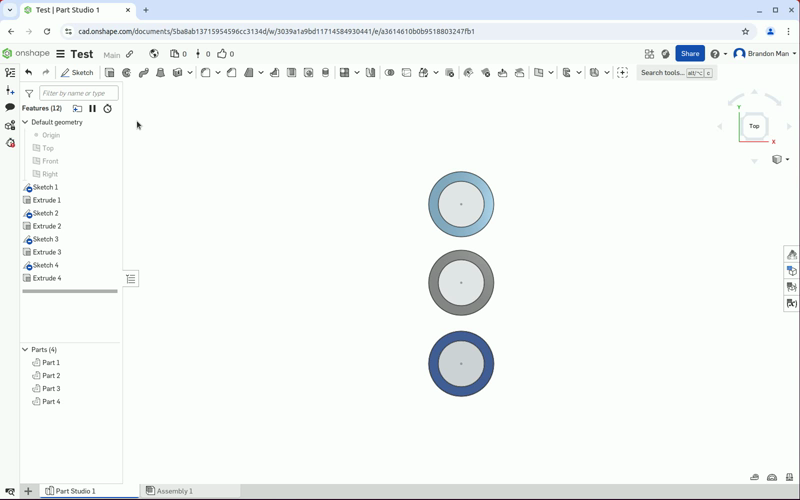
key(shift+7)
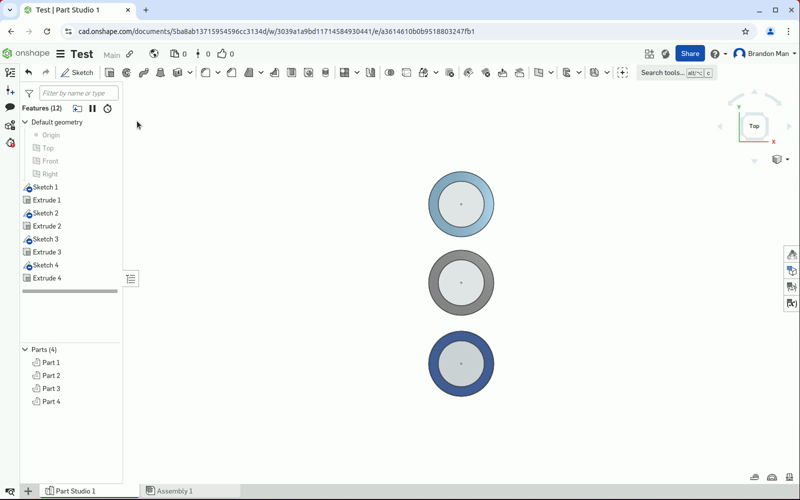
key(up, 3)
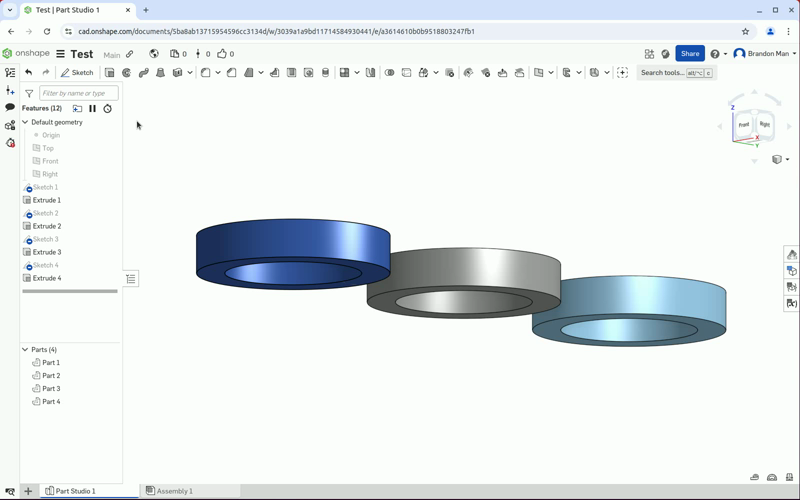
key(left, 3)
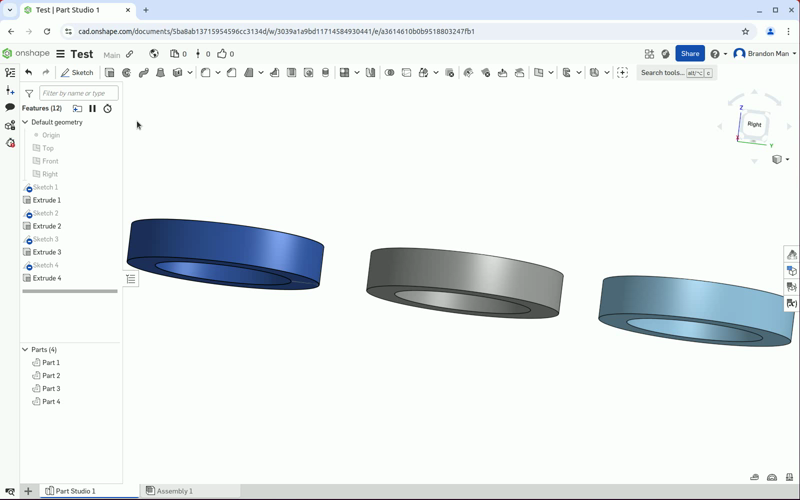
key(right, 3)
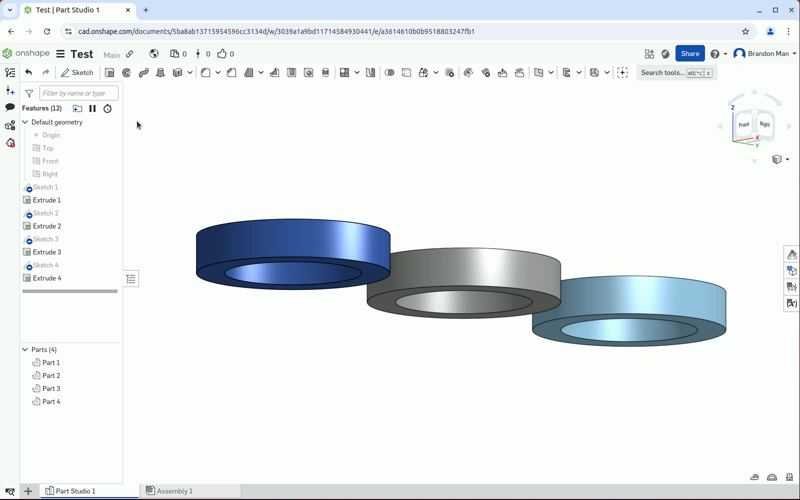
key(down, 3)
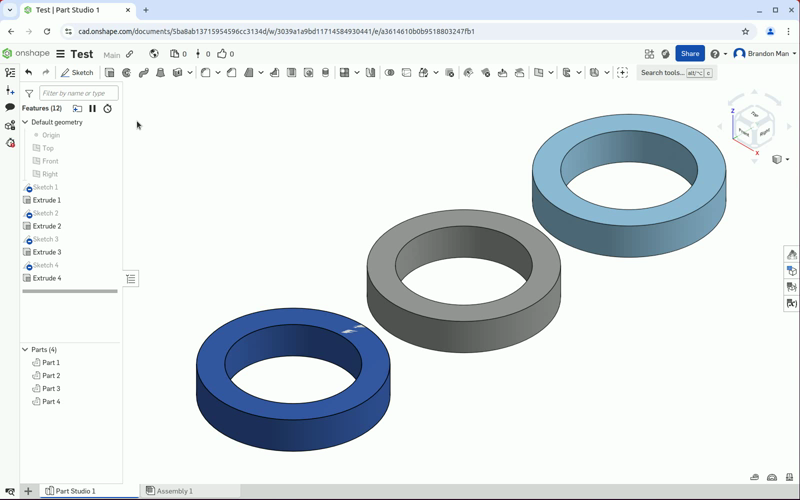
mouse_move(73, 189)
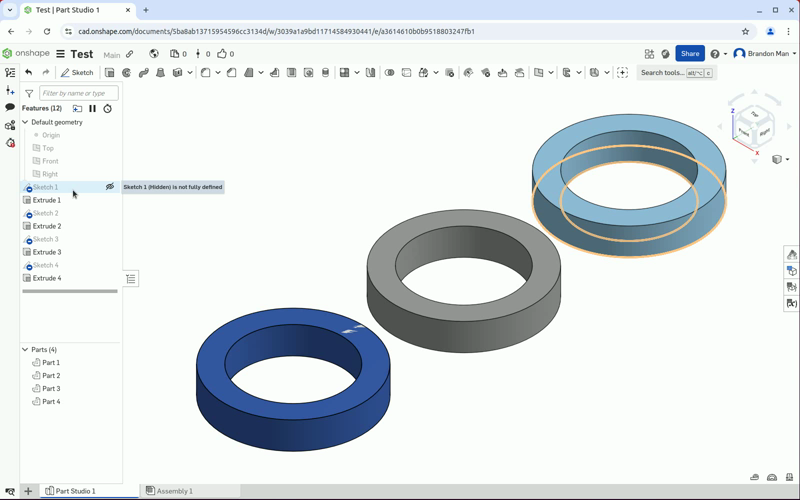
click(73, 189)